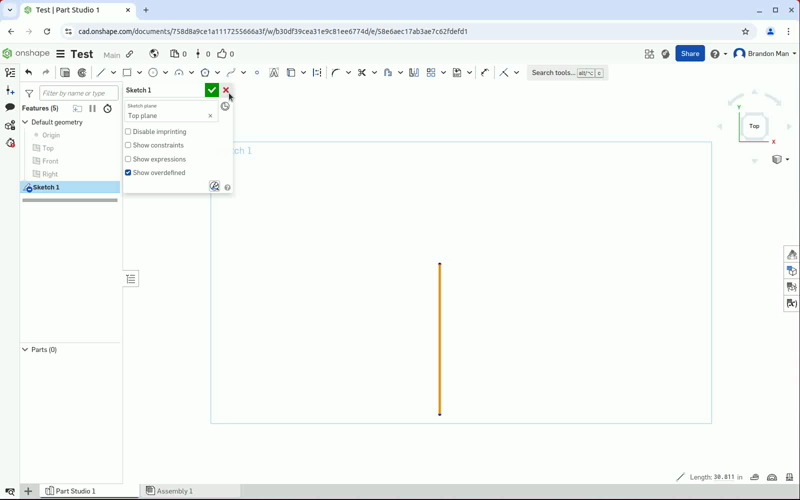
key(shift+h)
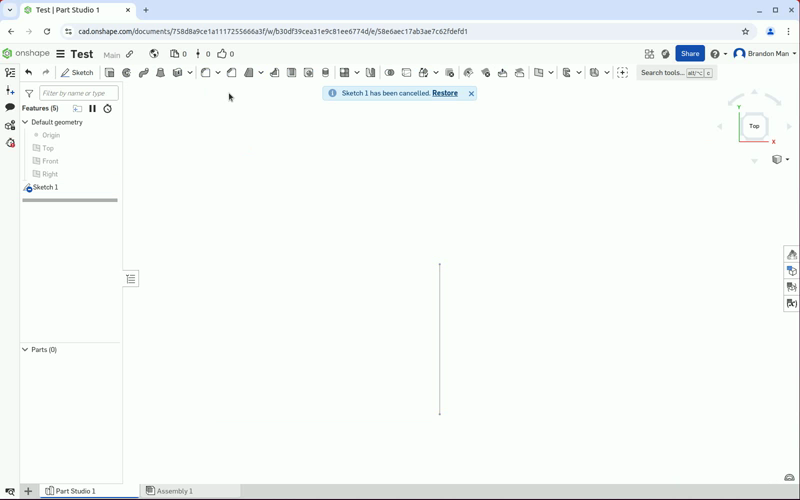
key(shift+s)
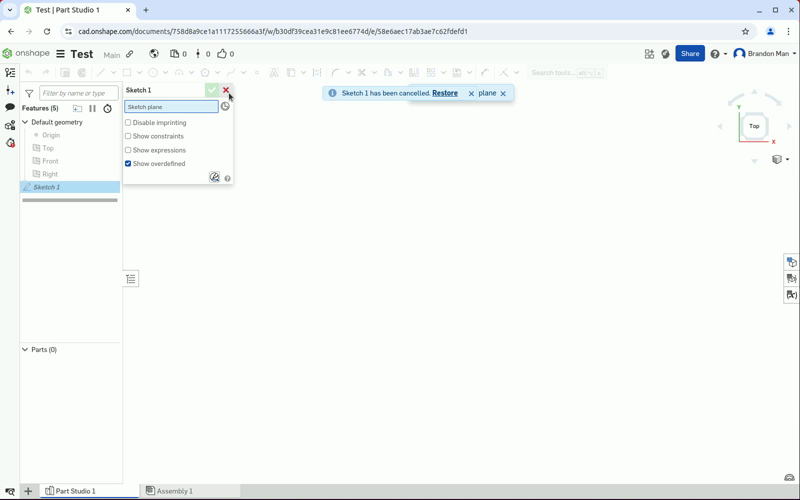
mouse_move(73, 150)
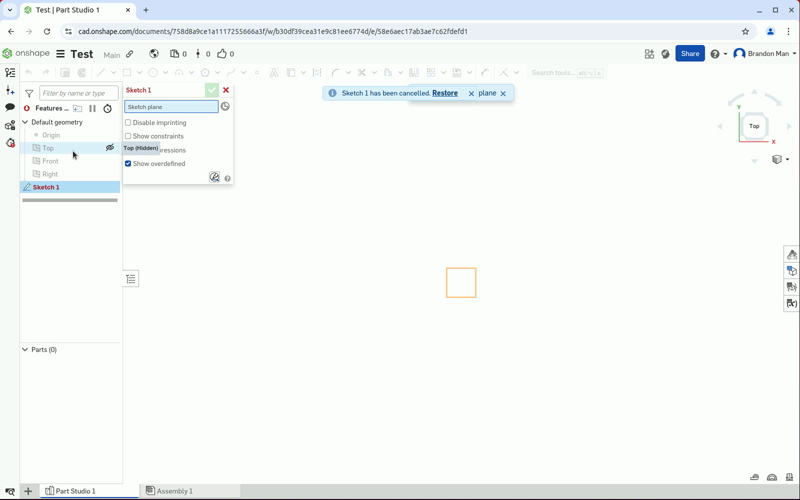
click(73, 150)
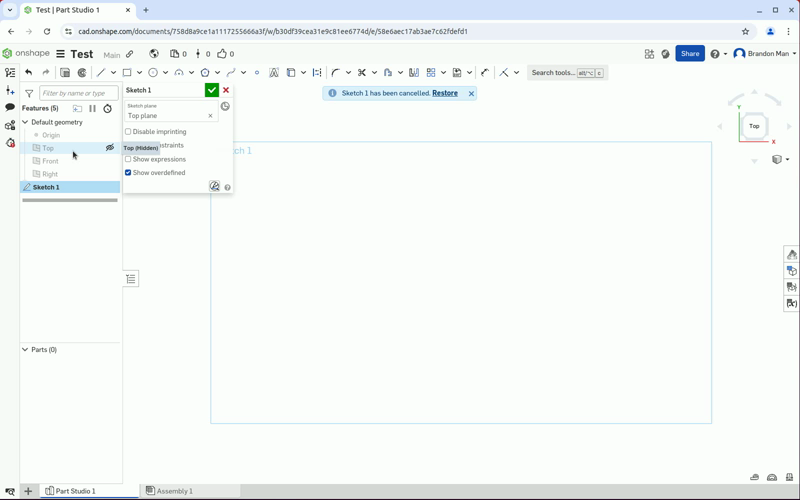
mouse_move(73, 352)
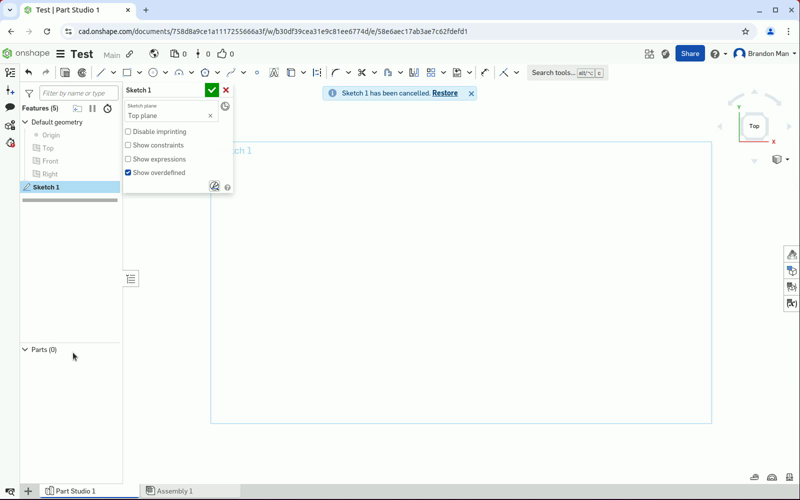
key(y)
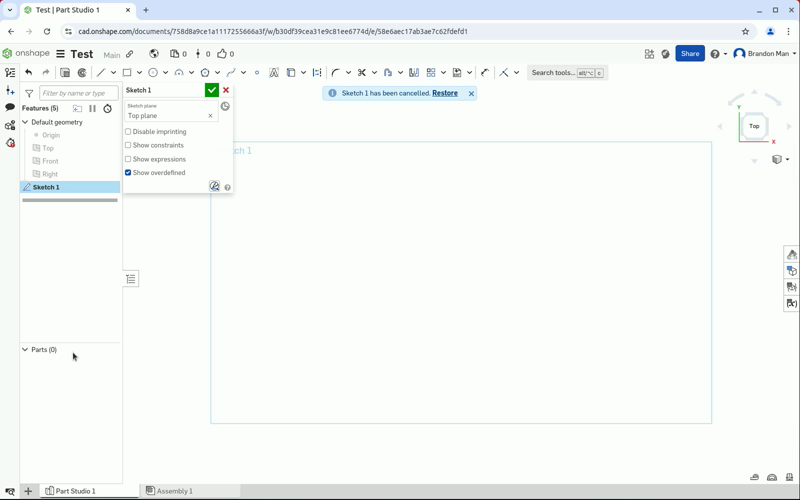
key(c)
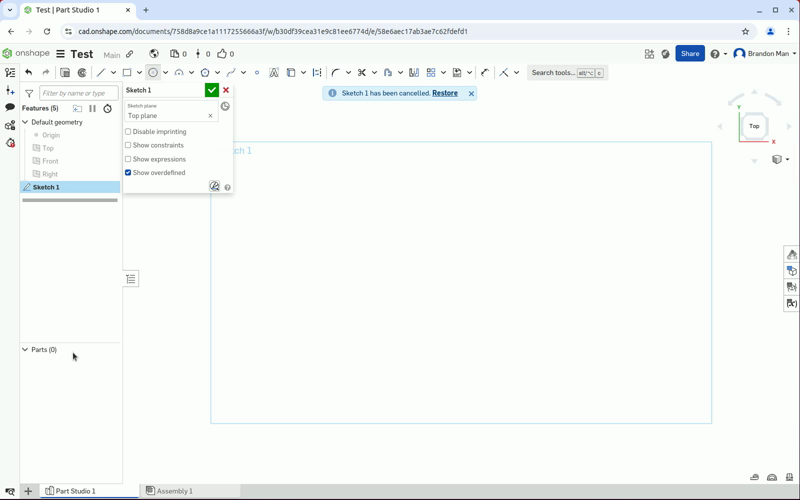
key_down(shift)
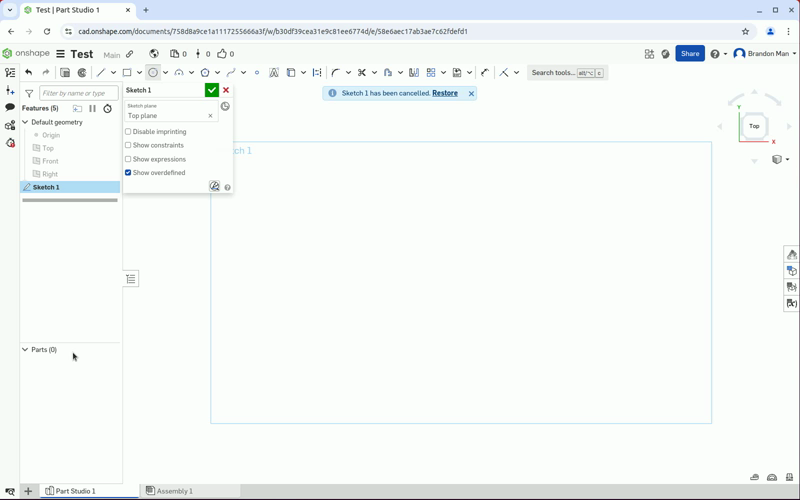
mouse_move(460, 282)
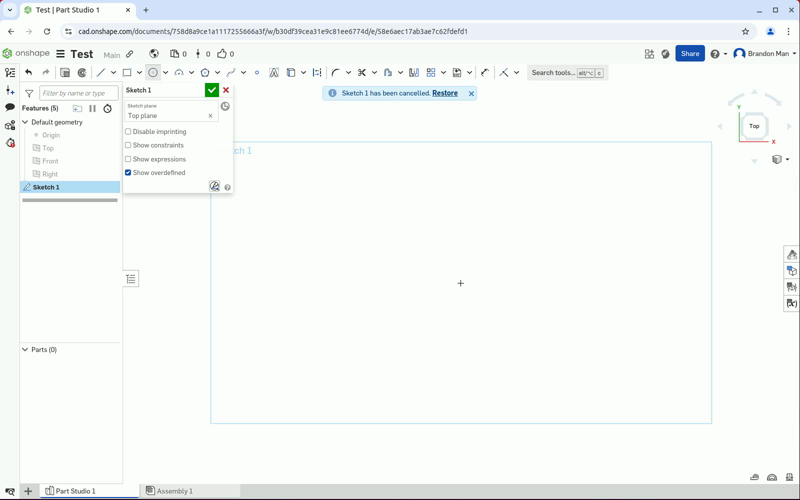
click(460, 282)
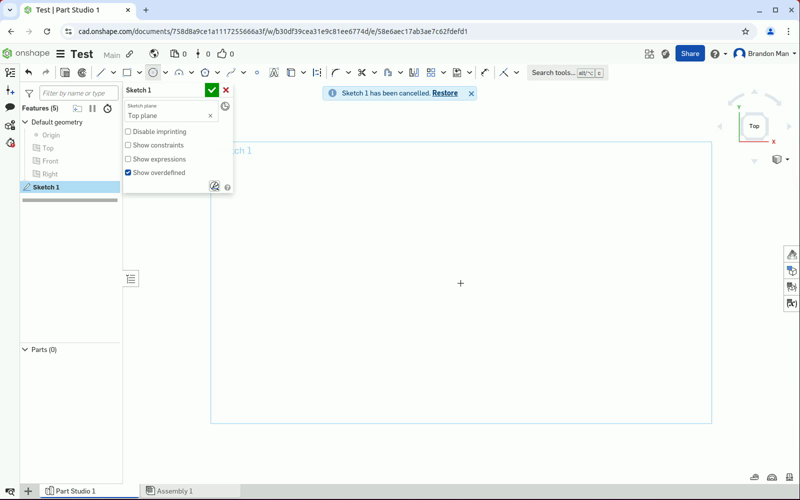
key_up(shift)
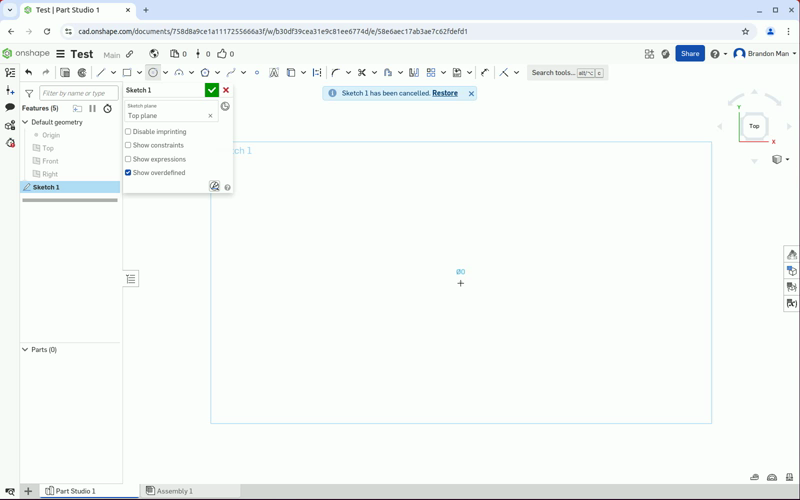
mouse_move(572, 282)
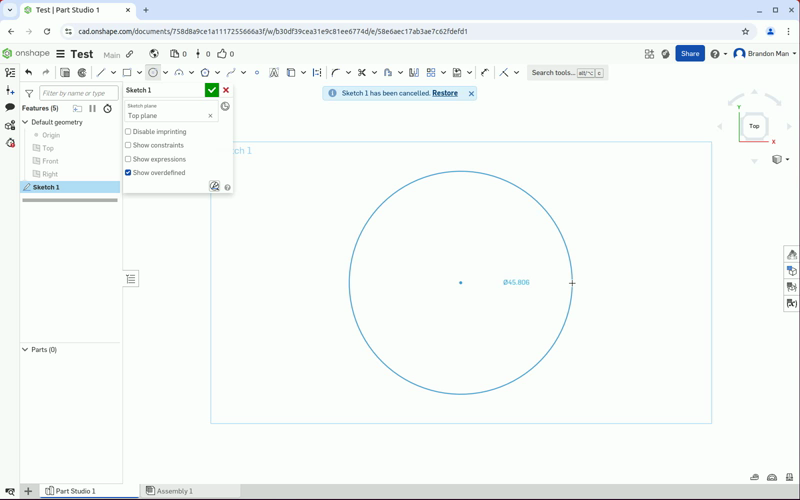
click(572, 282)
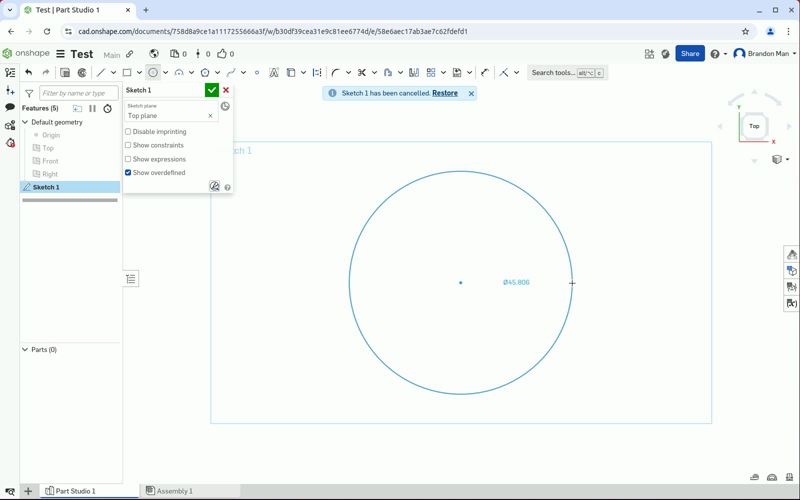
key(esc)
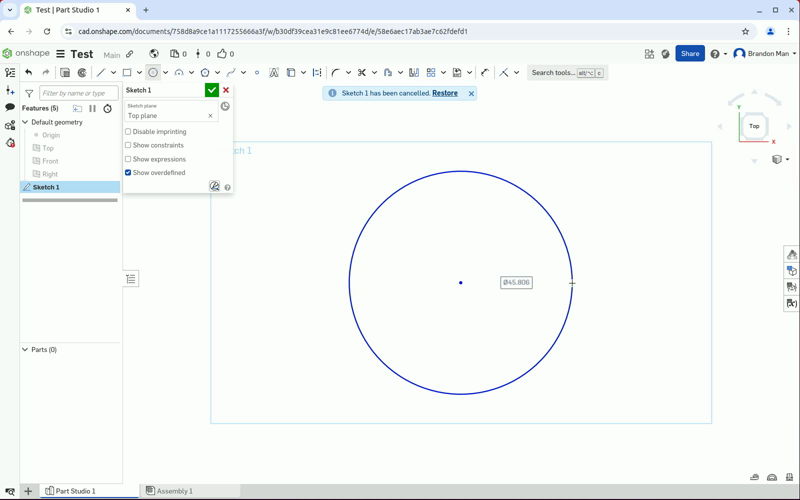
key(l)
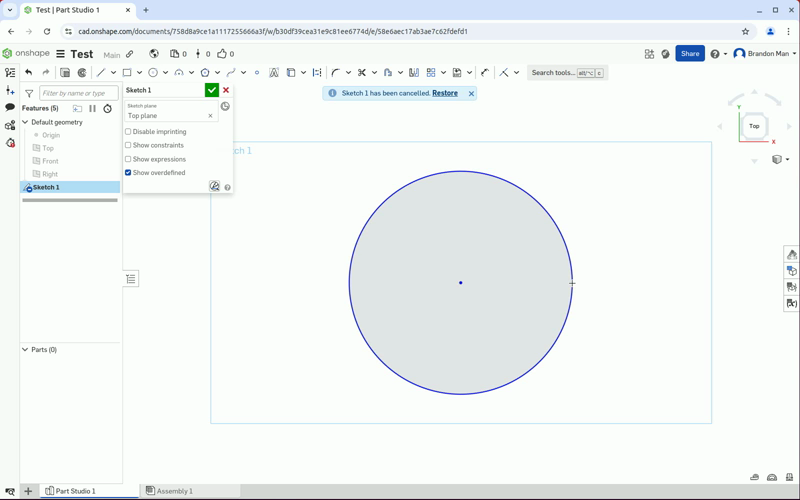
key_down(shift)
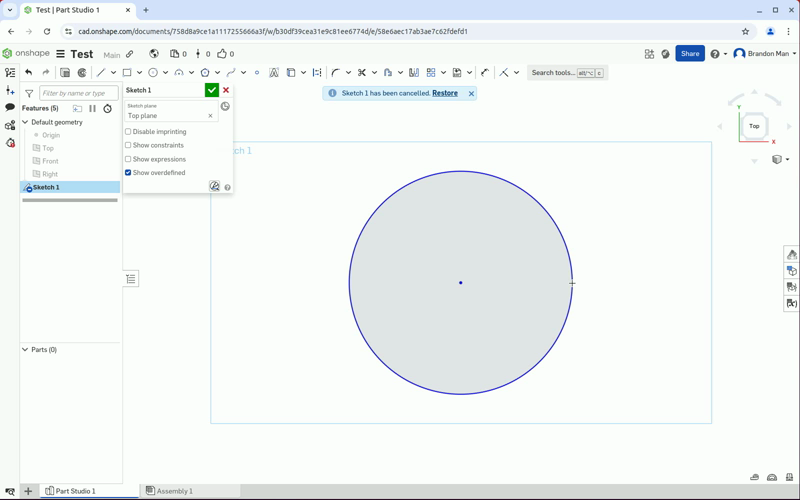
mouse_move(388, 301)
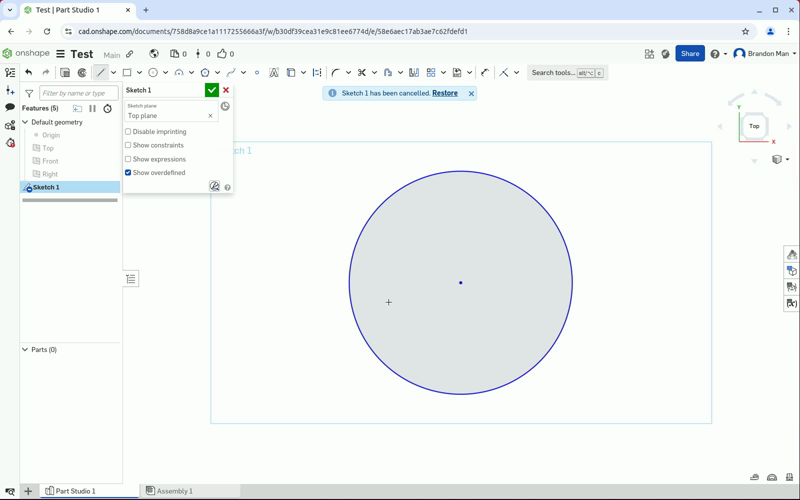
click(388, 301)
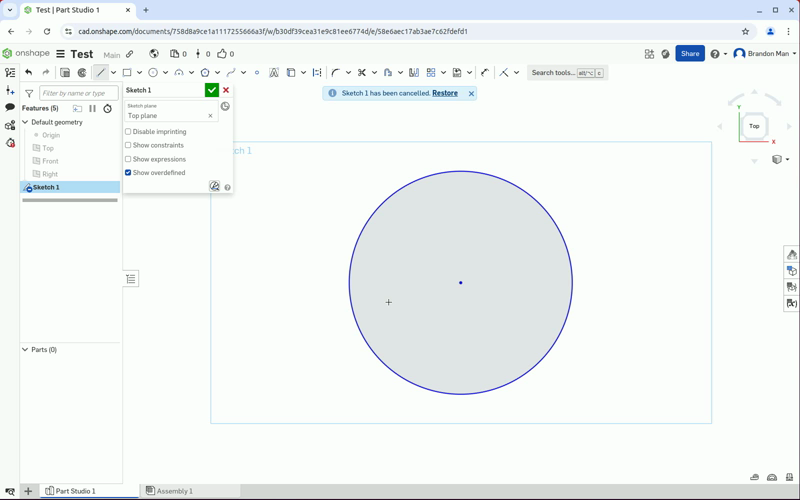
key_up(shift)
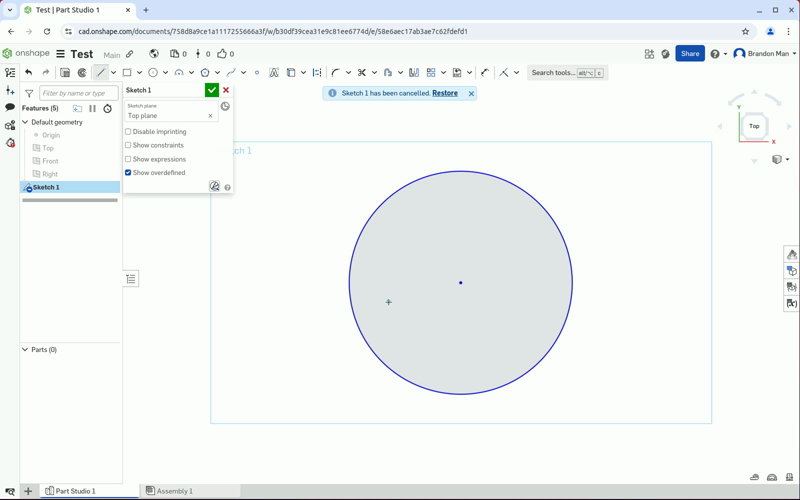
key_down(shift)
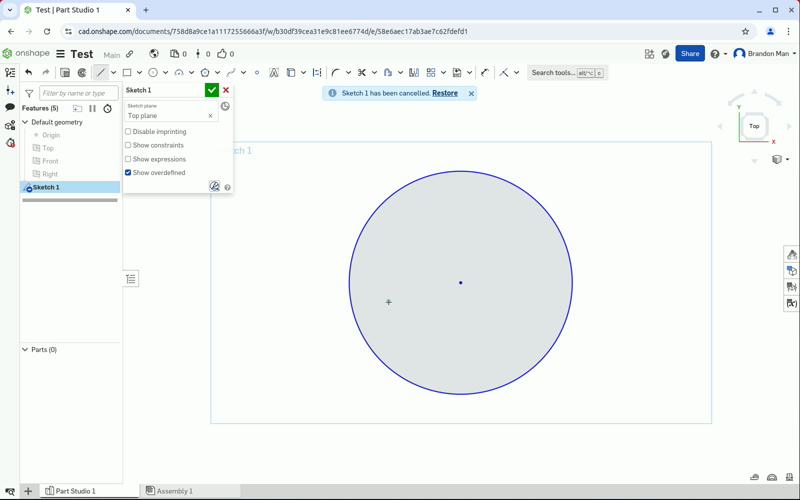
mouse_move(418, 301)
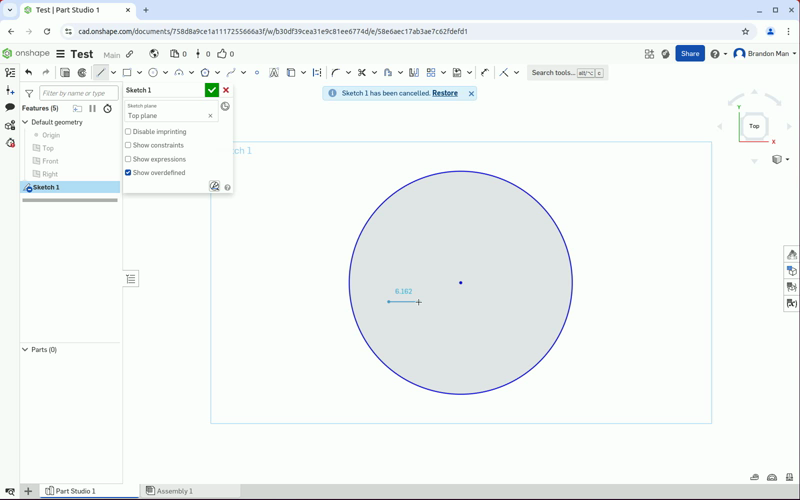
mouse_move(407, 333)
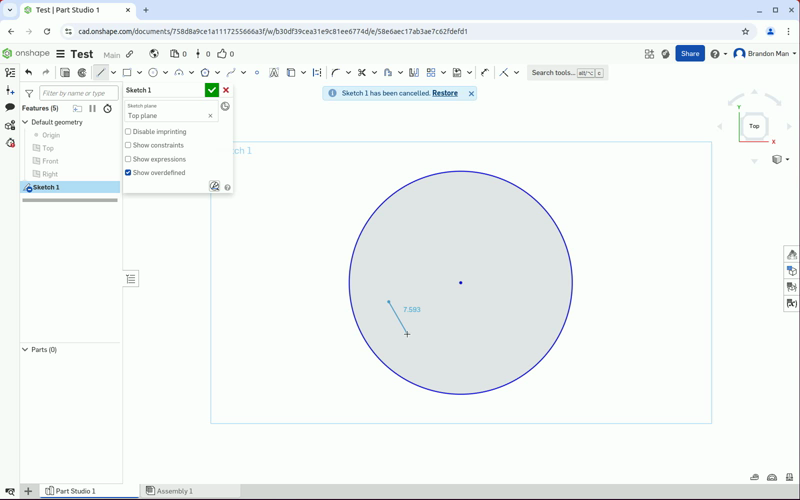
click(407, 333)
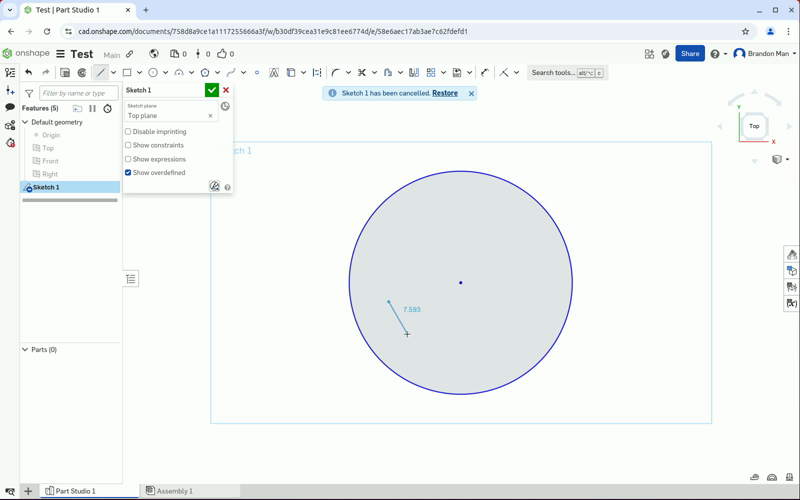
key_up(shift)
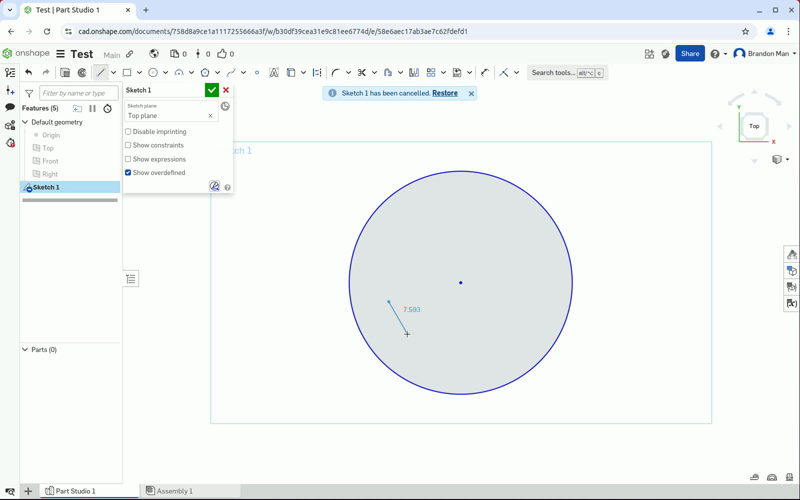
key_down(shift)
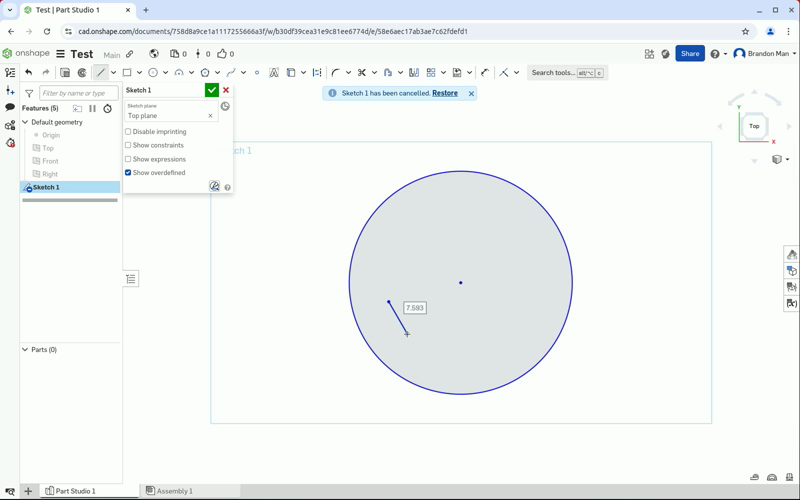
mouse_move(437, 333)
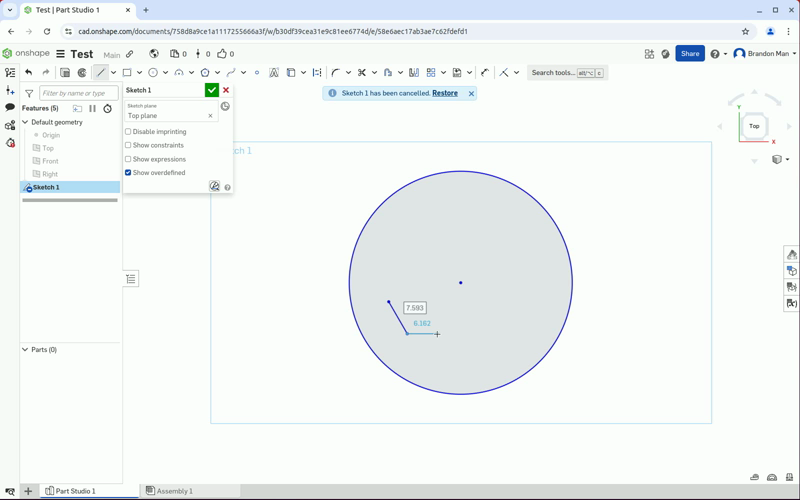
mouse_move(440, 354)
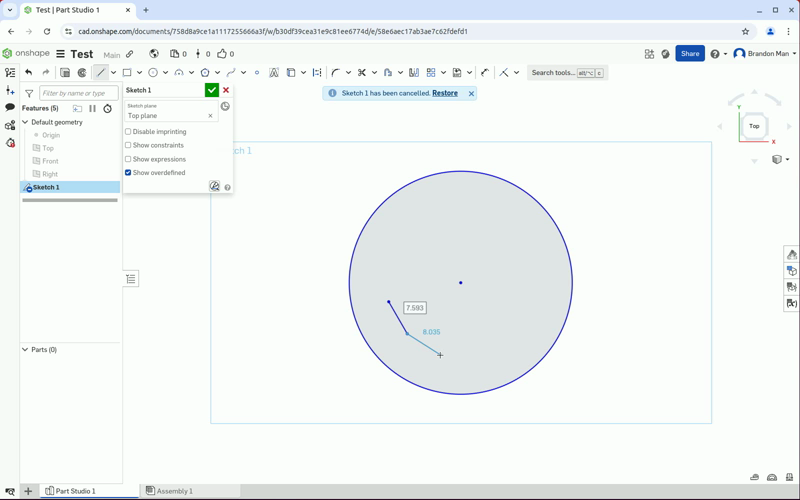
click(440, 354)
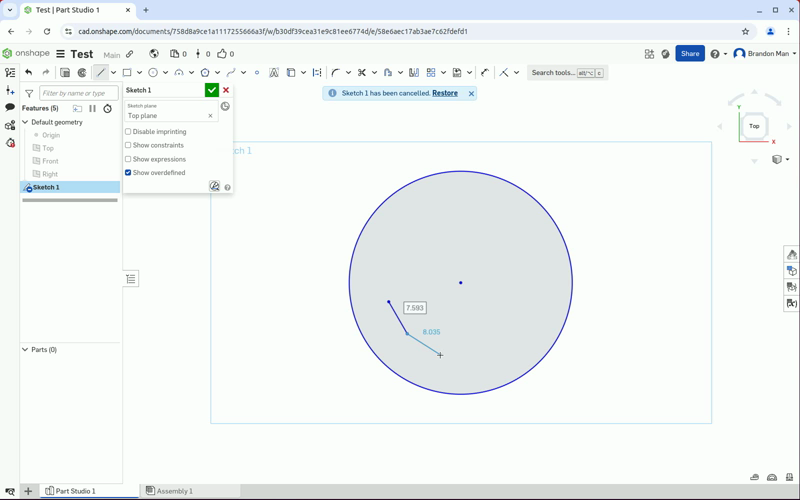
key_up(shift)
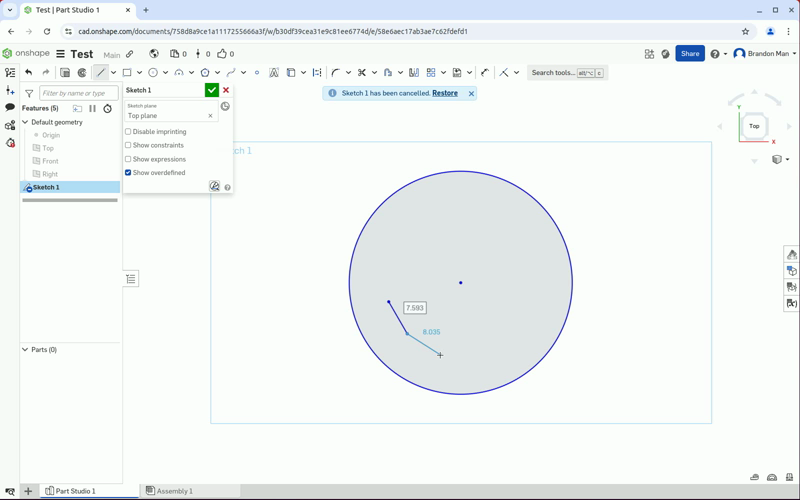
key_down(shift)
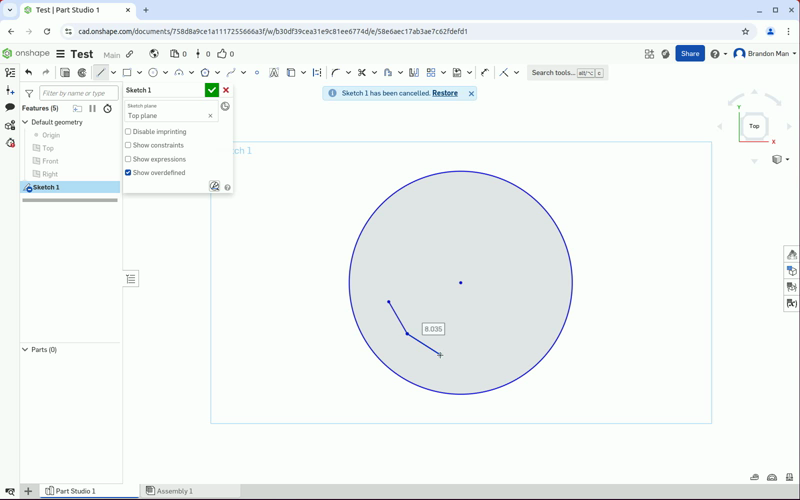
mouse_move(470, 354)
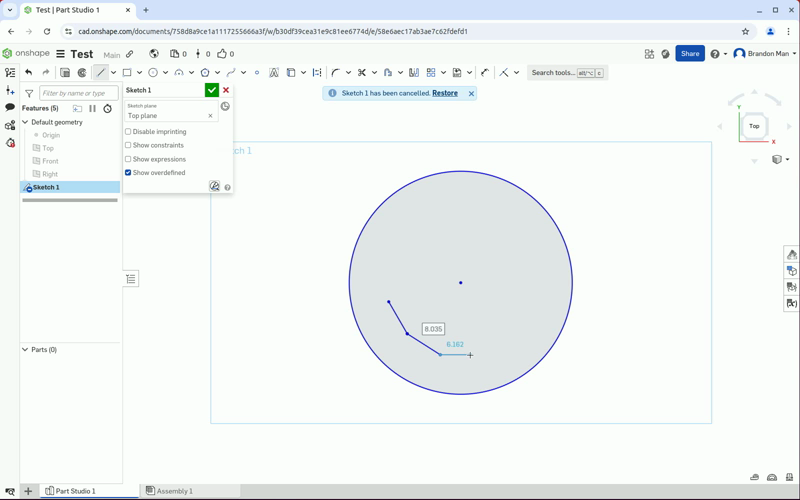
mouse_move(479, 354)
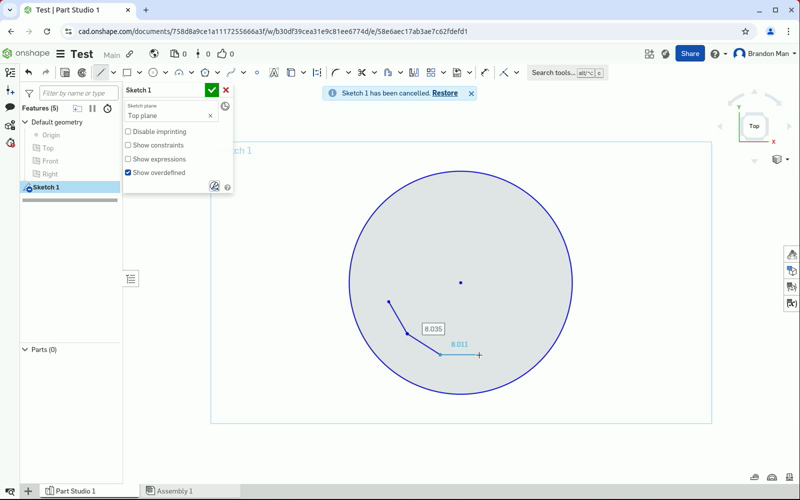
click(479, 354)
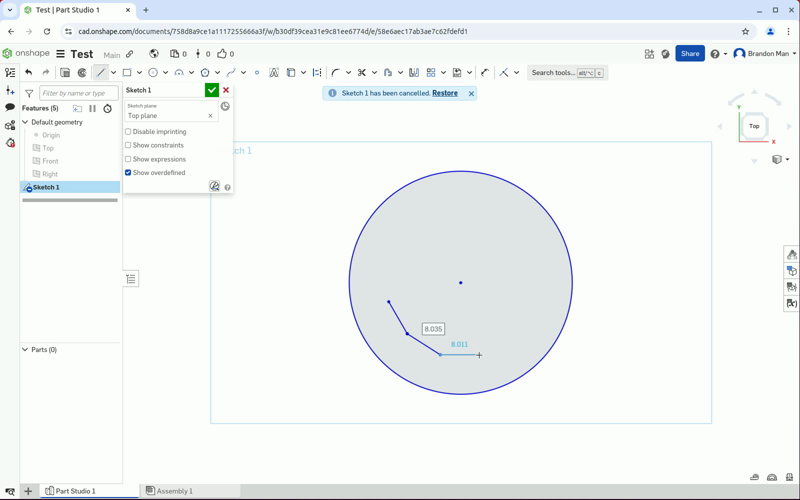
key_up(shift)
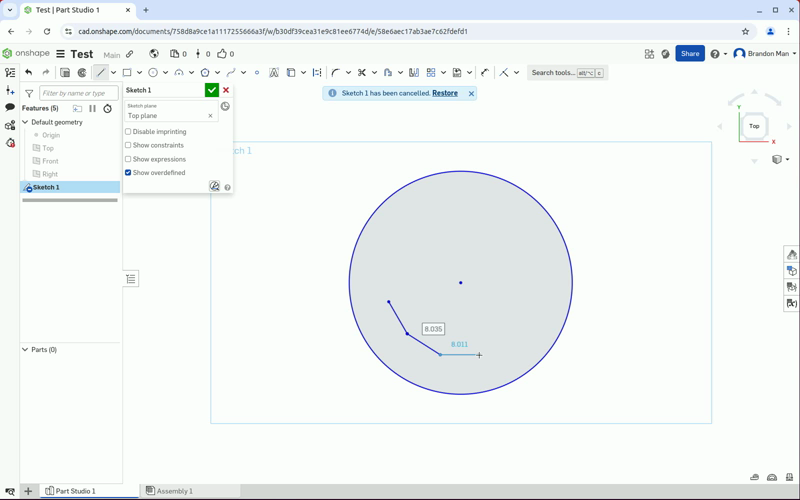
key_down(shift)
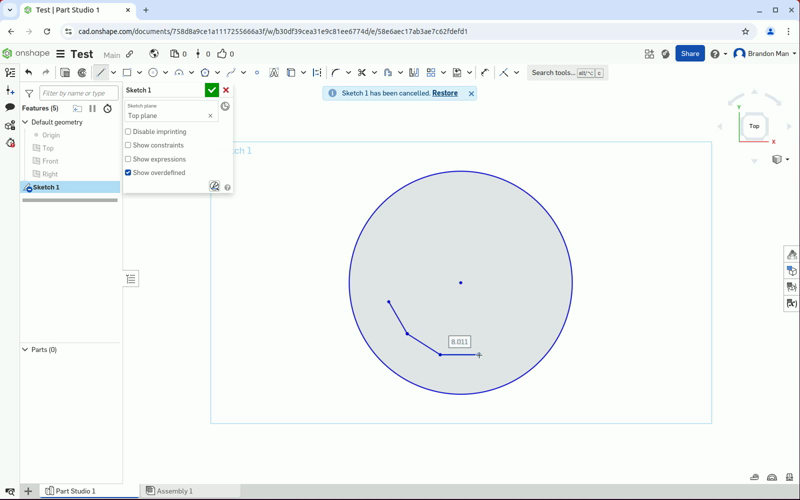
mouse_move(509, 354)
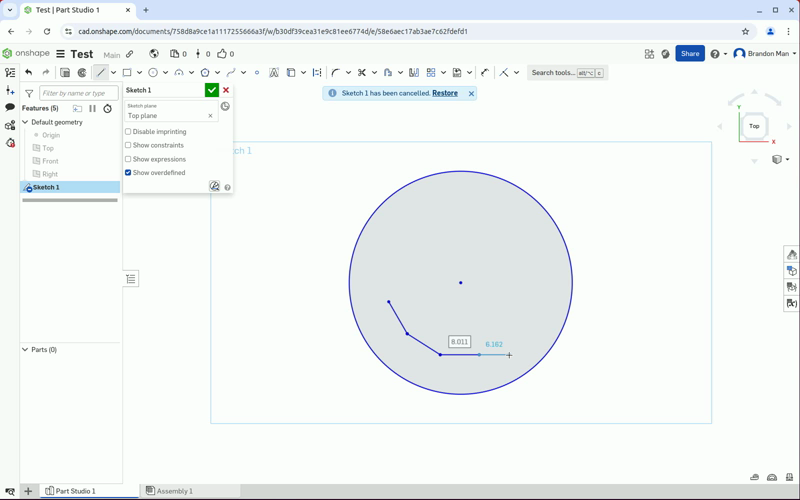
mouse_move(511, 333)
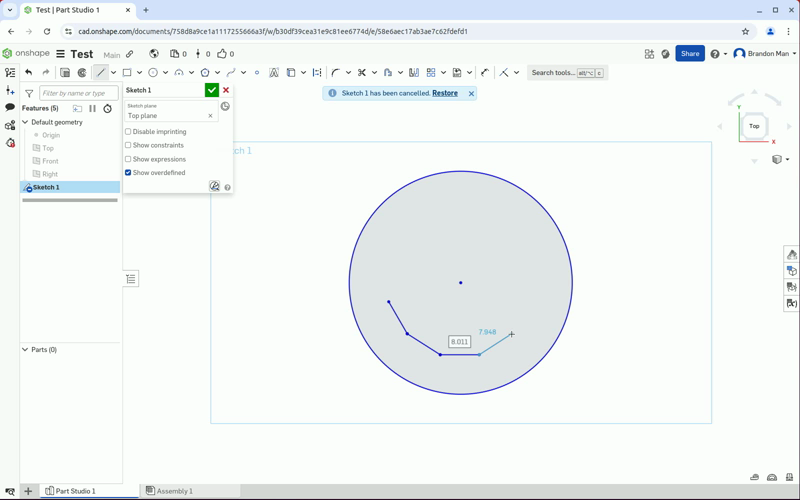
click(511, 333)
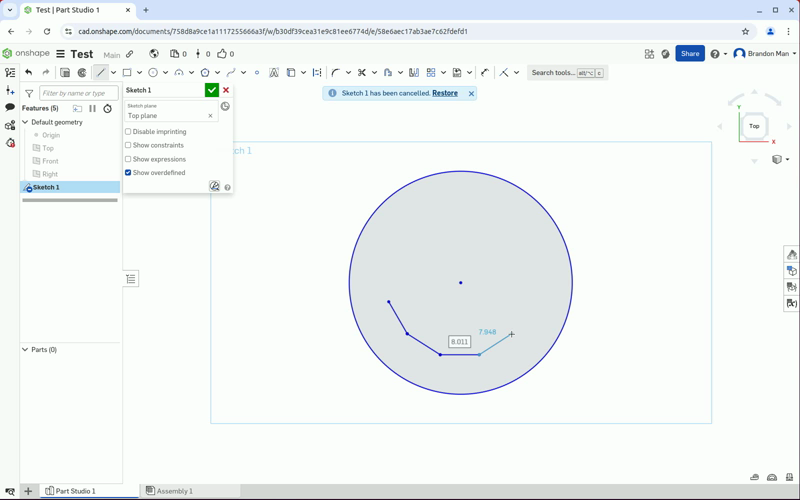
key_up(shift)
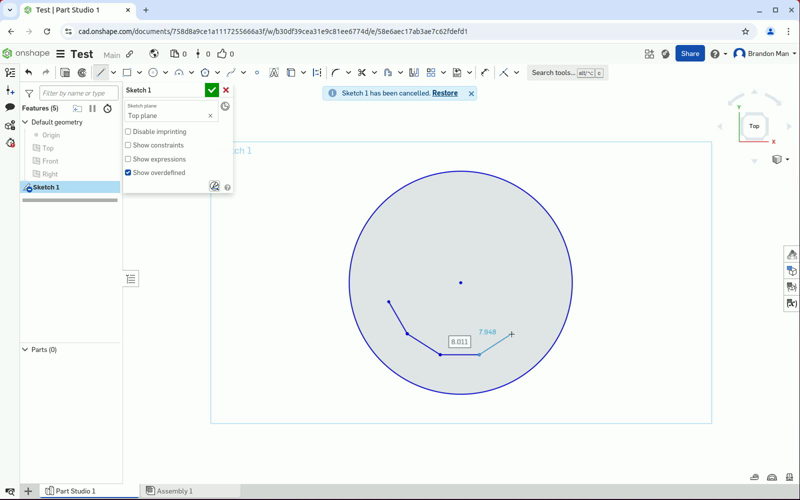
key_down(shift)
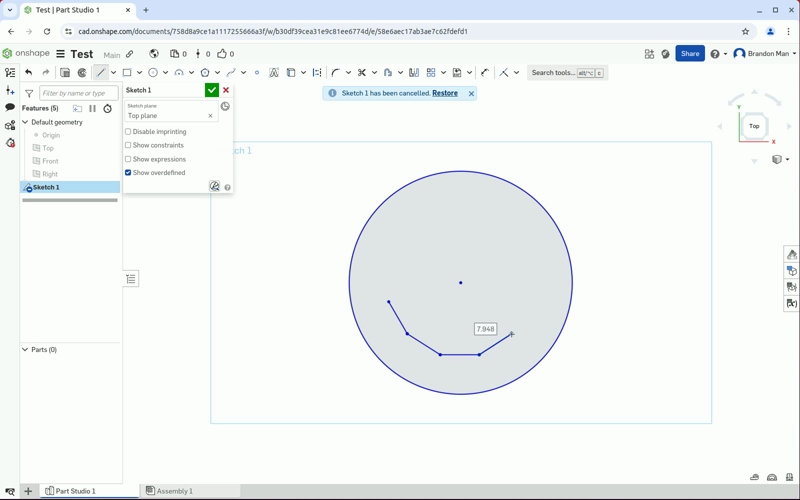
mouse_move(541, 333)
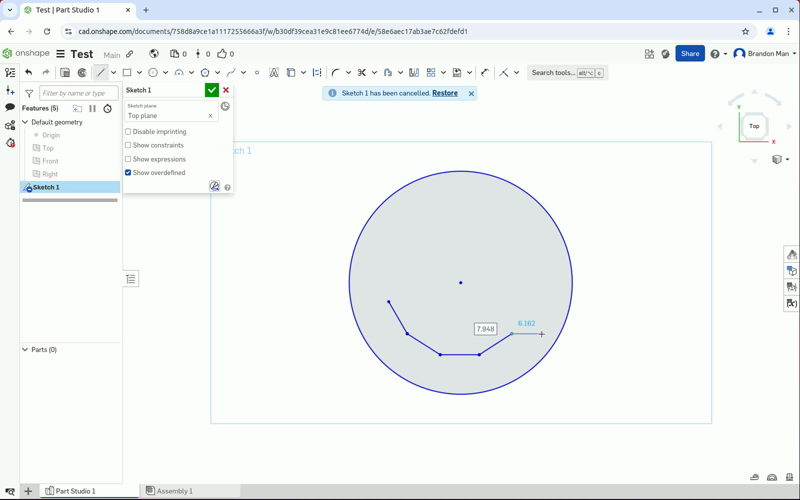
mouse_move(530, 301)
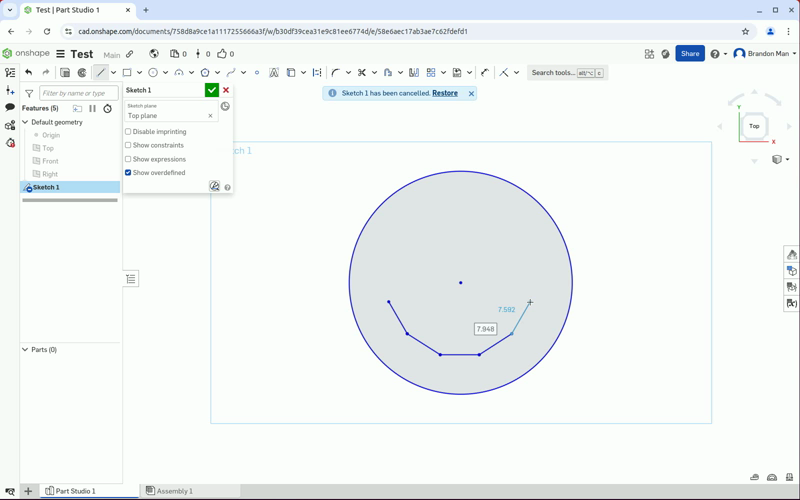
click(530, 301)
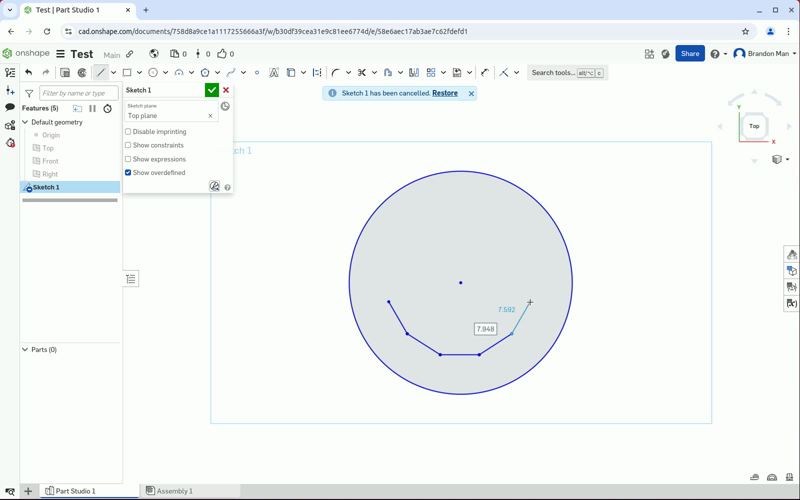
key_up(shift)
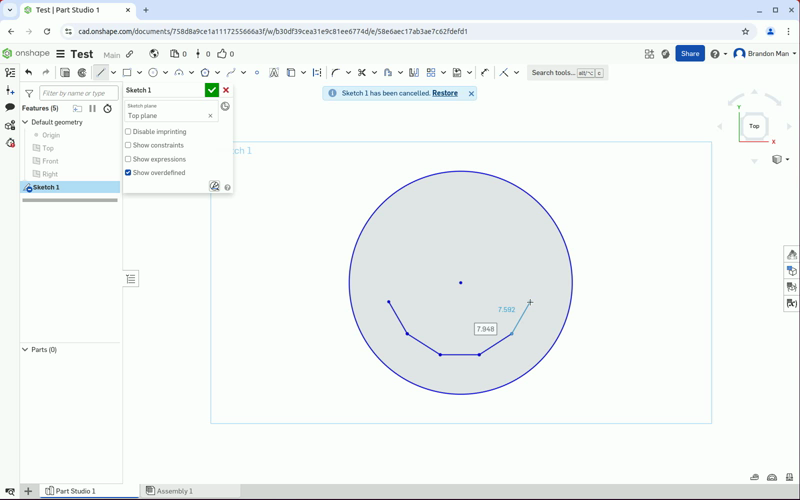
key_down(shift)
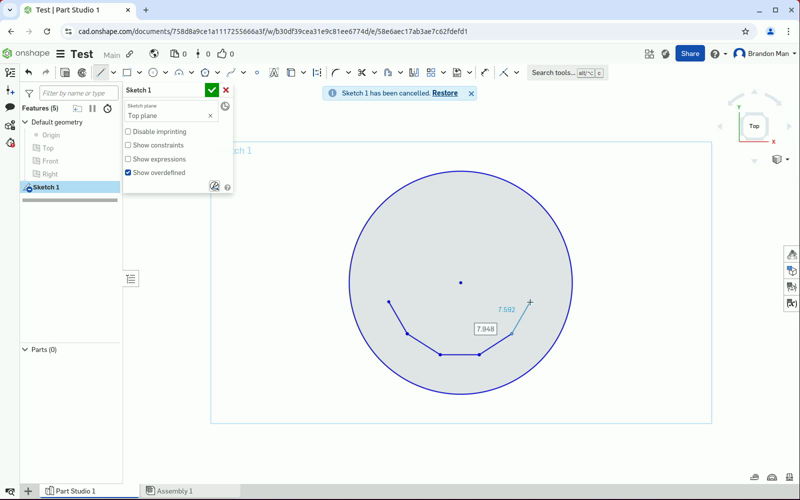
mouse_move(560, 301)
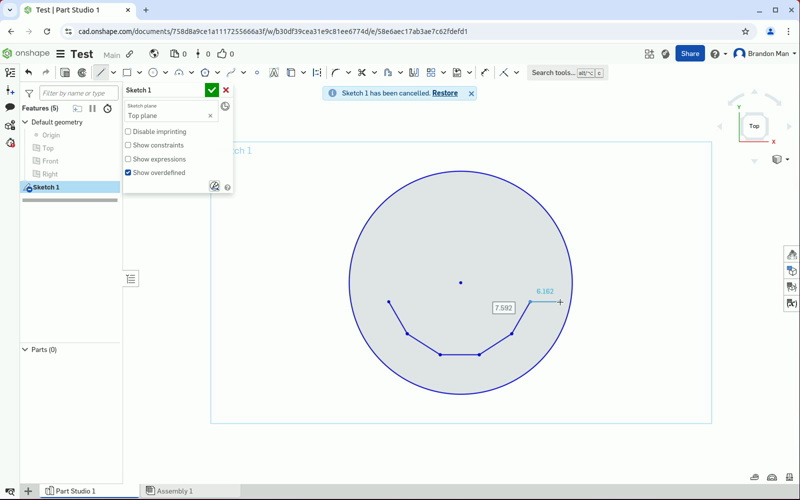
mouse_move(530, 264)
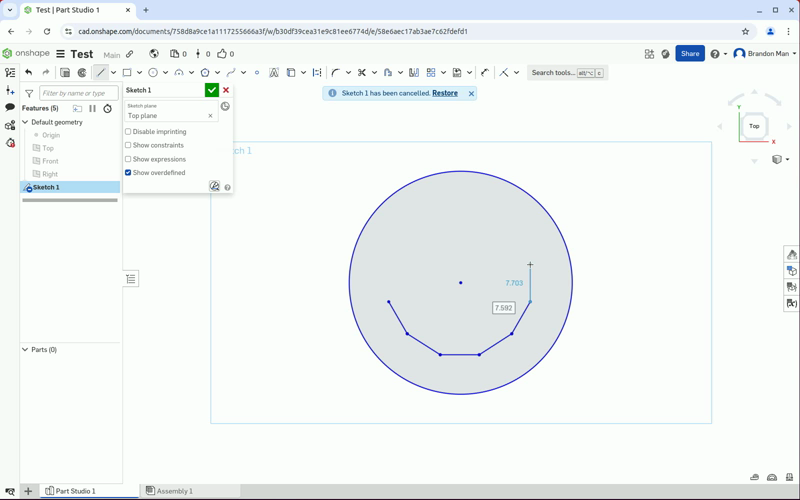
click(530, 264)
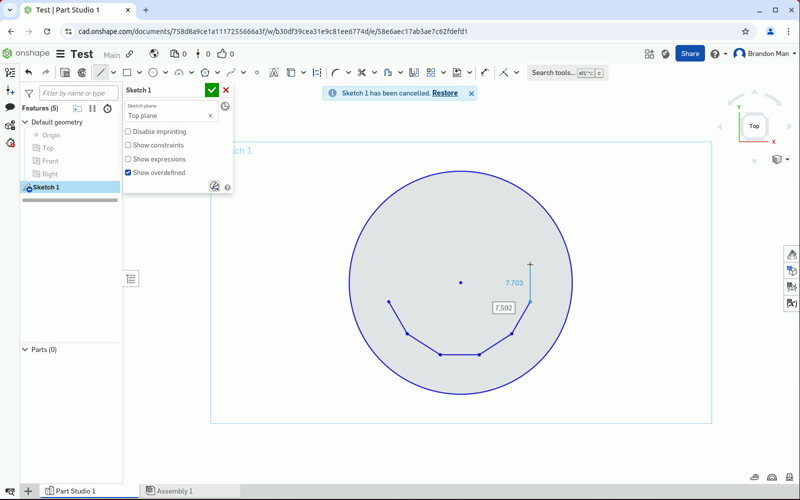
key_up(shift)
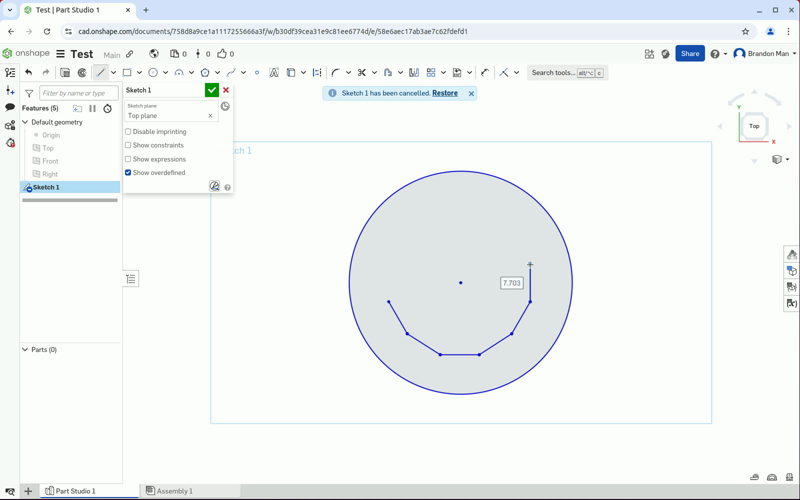
key_down(shift)
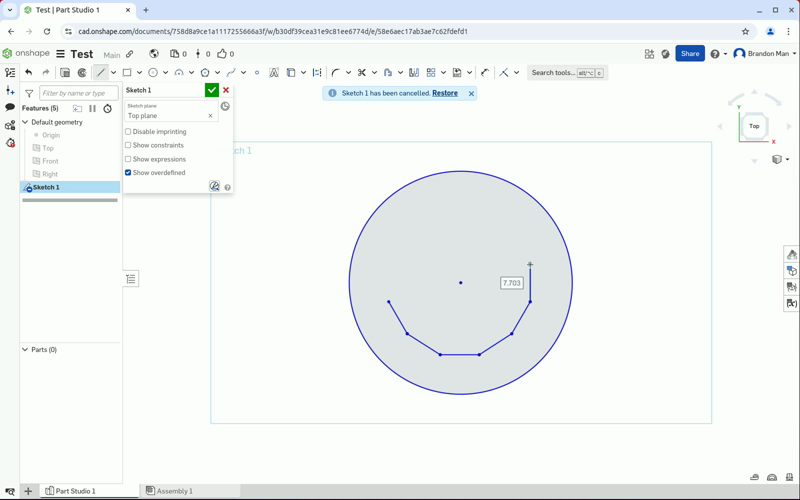
mouse_move(560, 264)
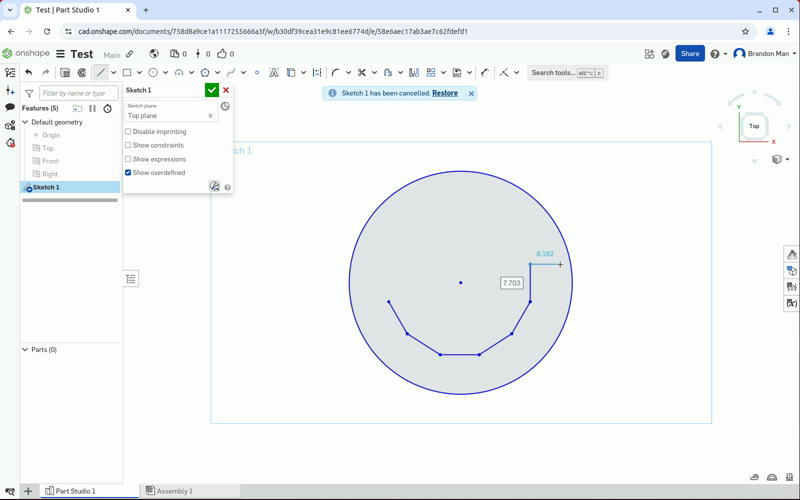
mouse_move(511, 231)
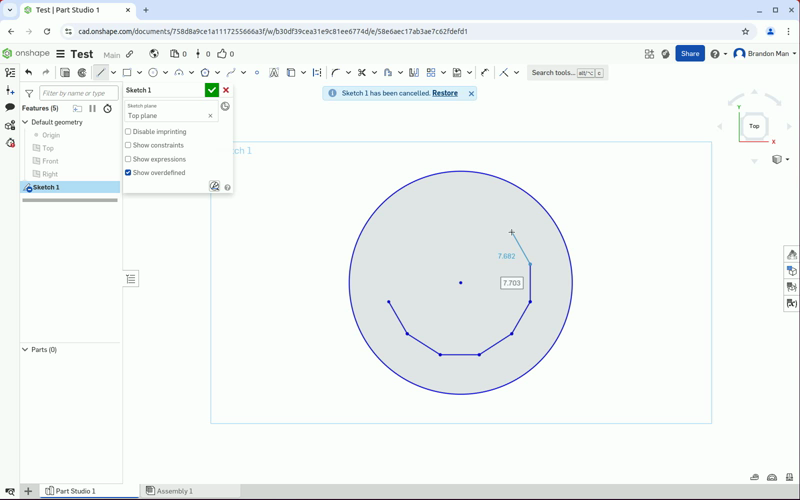
click(511, 231)
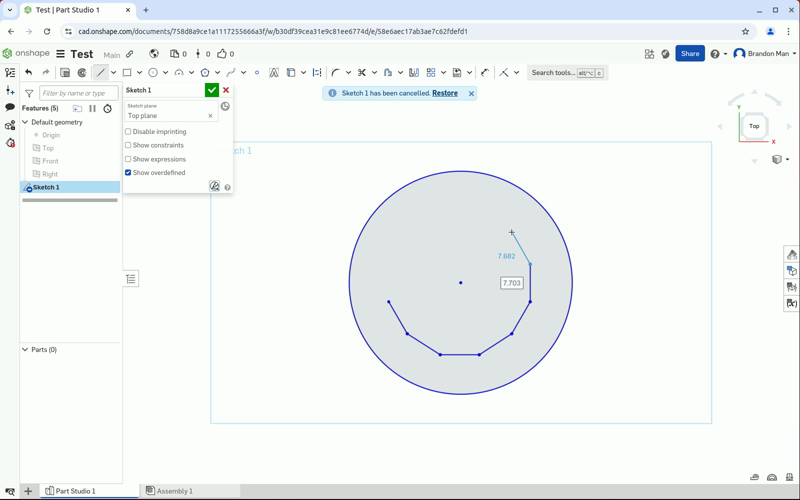
key_up(shift)
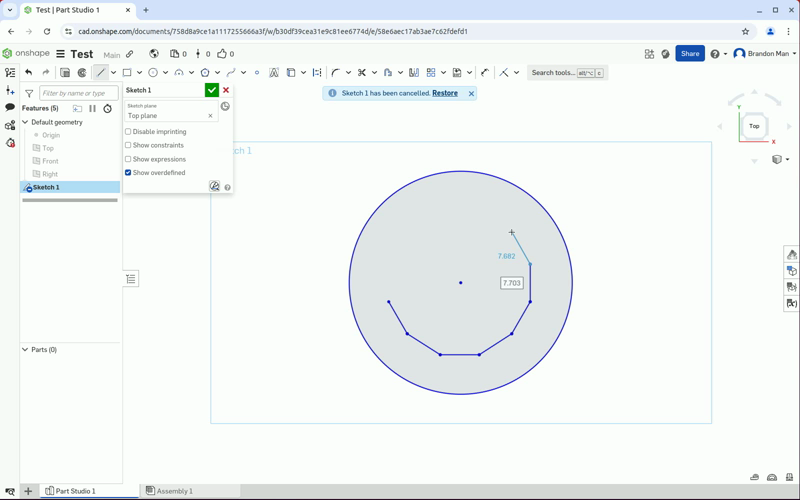
key_down(shift)
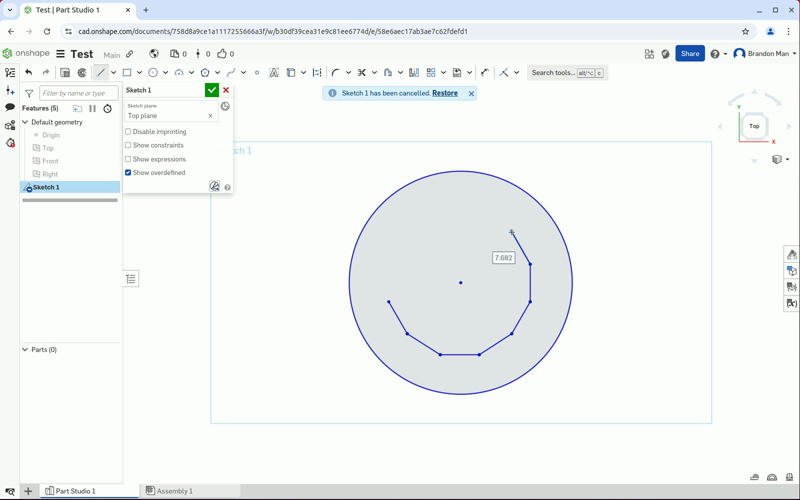
mouse_move(541, 231)
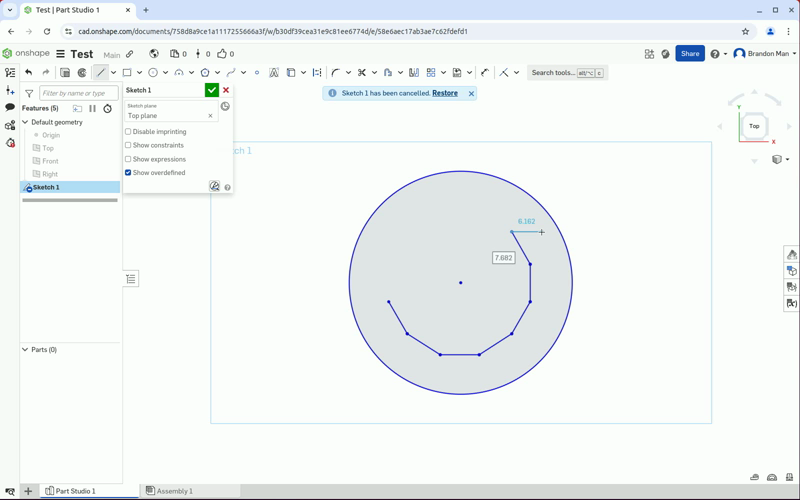
mouse_move(479, 210)
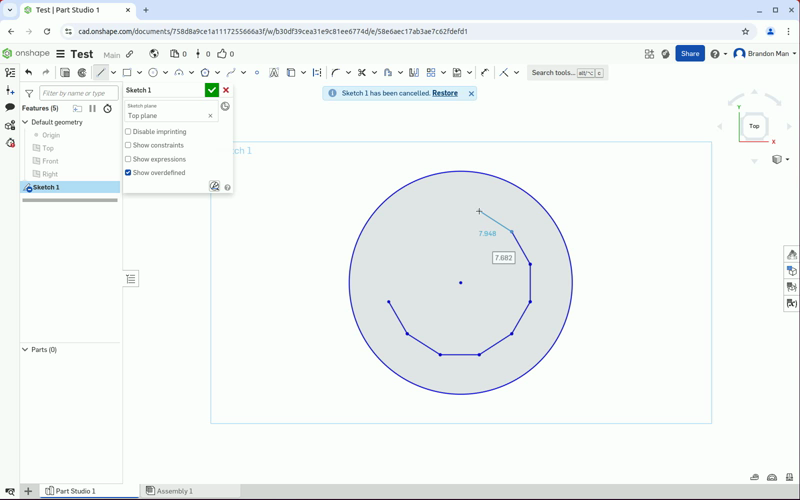
click(479, 210)
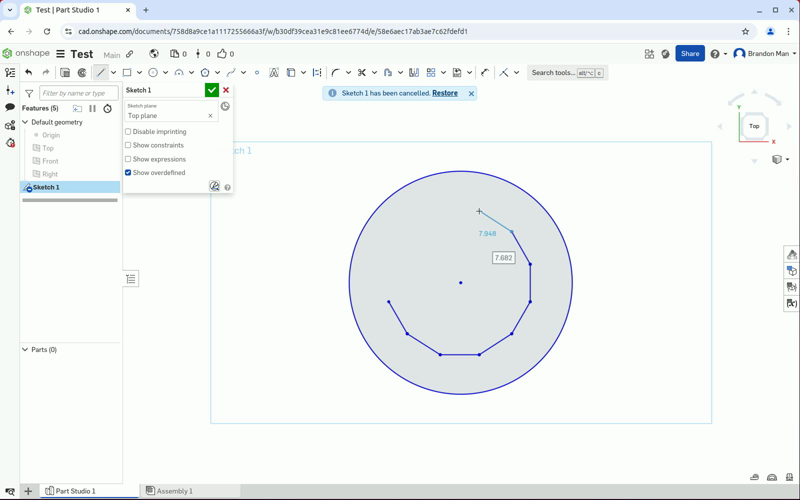
key_up(shift)
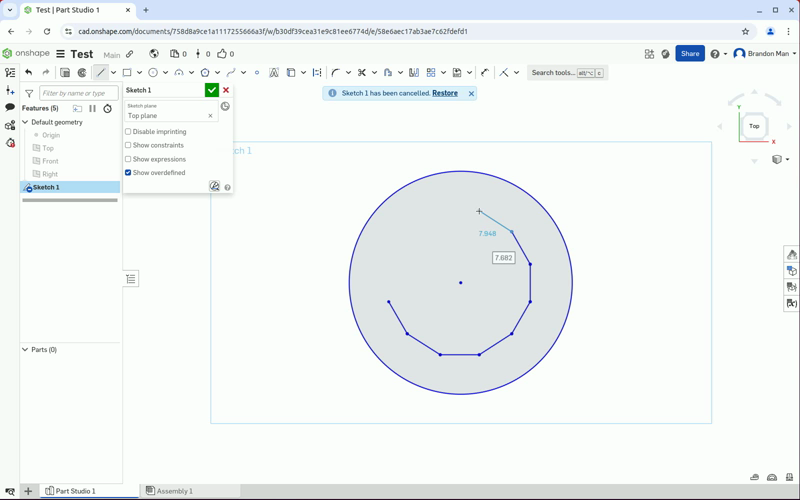
key_down(shift)
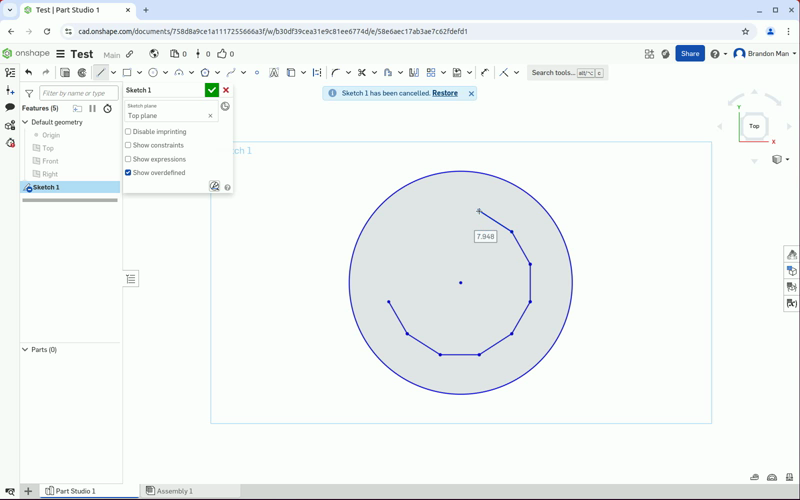
mouse_move(509, 210)
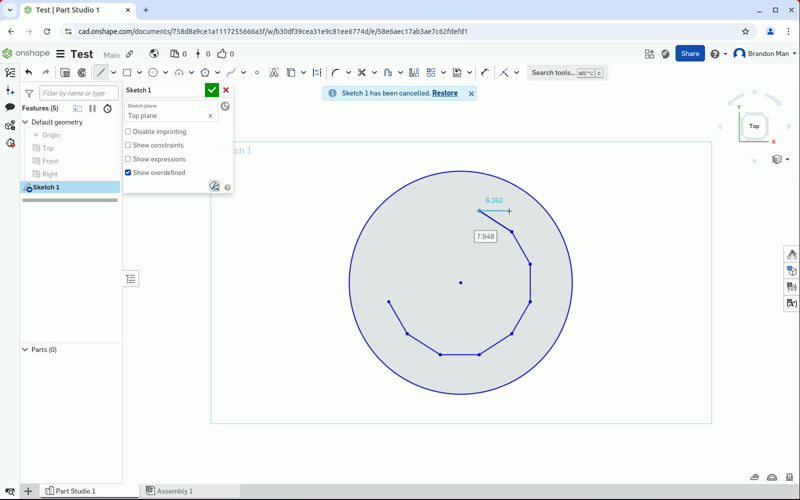
mouse_move(440, 210)
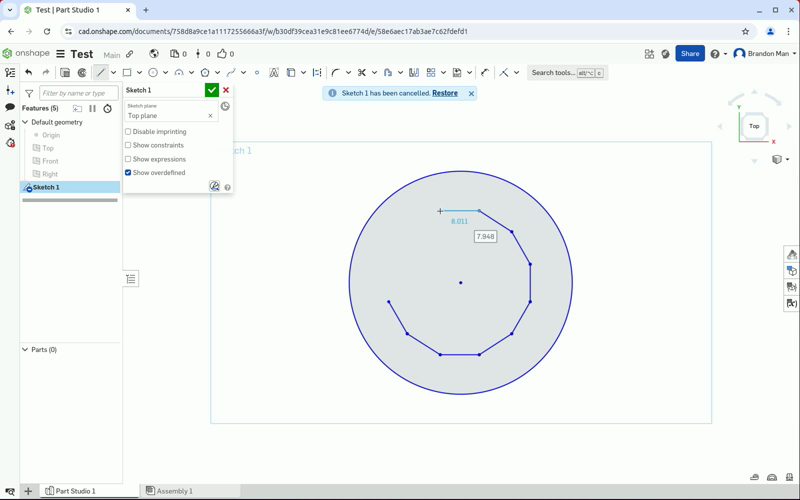
click(440, 210)
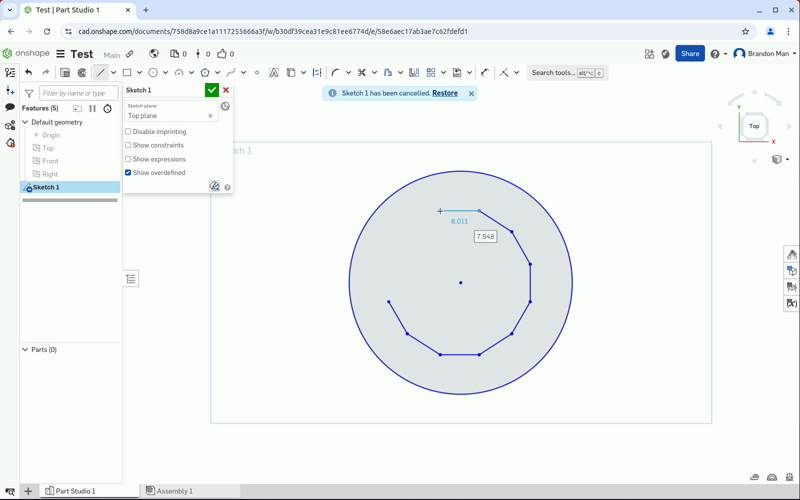
key_up(shift)
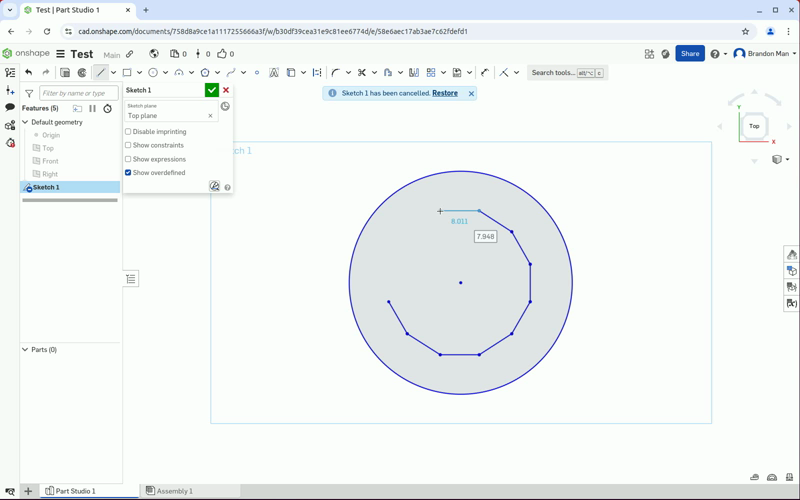
key_down(shift)
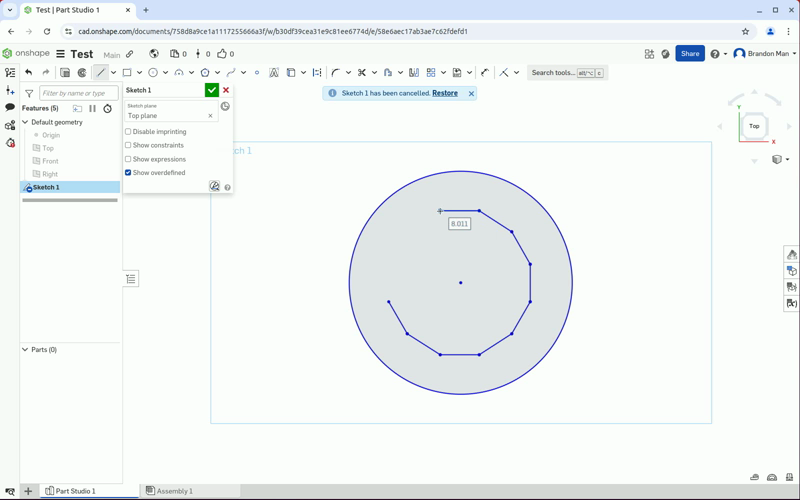
mouse_move(470, 210)
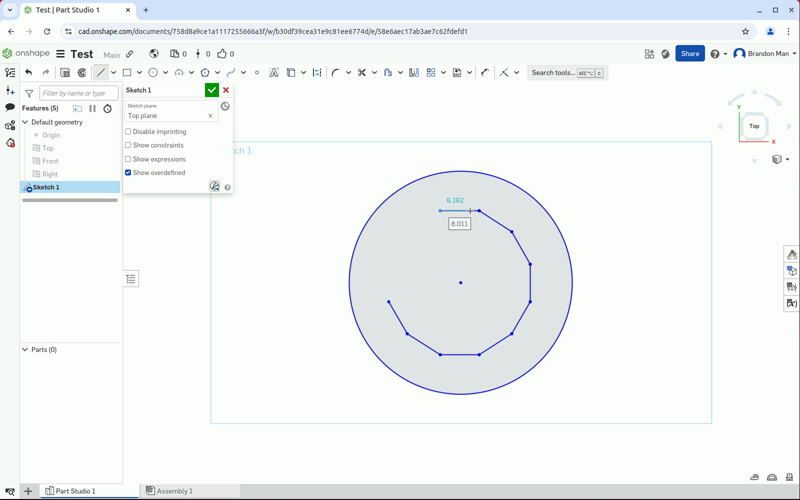
mouse_move(407, 231)
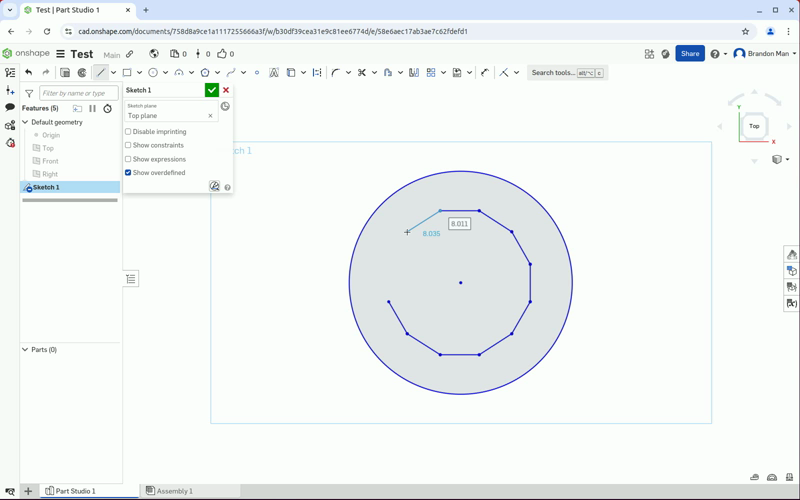
click(407, 231)
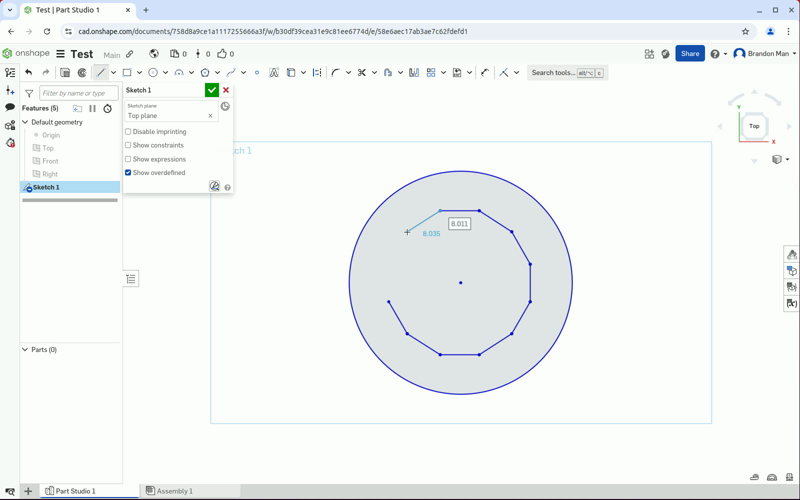
key_up(shift)
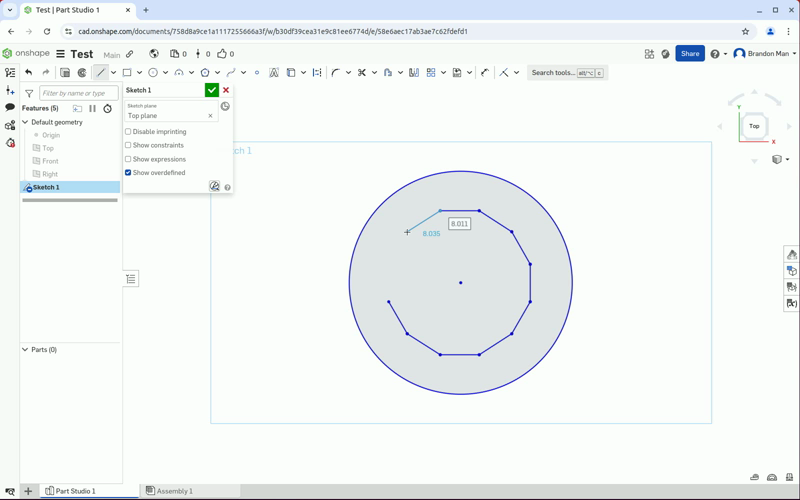
key_down(shift)
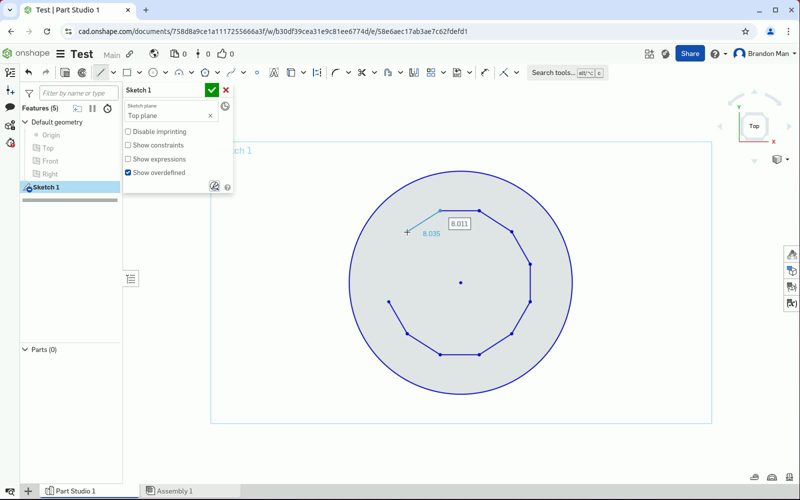
mouse_move(437, 231)
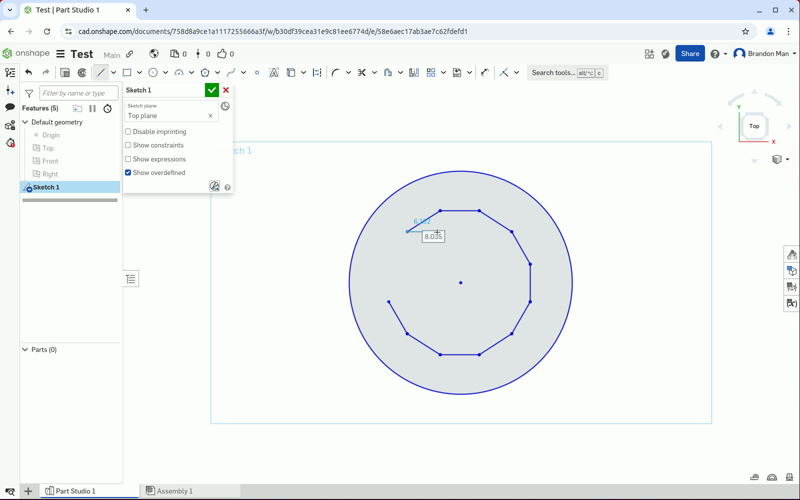
mouse_move(388, 264)
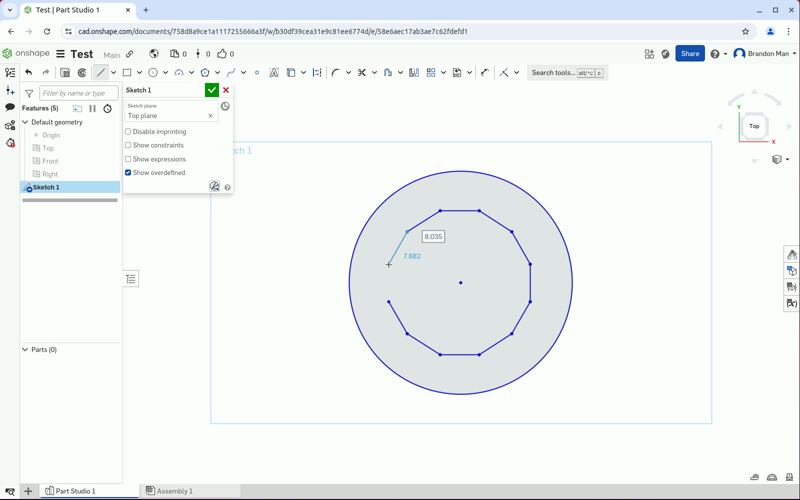
click(388, 264)
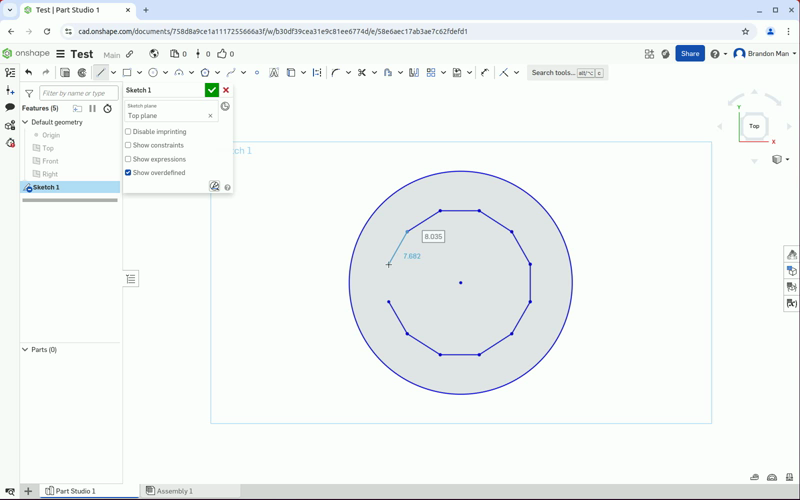
key_up(shift)
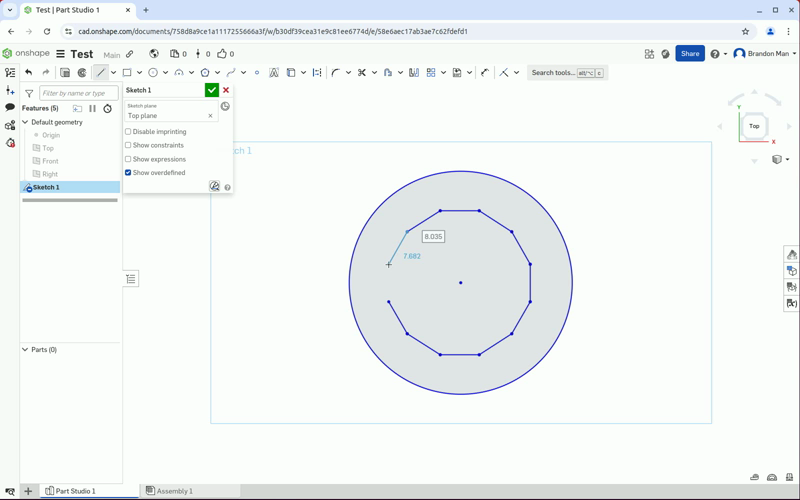
mouse_move(418, 264)
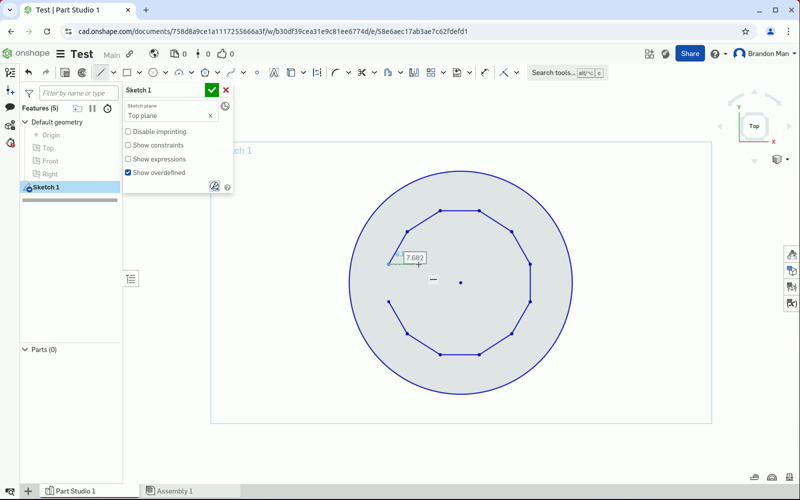
key_down(shift)
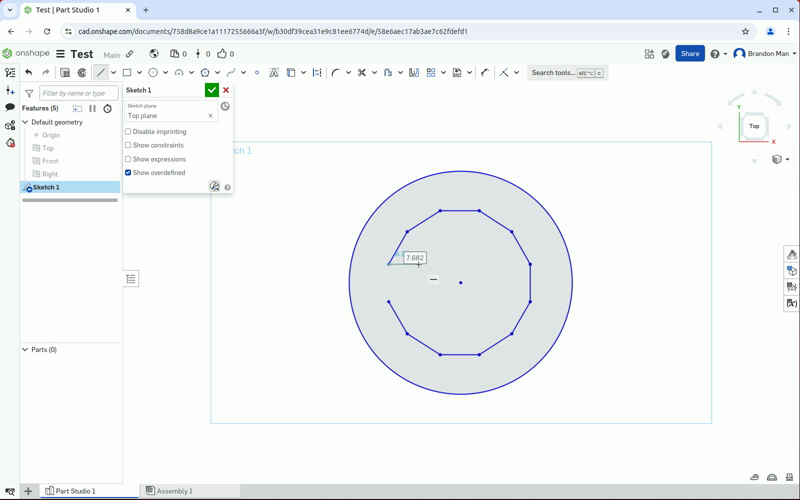
mouse_move(388, 301)
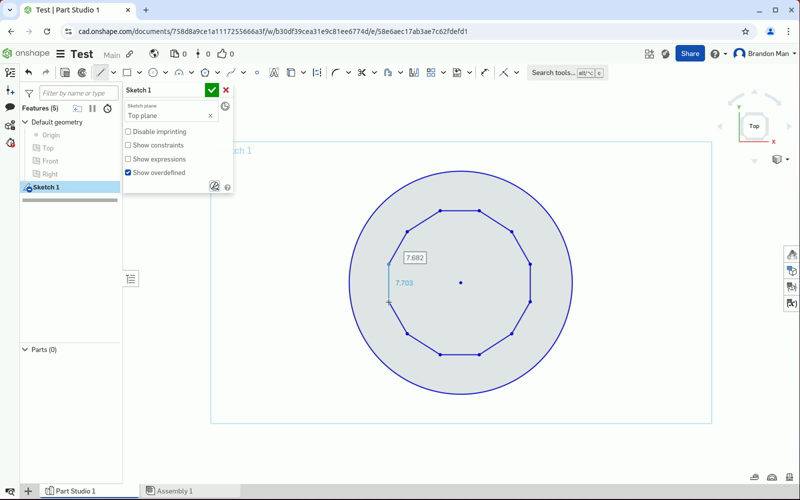
key_up(shift)
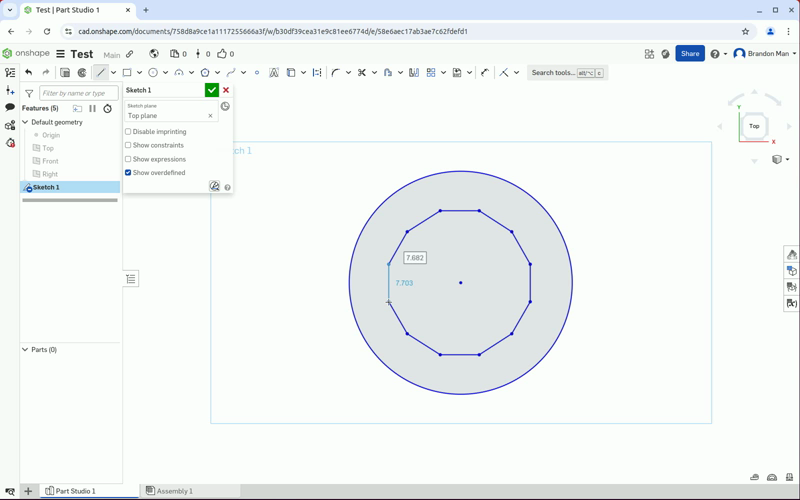
click(388, 301)
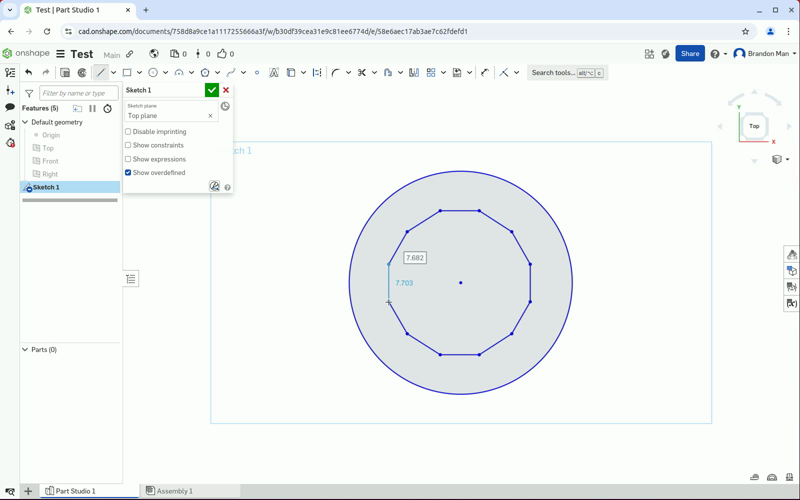
key(esc)
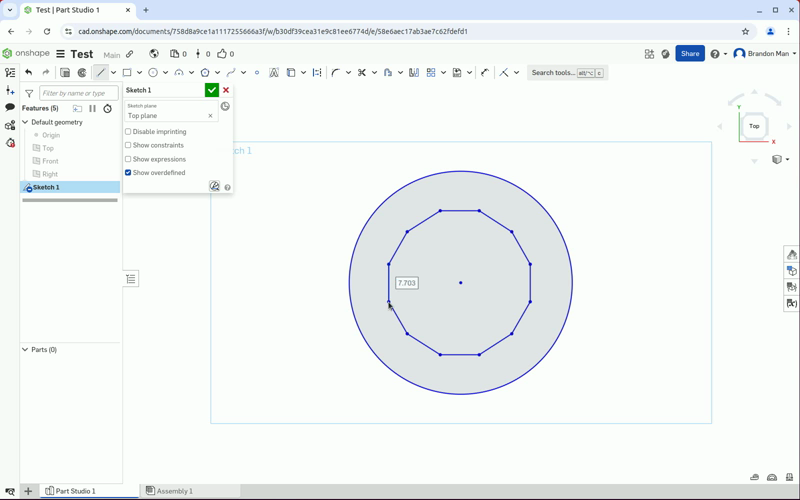
mouse_move(380, 333)
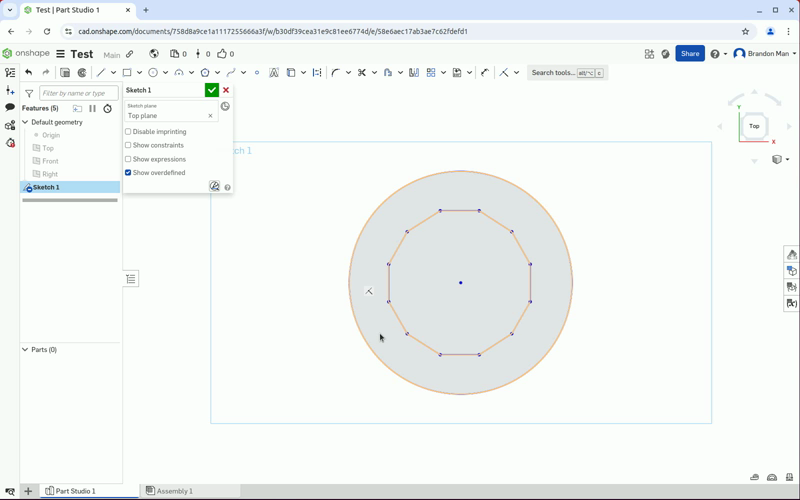
click(380, 333)
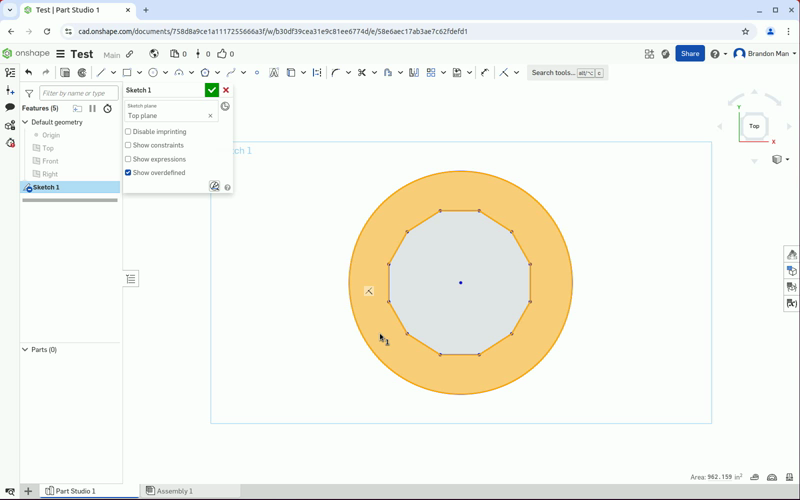
mouse_move(73, 352)
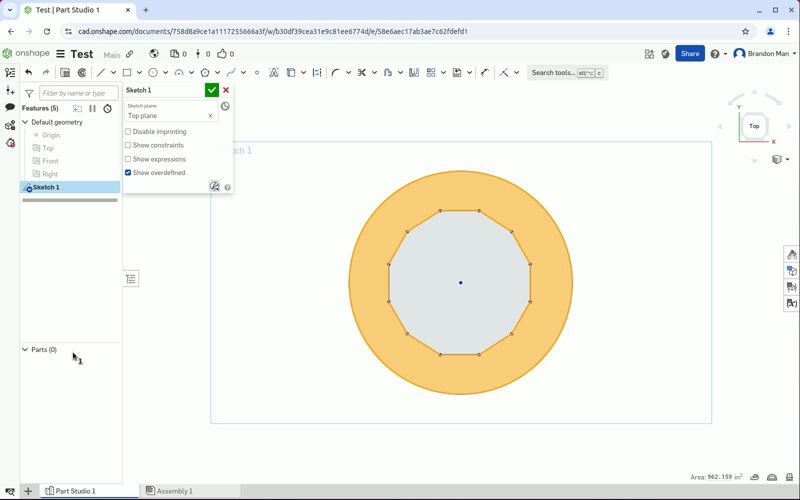
key(shift+y)
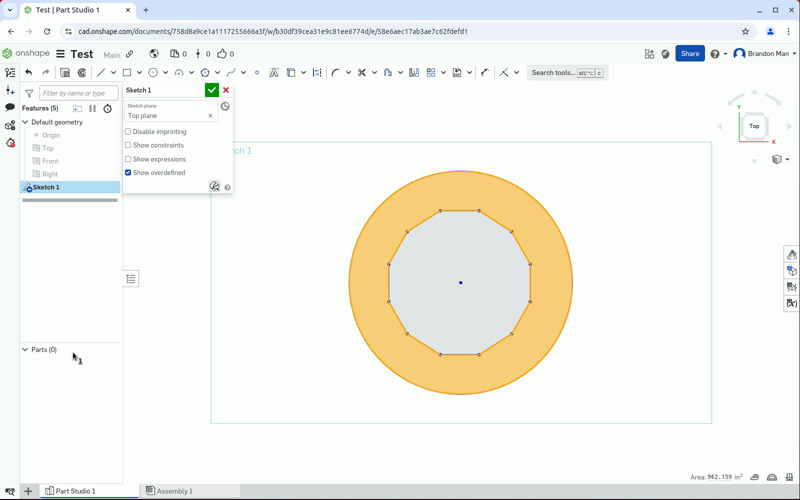
key(shift+e)
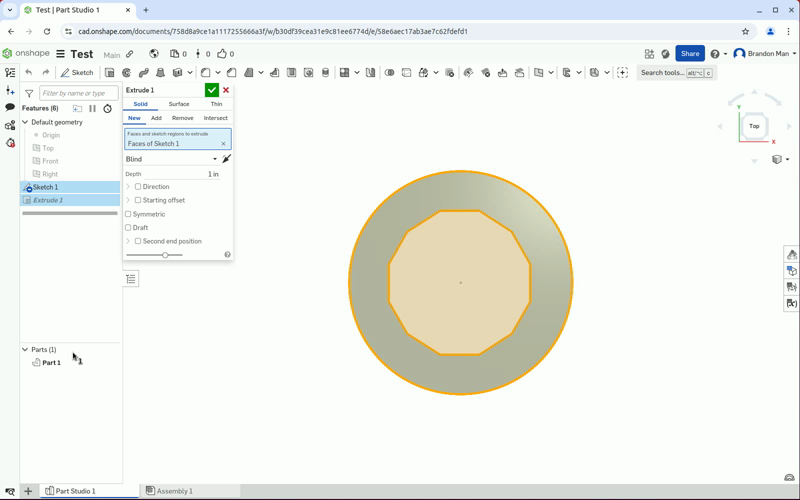
mouse_move(143, 106)
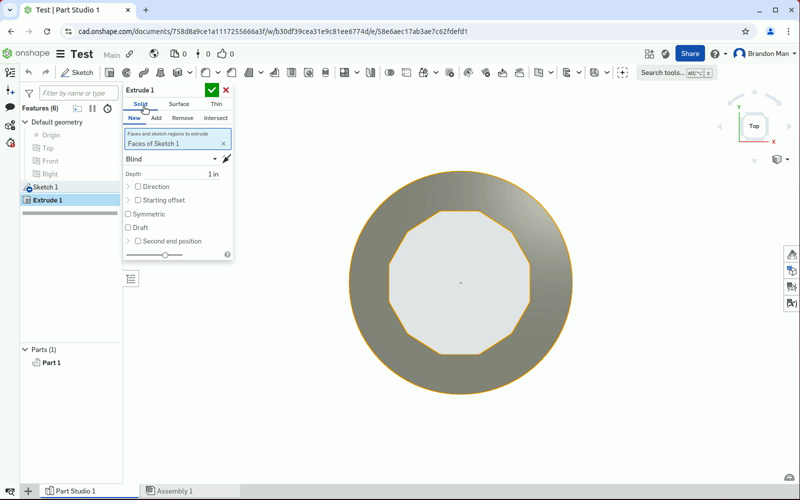
click(143, 106)
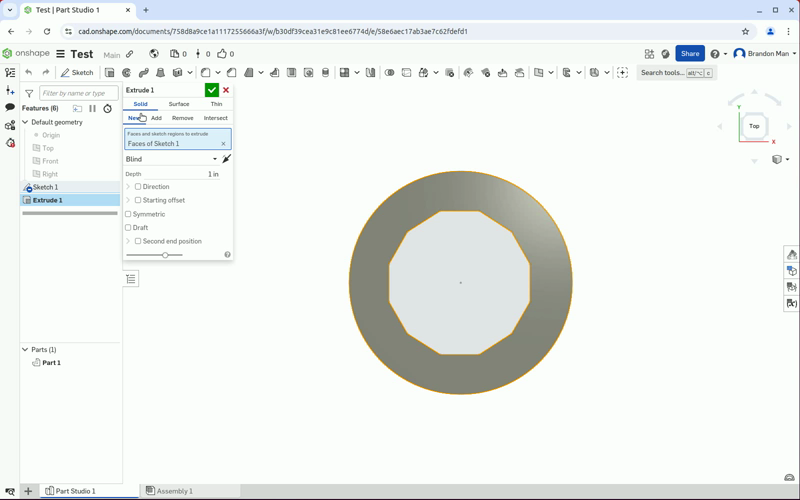
mouse_move(137, 120)
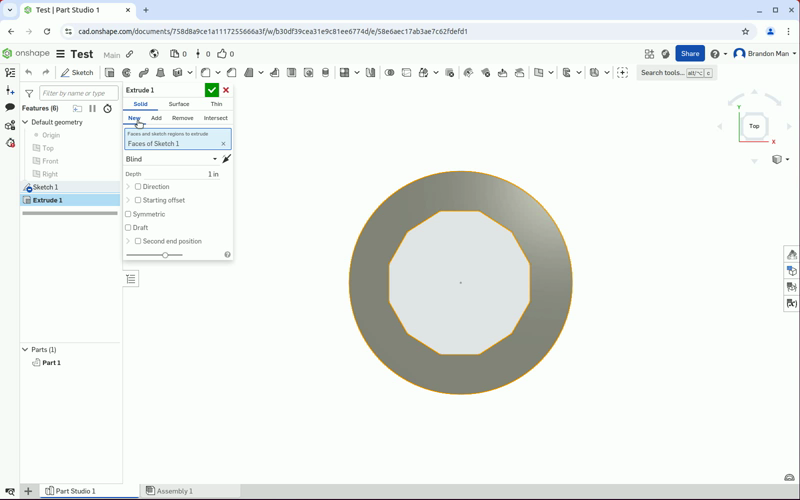
click(137, 120)
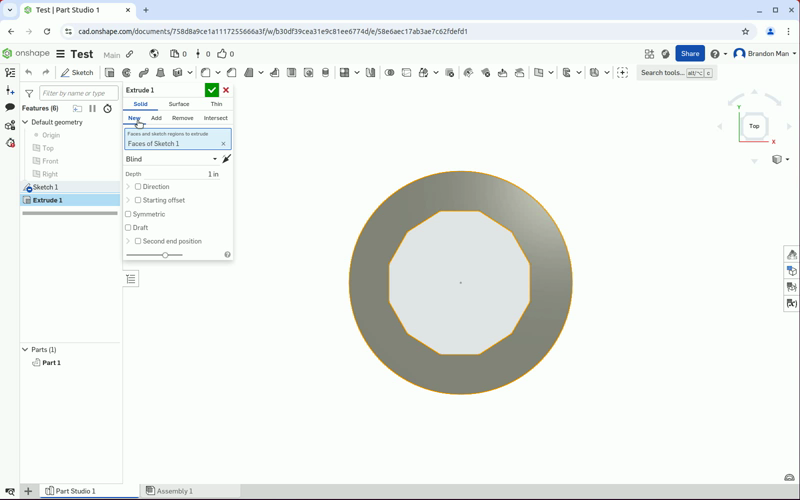
key(tab, 4)
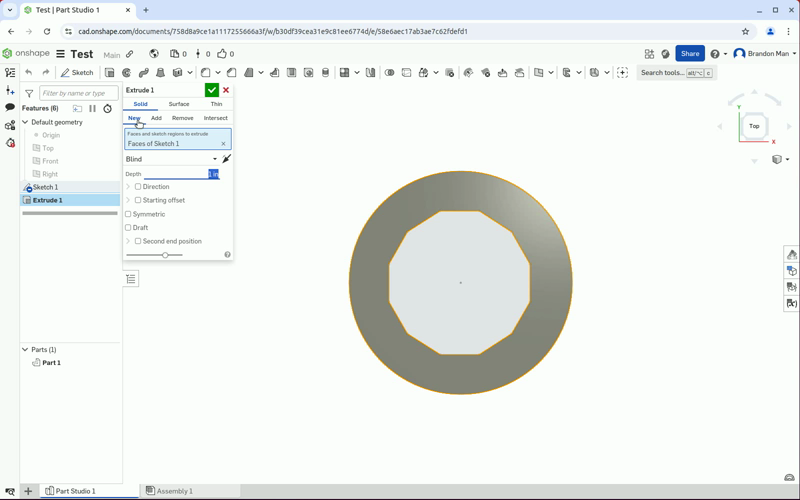
text(18.775)
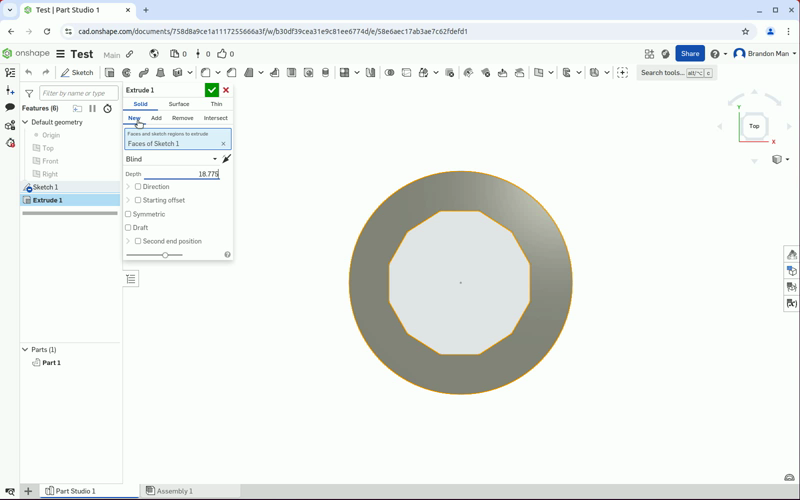
key(enter)
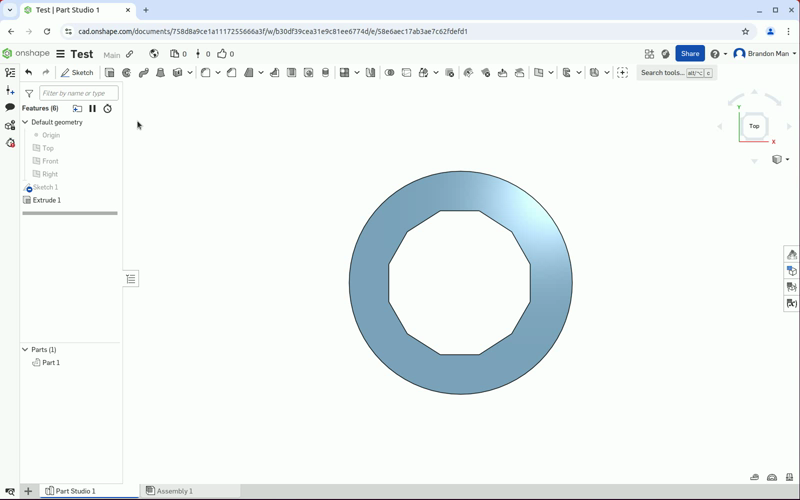
key(shift+h)
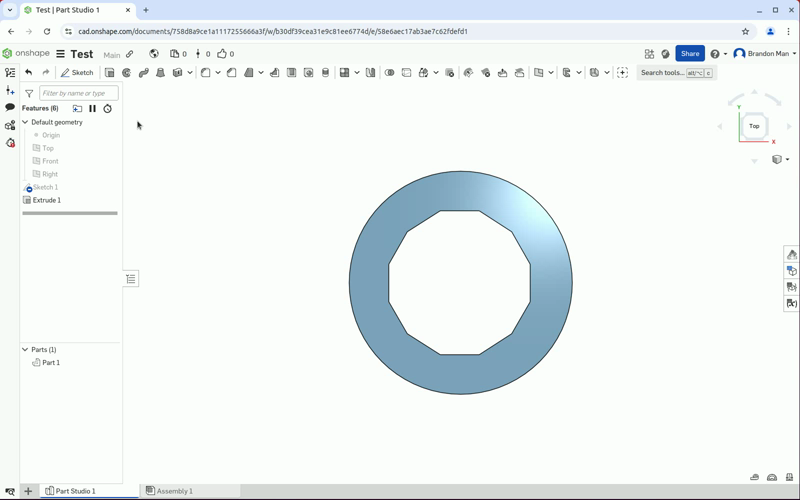
key(shift+h)
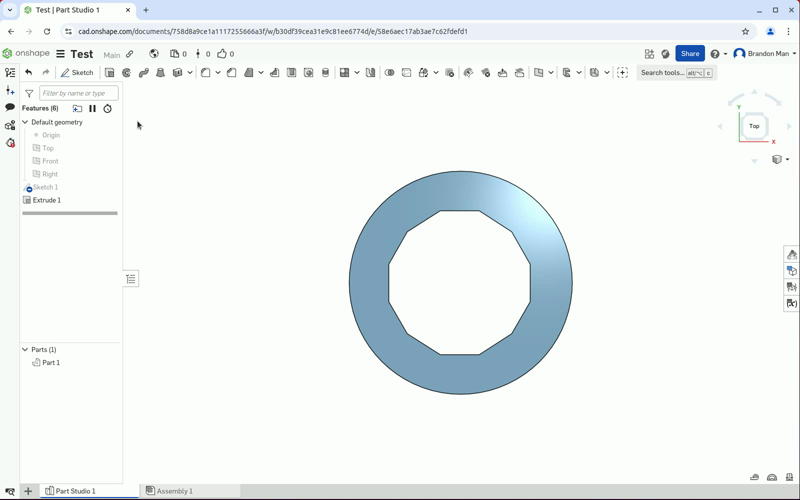
mouse_move(73, 189)
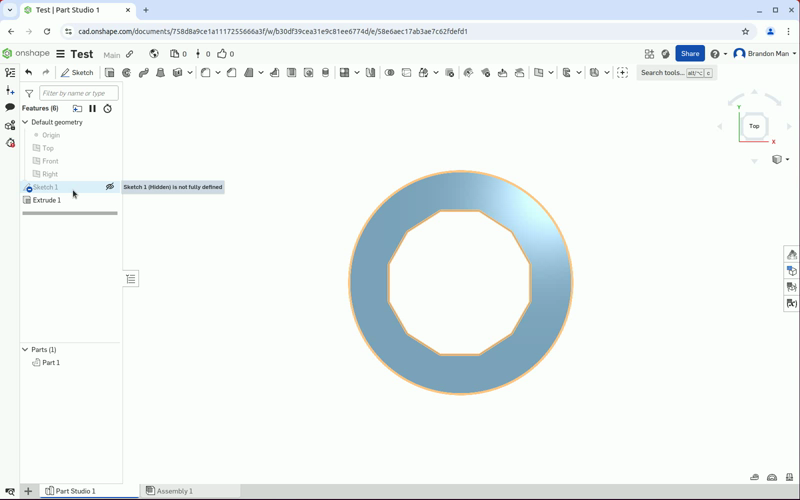
click(73, 189)
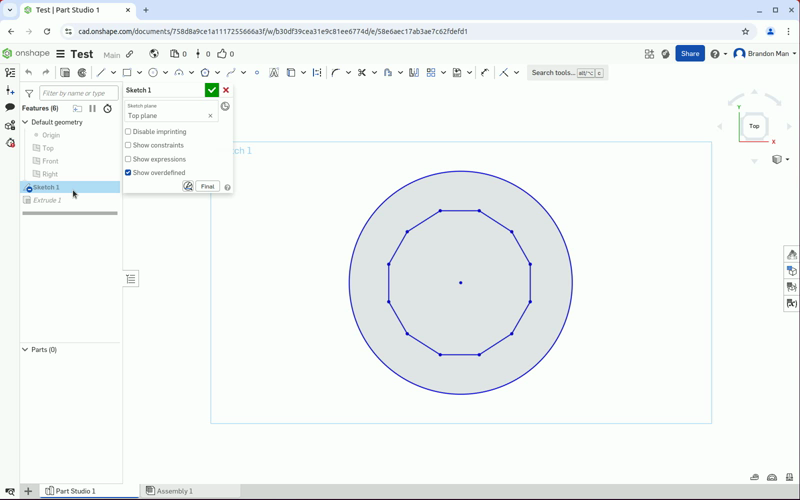
mouse_move(229, 92)
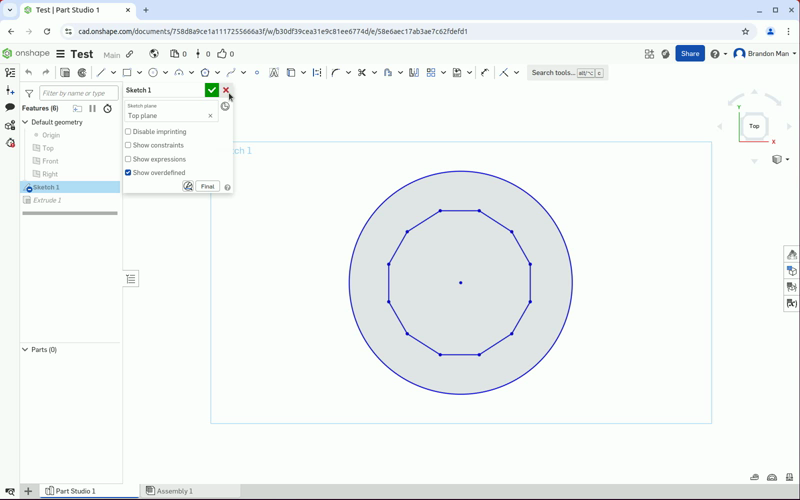
click(229, 92)
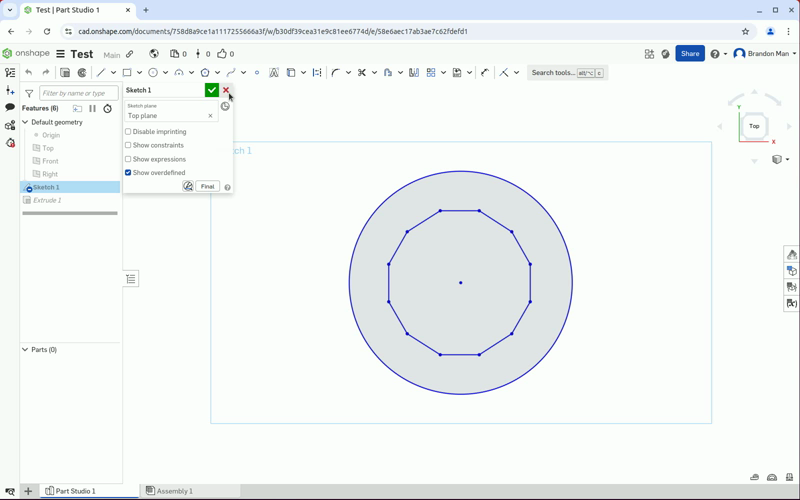
key(shift+s)
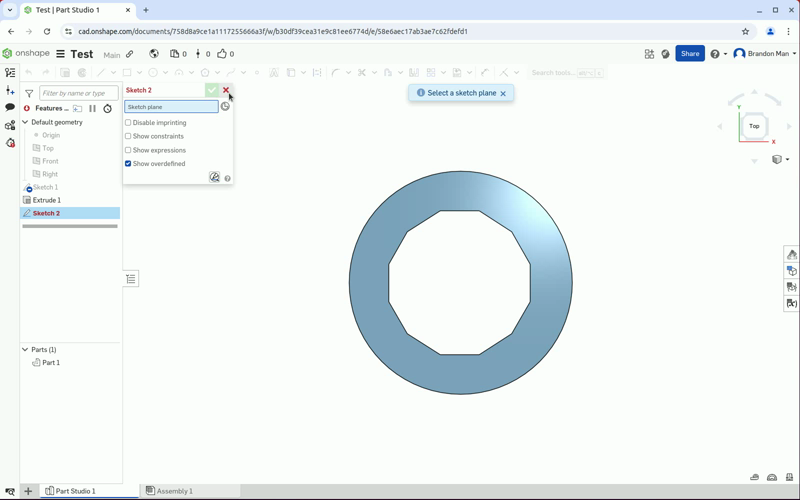
mouse_move(73, 150)
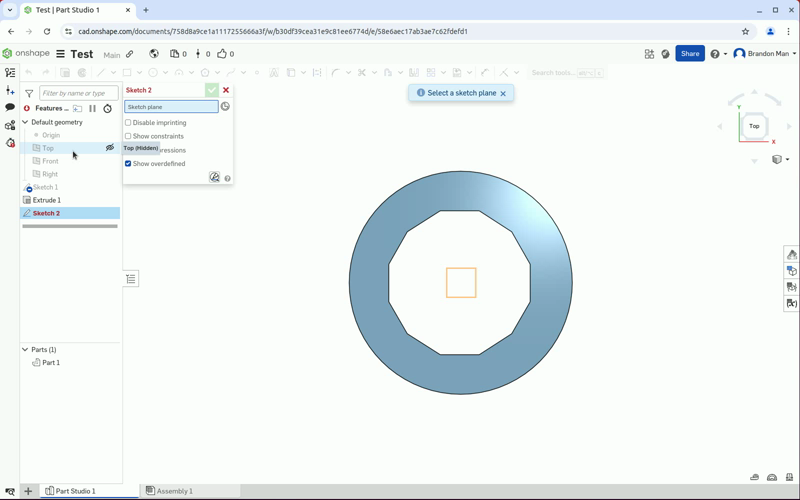
click(73, 150)
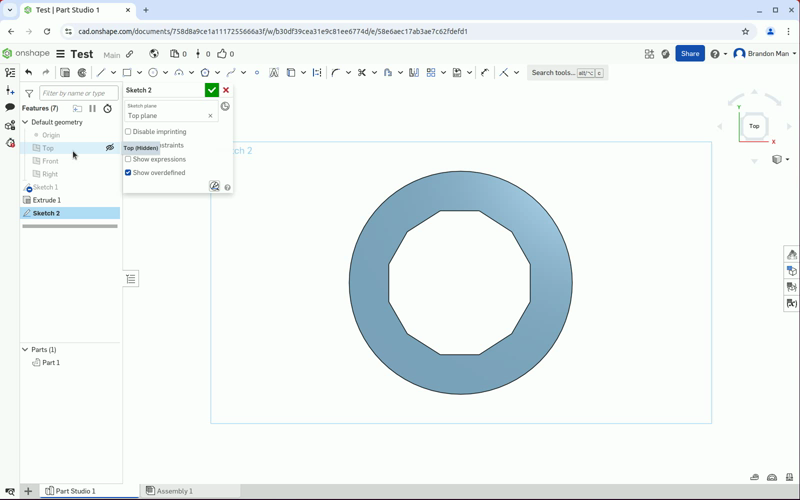
mouse_move(73, 352)
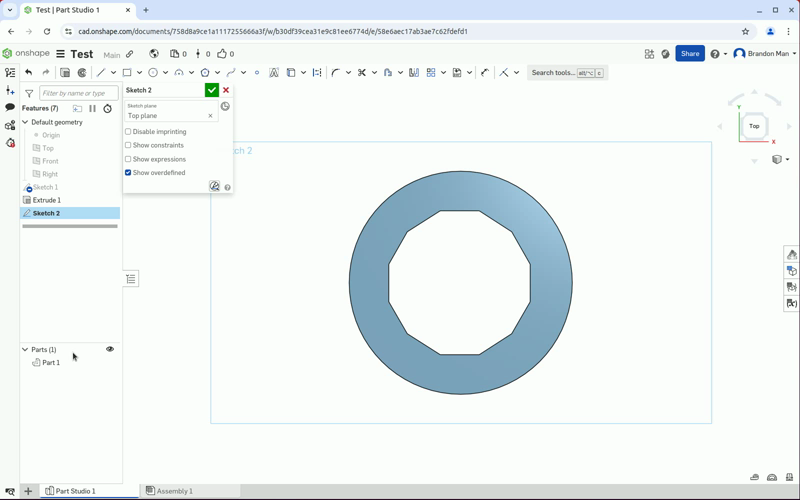
key(y)
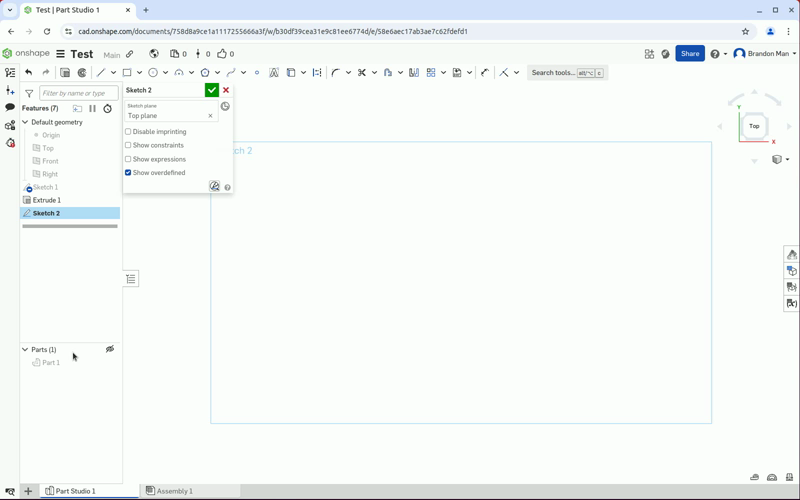
key(l)
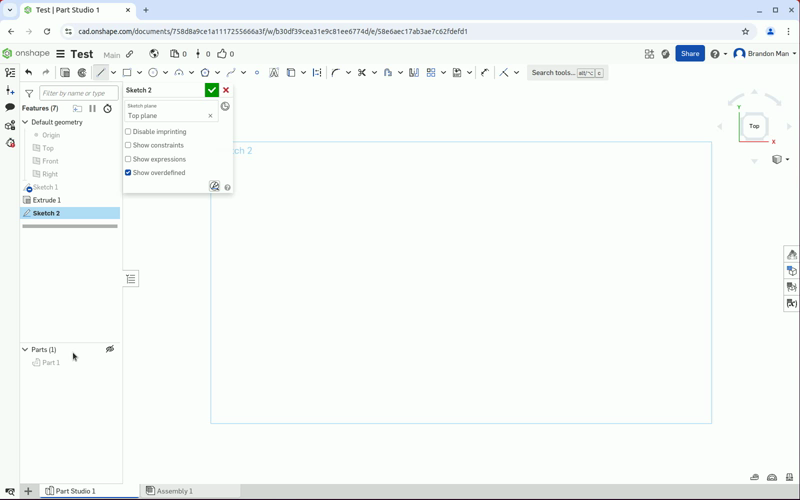
key_down(shift)
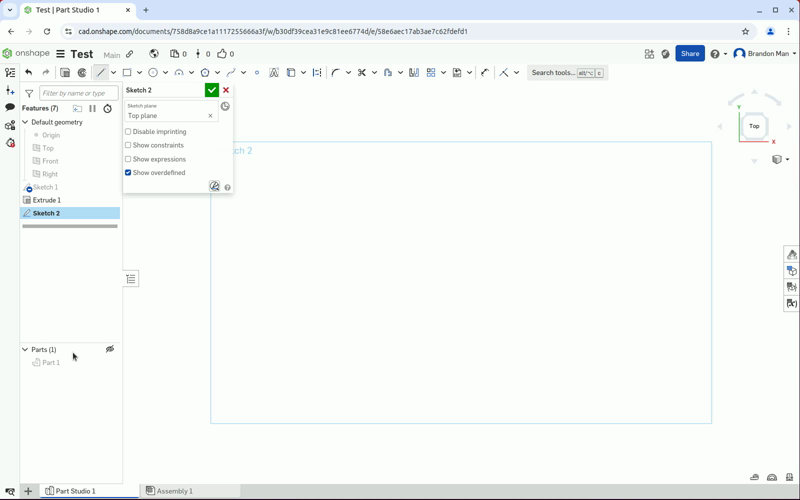
mouse_move(349, 394)
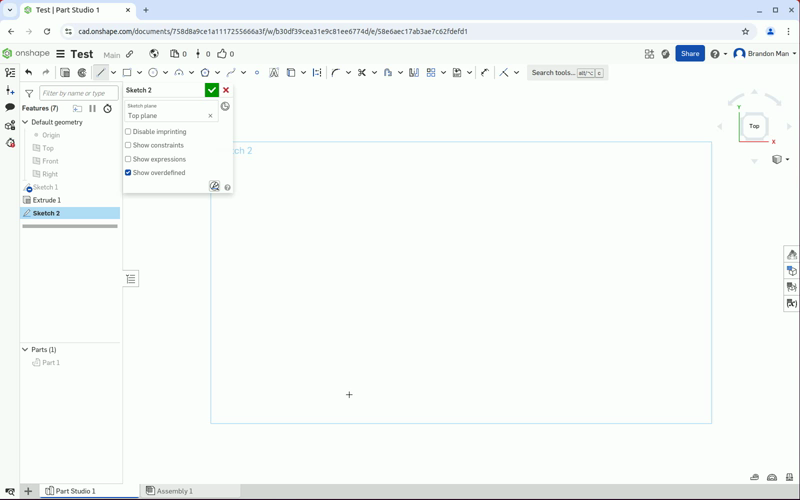
click(349, 394)
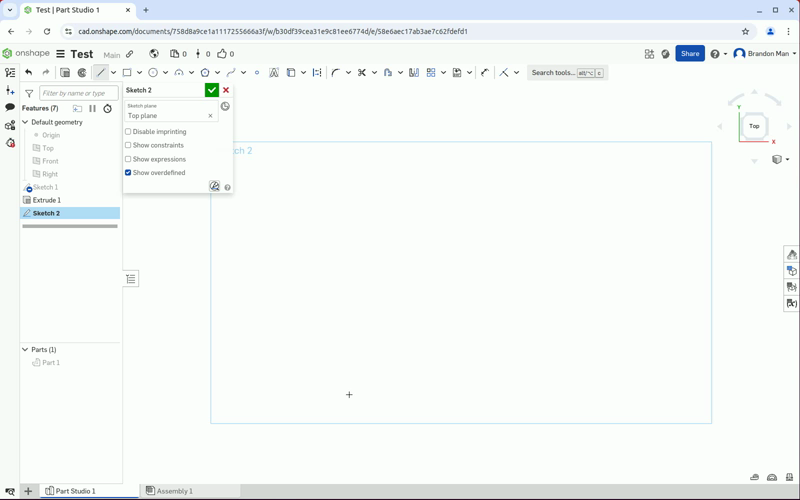
key_up(shift)
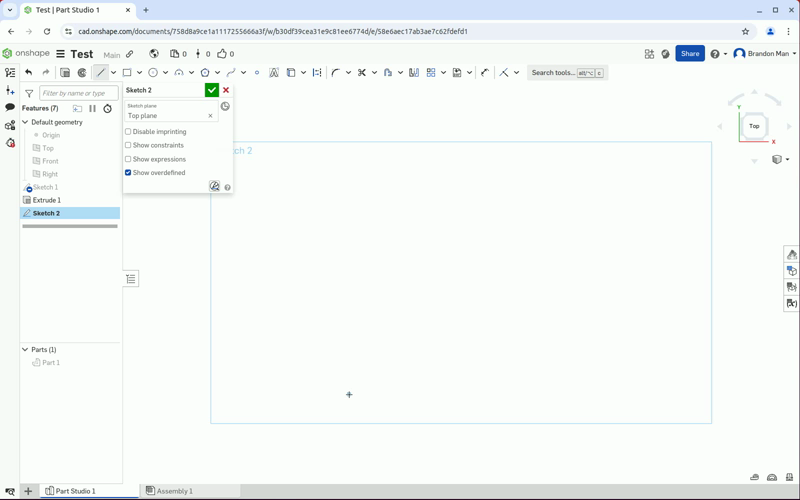
key_down(shift)
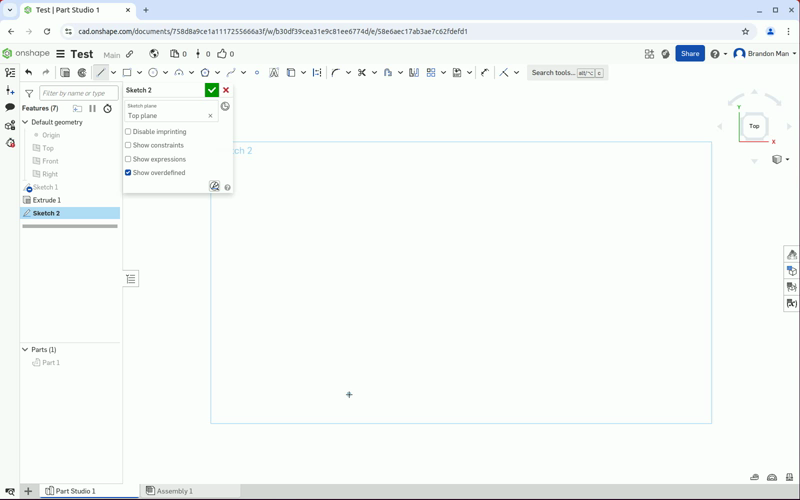
mouse_move(572, 394)
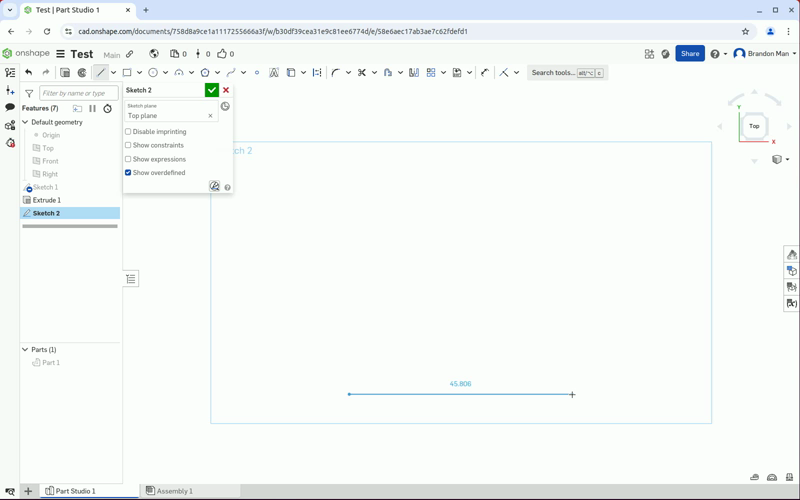
click(572, 394)
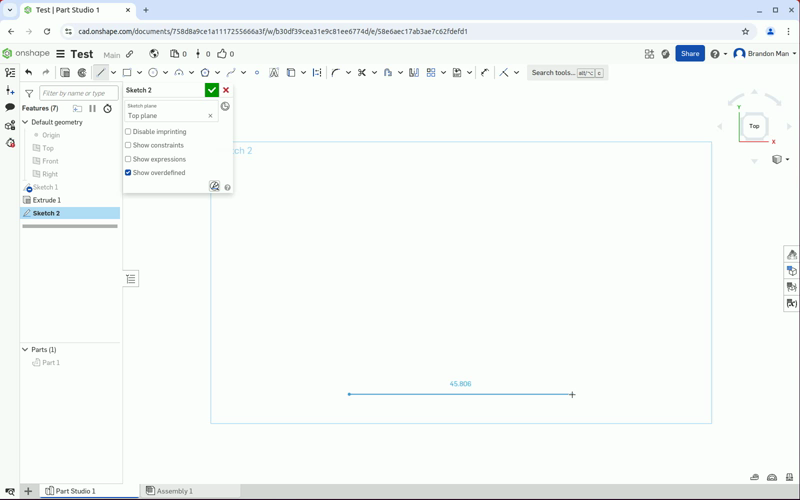
key_up(shift)
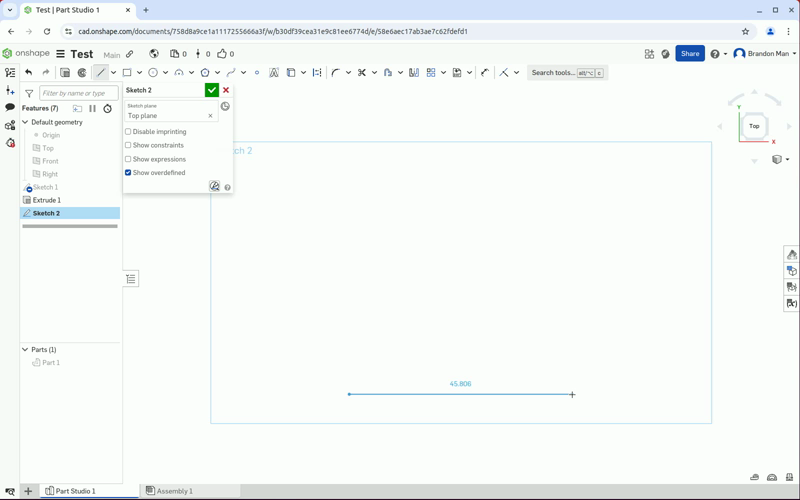
key_down(shift)
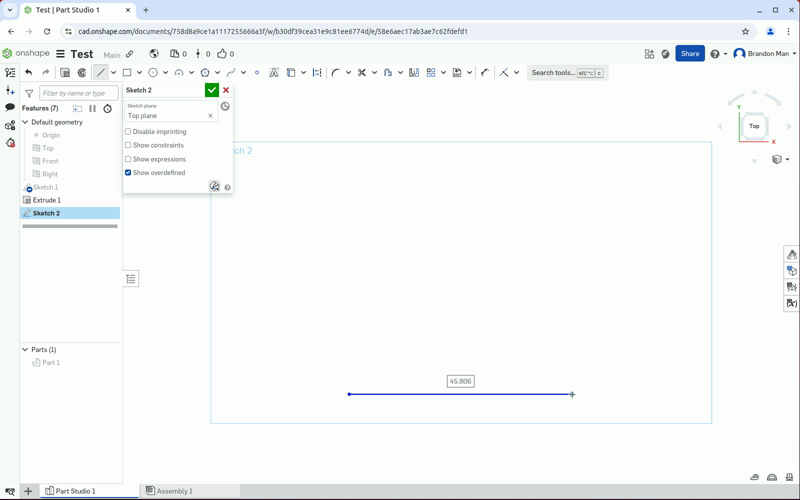
mouse_move(572, 171)
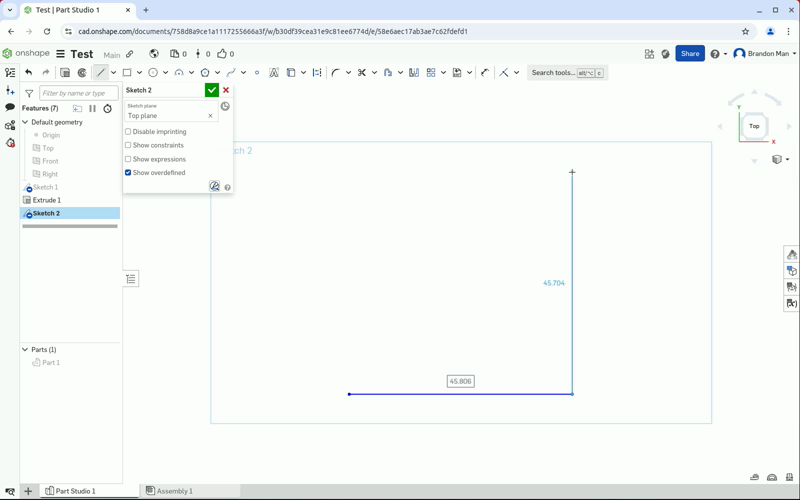
click(572, 171)
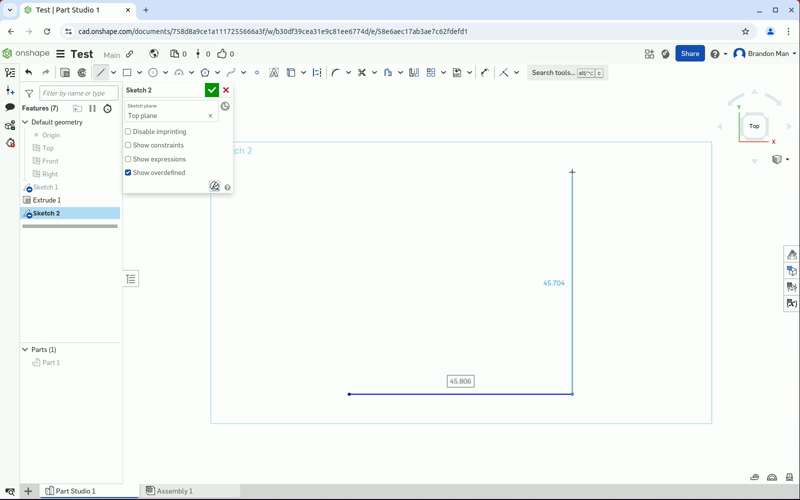
key_up(shift)
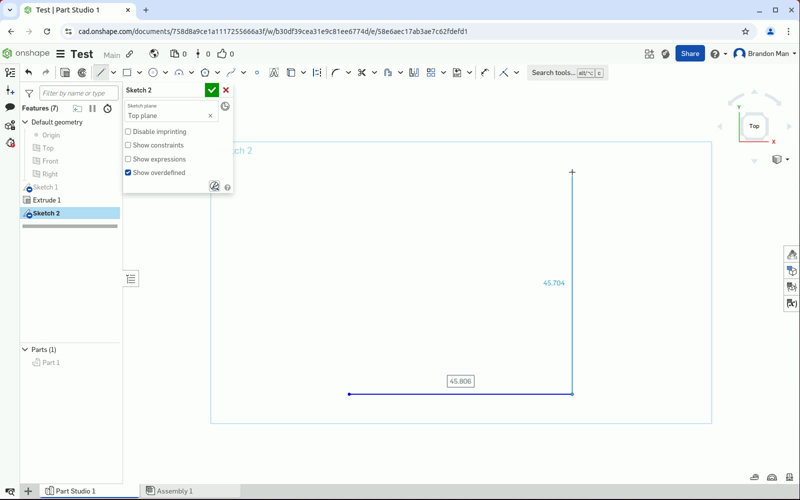
key_down(shift)
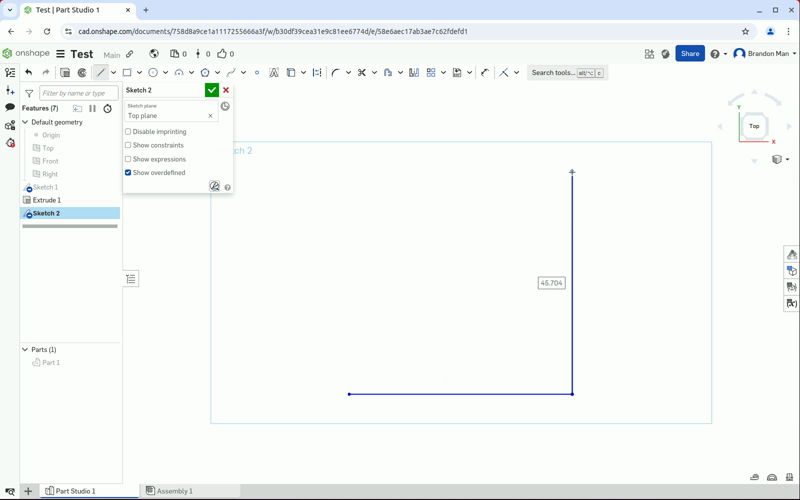
mouse_move(349, 171)
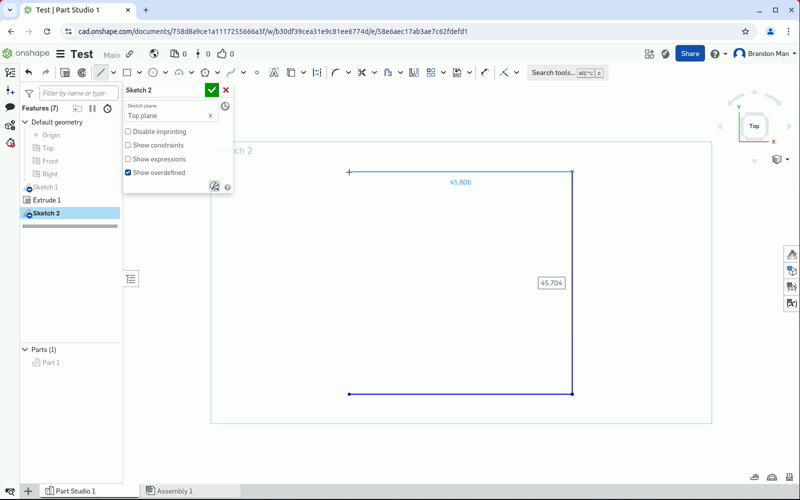
click(349, 171)
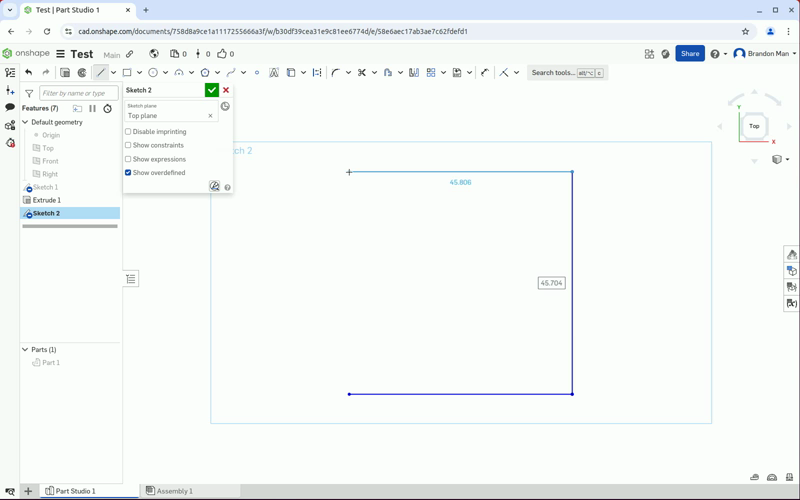
key_up(shift)
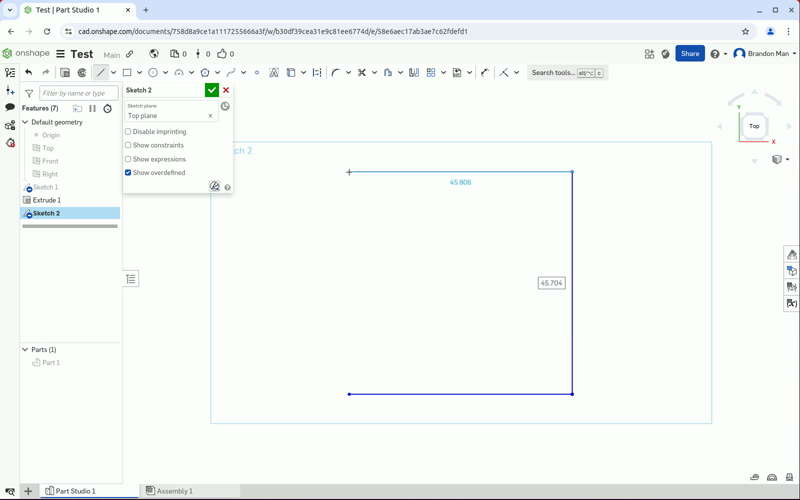
key_down(shift)
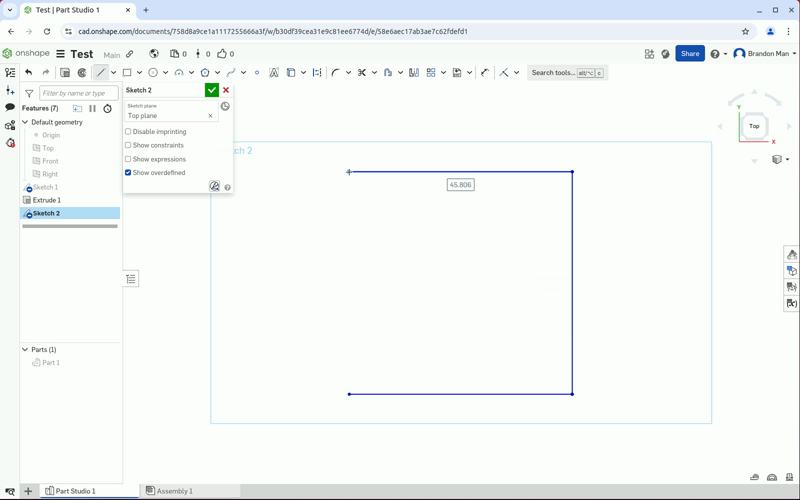
mouse_move(349, 284)
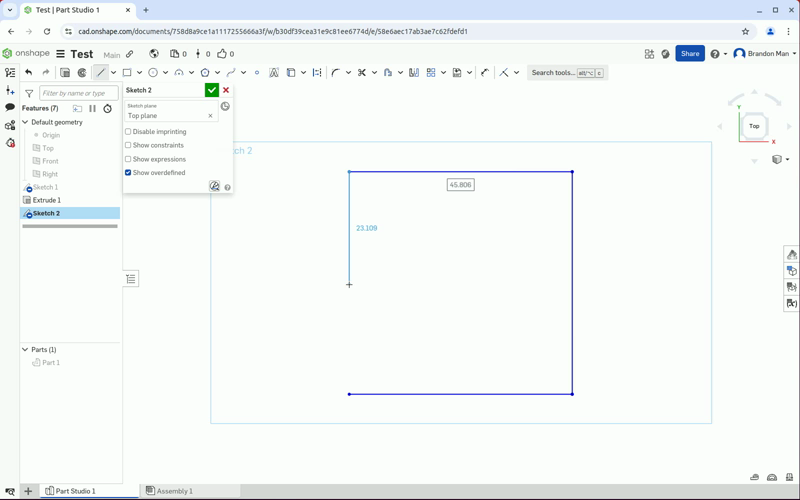
click(349, 284)
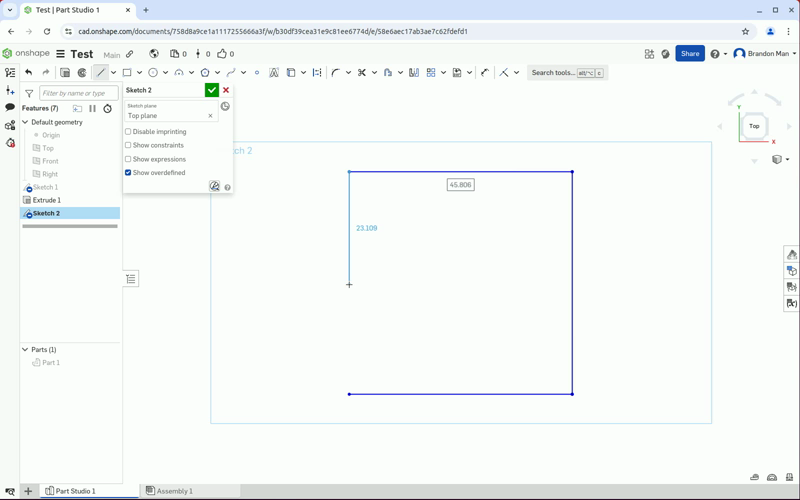
key_up(shift)
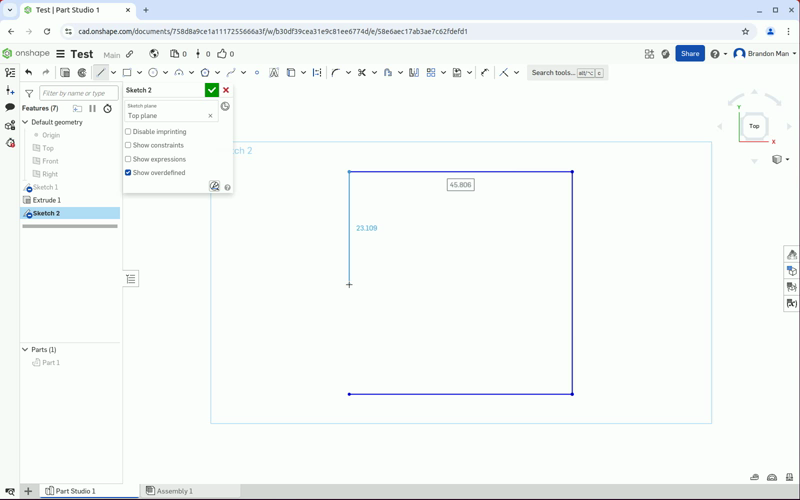
key_down(shift)
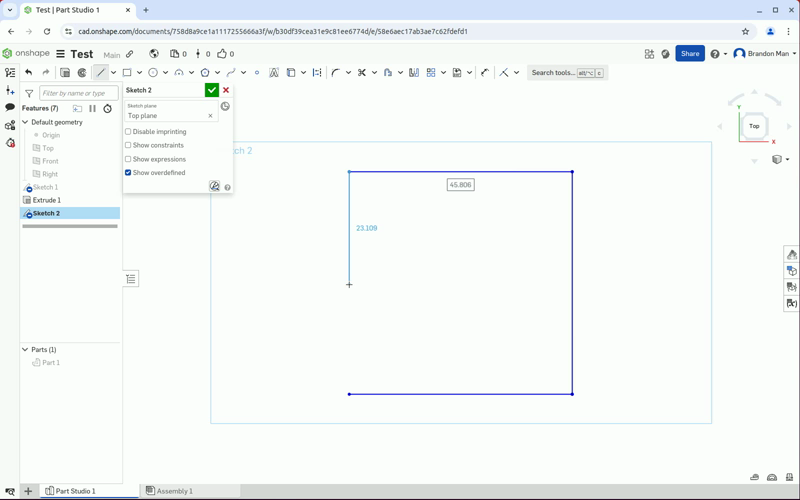
mouse_move(349, 394)
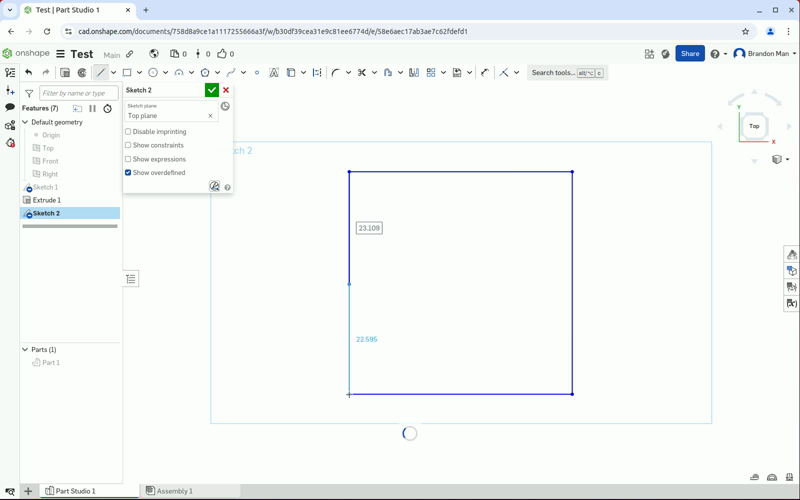
key_up(shift)
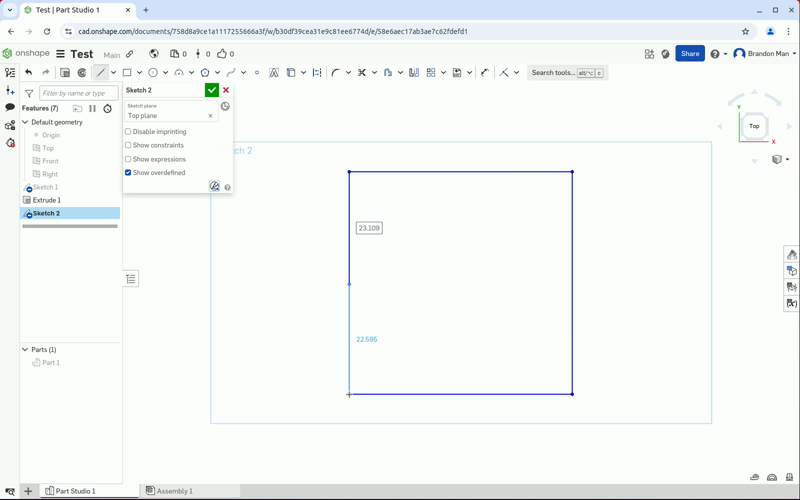
click(349, 394)
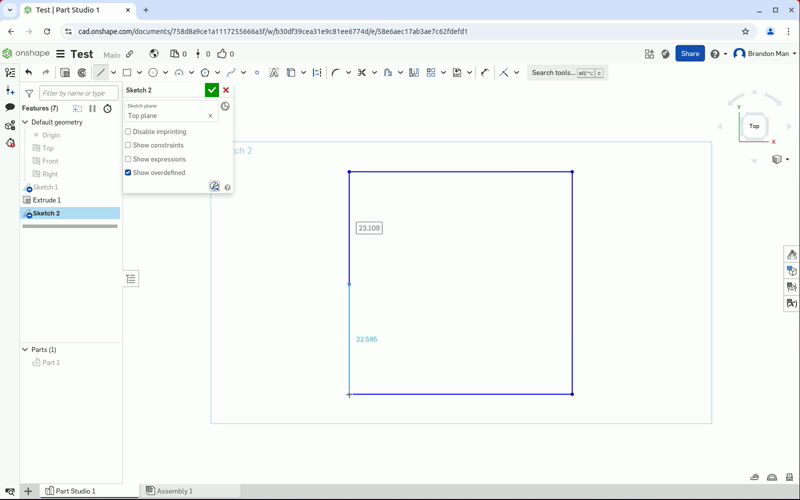
key(esc)
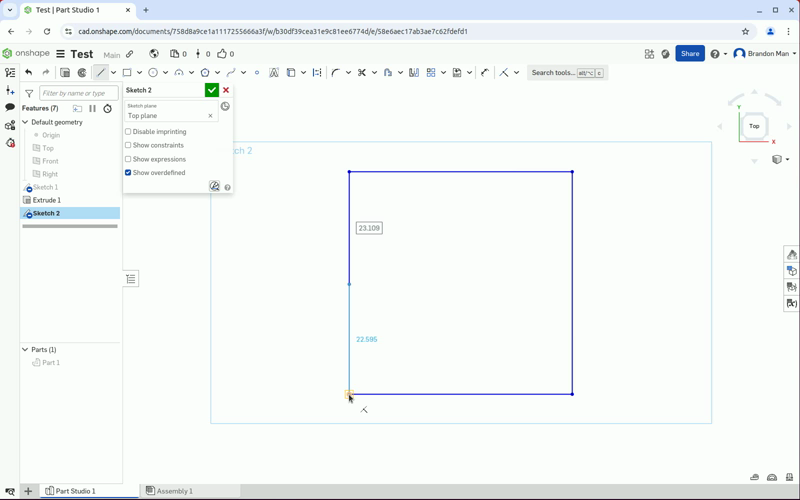
key(c)
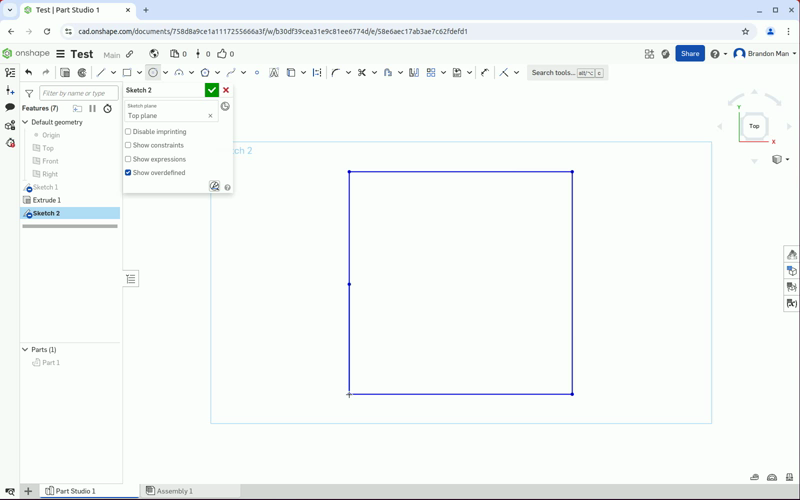
key_down(shift)
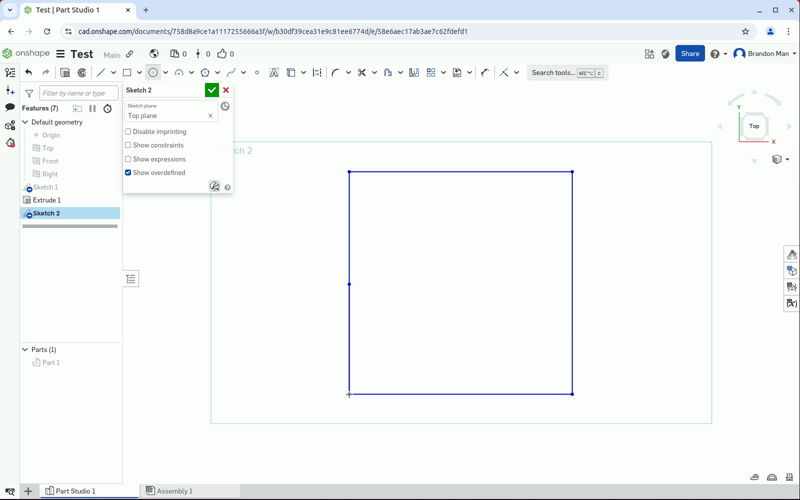
mouse_move(459, 284)
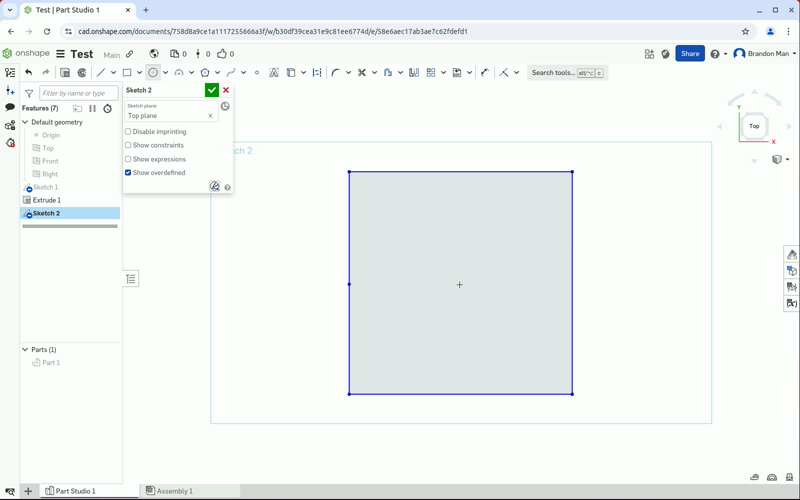
click(459, 284)
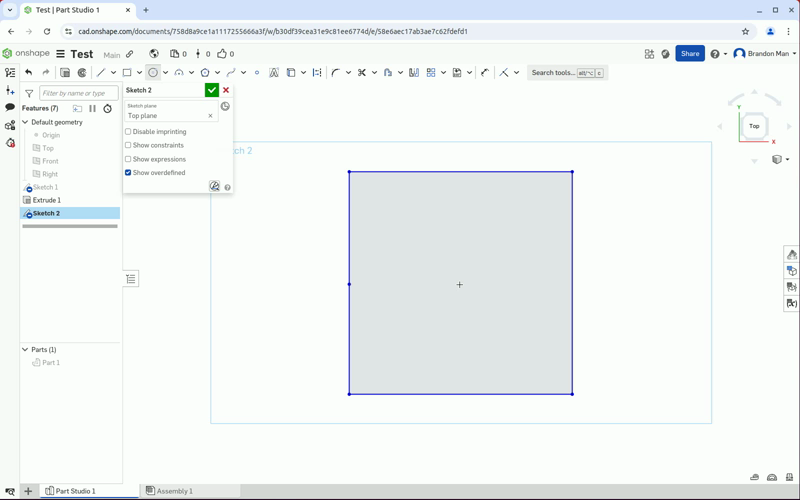
key_up(shift)
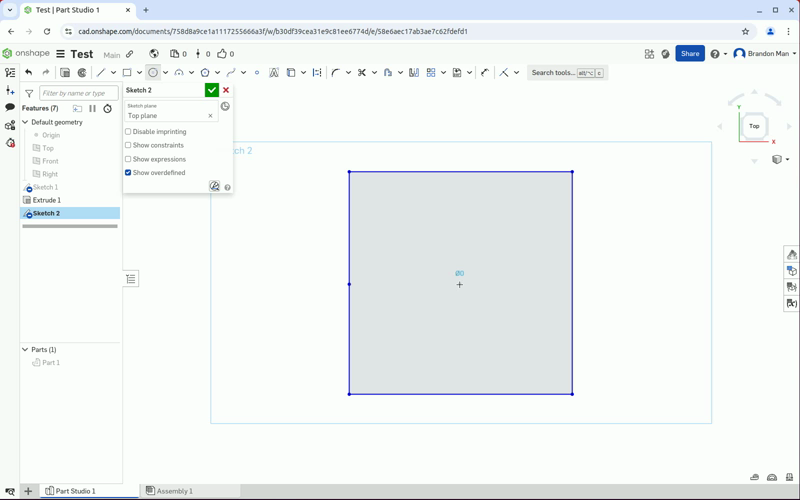
mouse_move(569, 284)
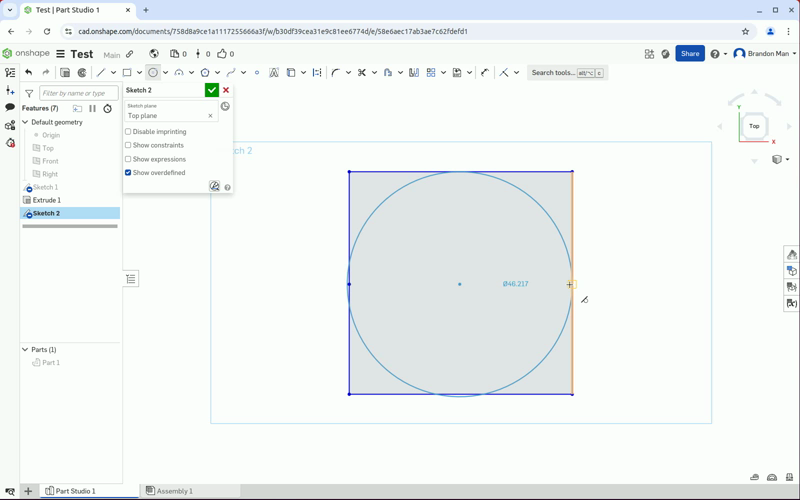
click(569, 284)
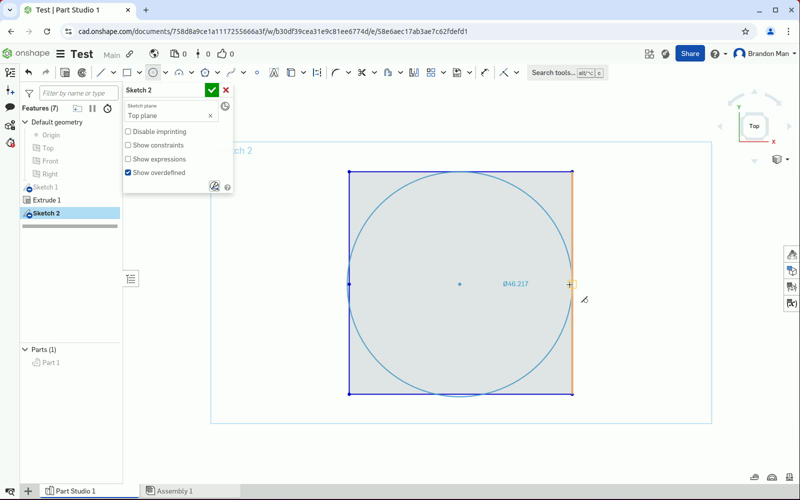
key(esc)
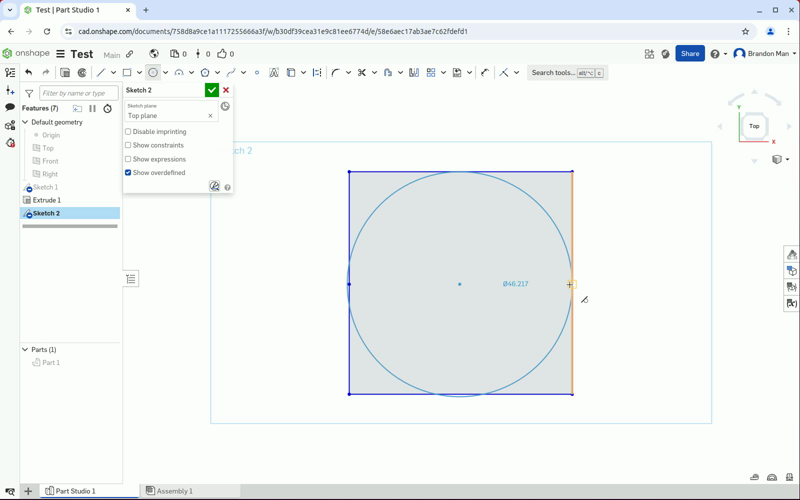
mouse_move(549, 206)
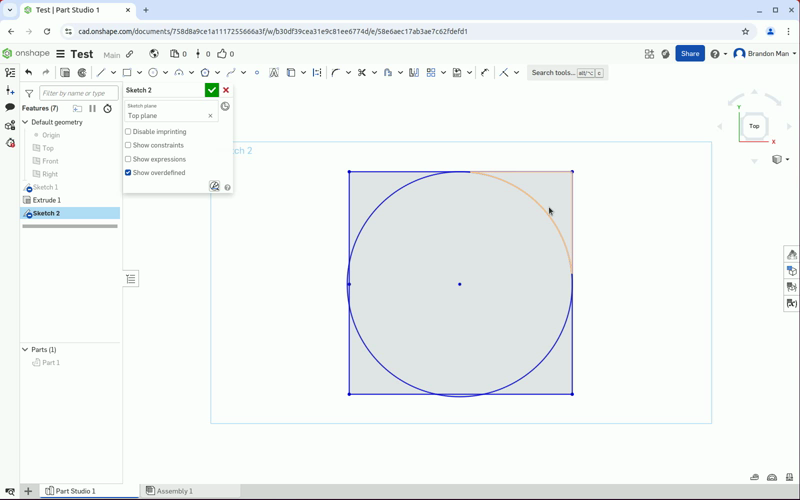
click(549, 206)
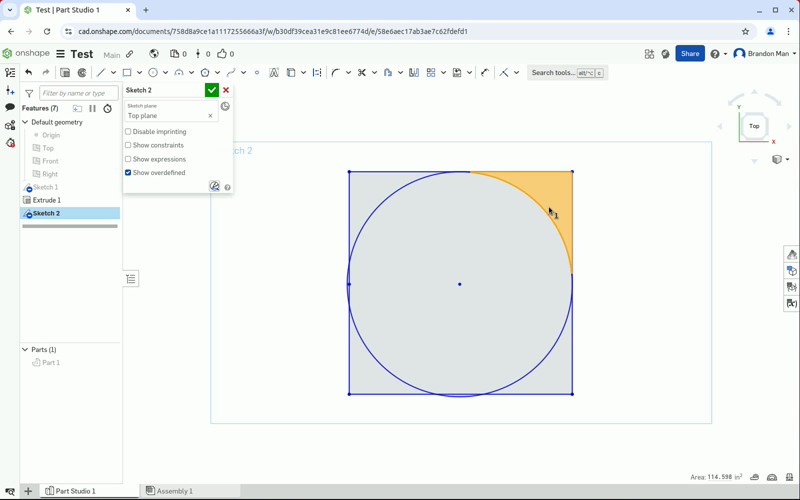
mouse_move(73, 352)
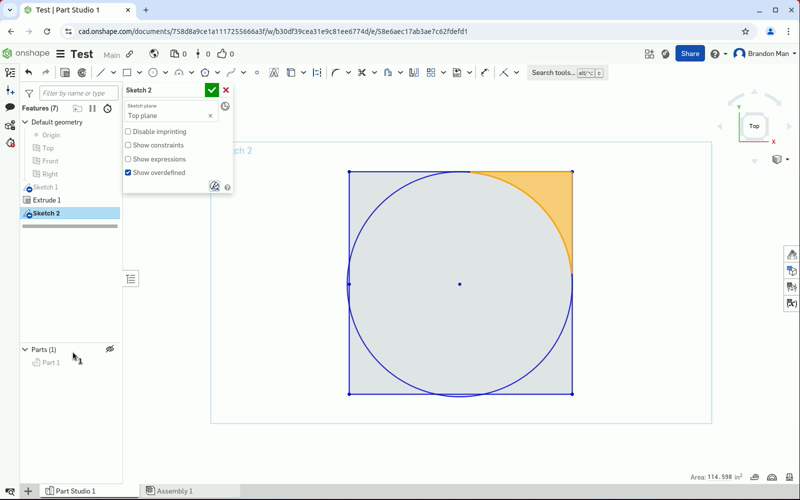
key(shift+y)
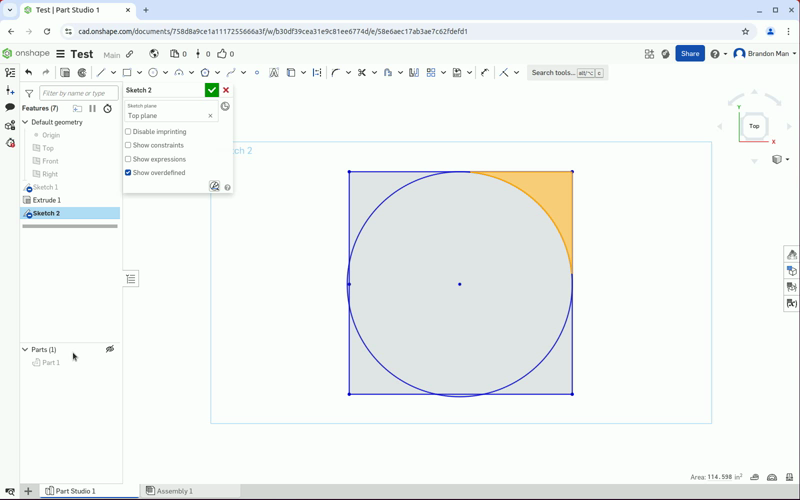
key(shift+e)
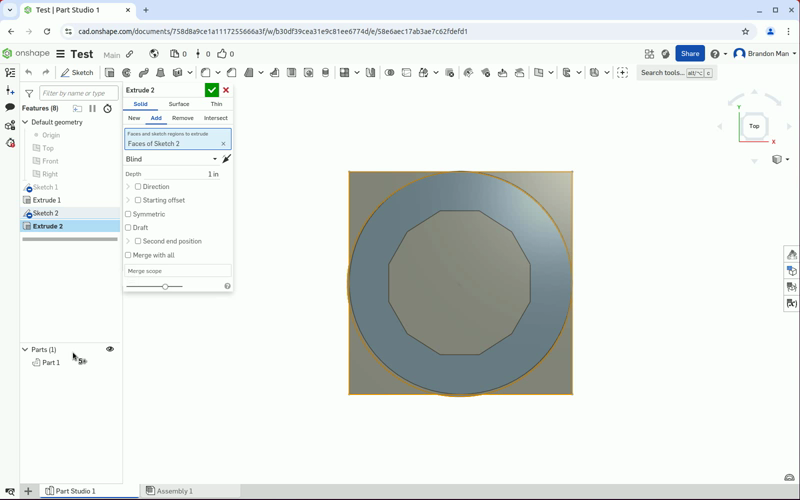
mouse_move(143, 106)
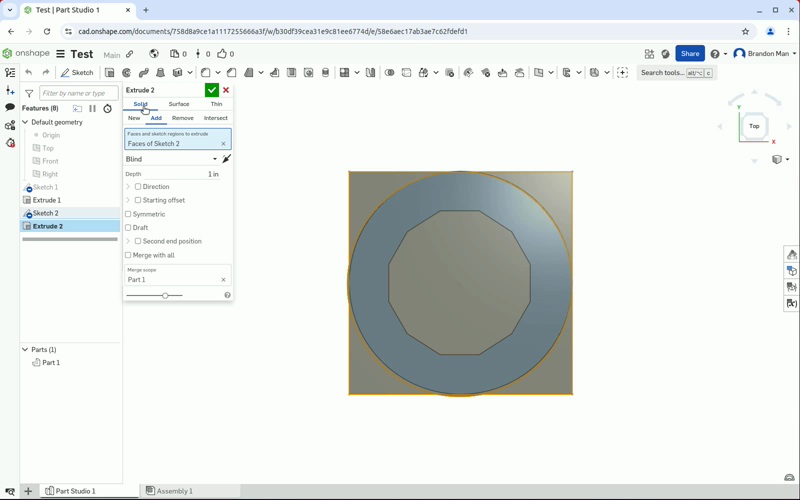
click(143, 106)
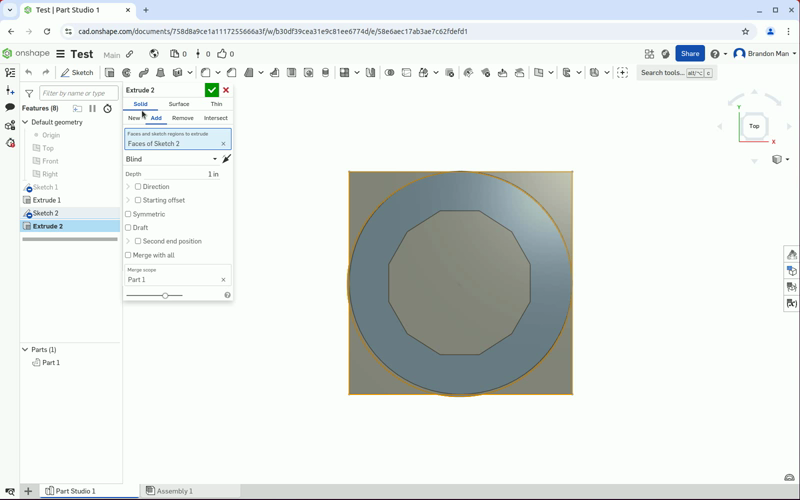
mouse_move(137, 120)
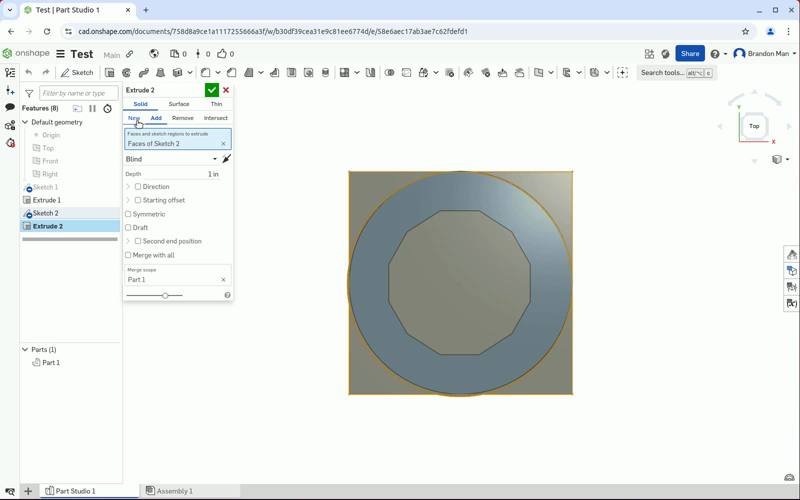
click(137, 120)
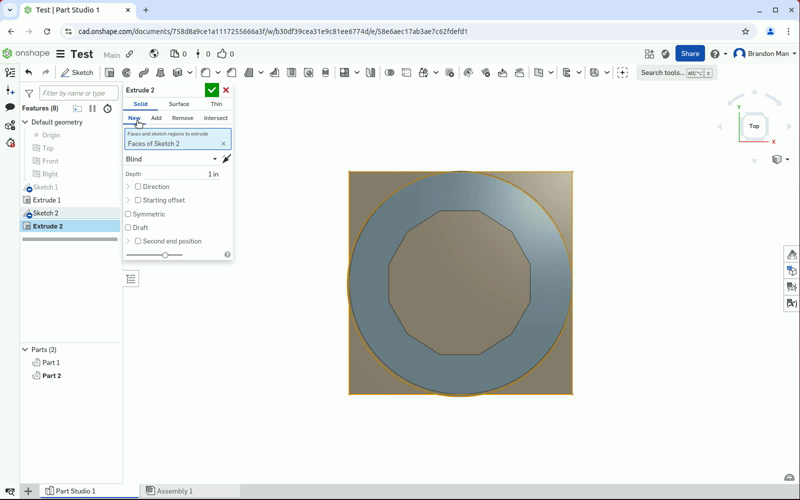
key(tab, 4)
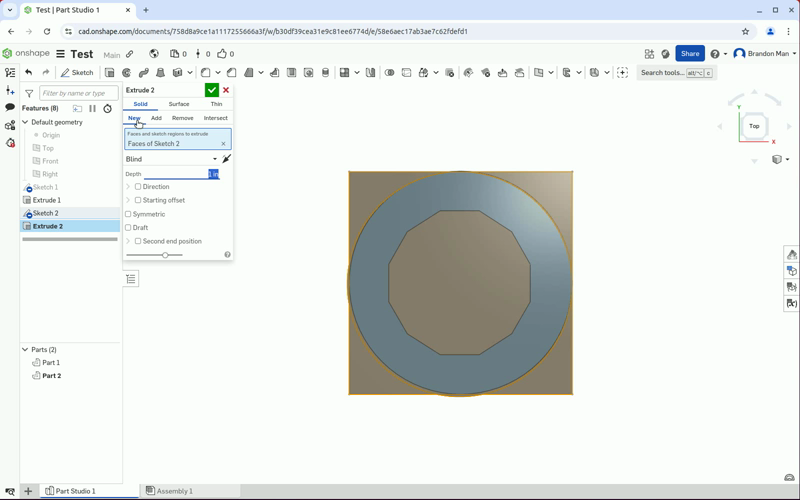
text(9.388)
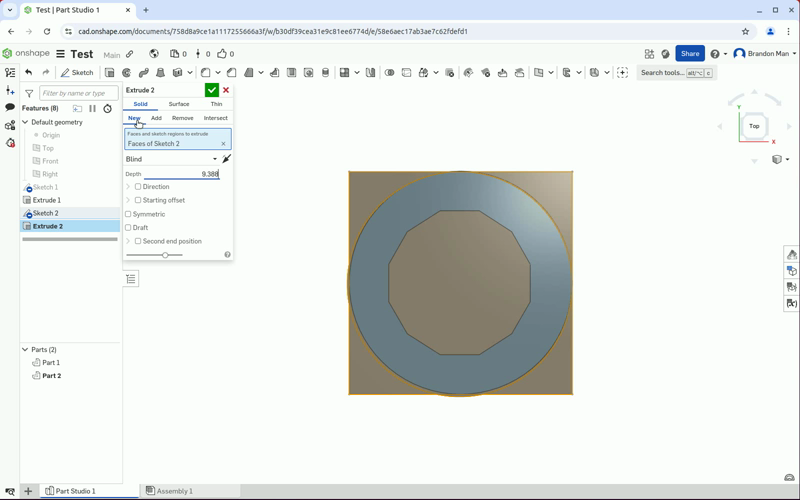
key(enter)
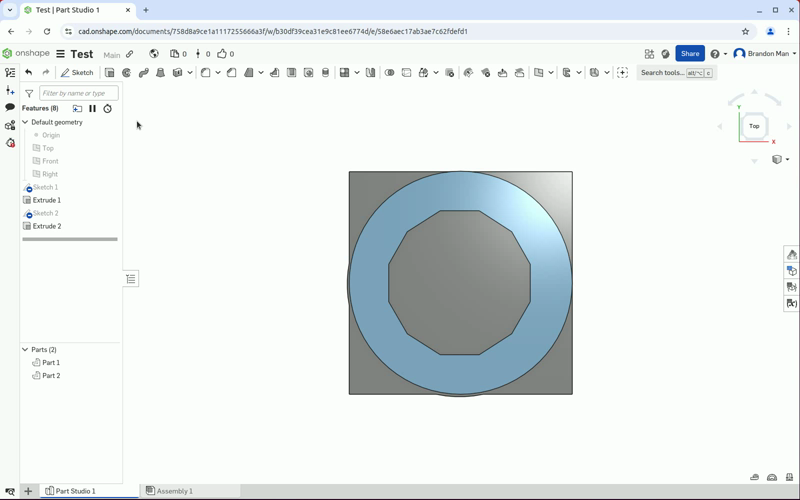
key(shift+h)
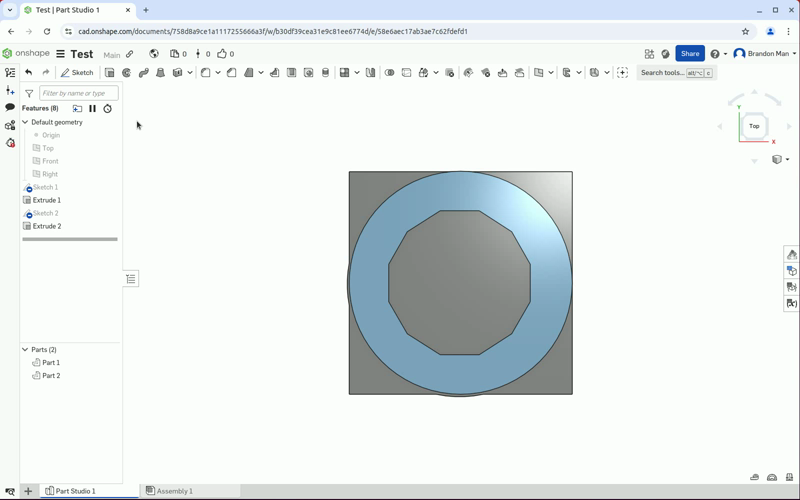
key(shift+h)
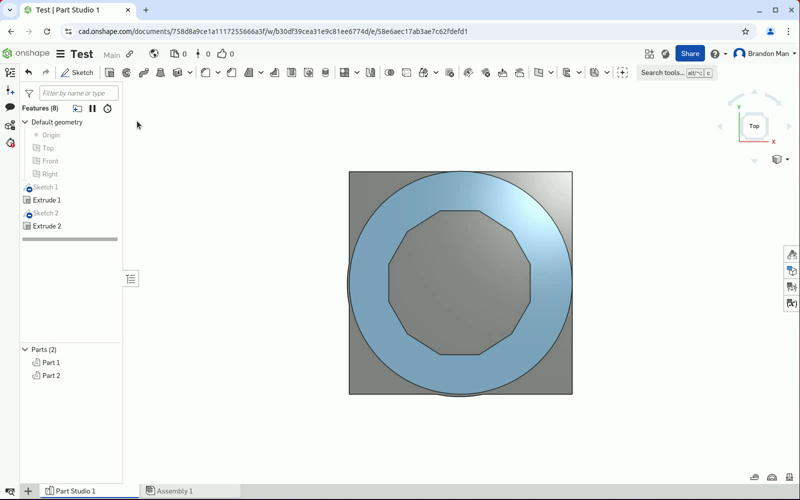
mouse_move(73, 189)
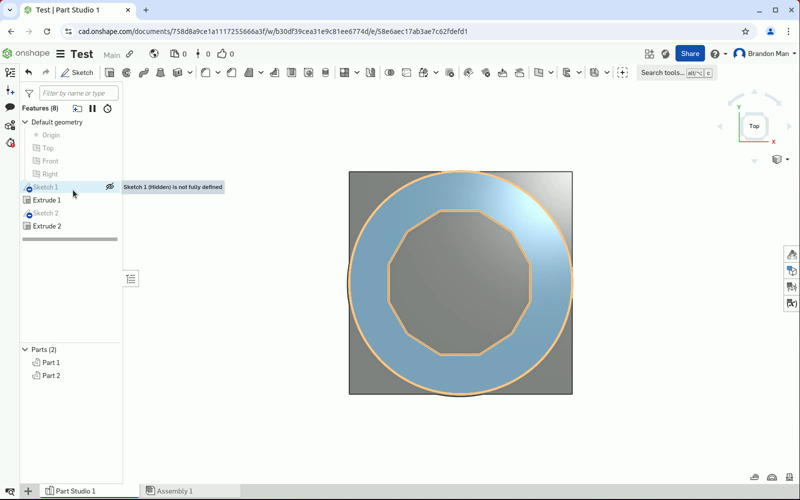
click(73, 189)
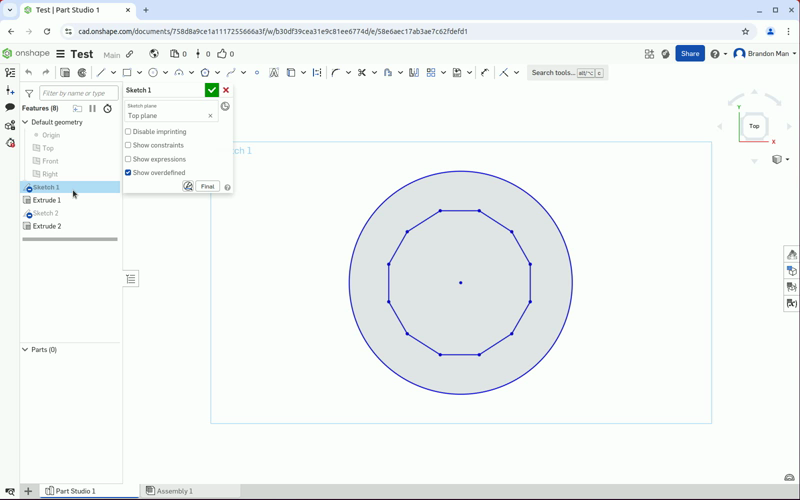
mouse_move(229, 92)
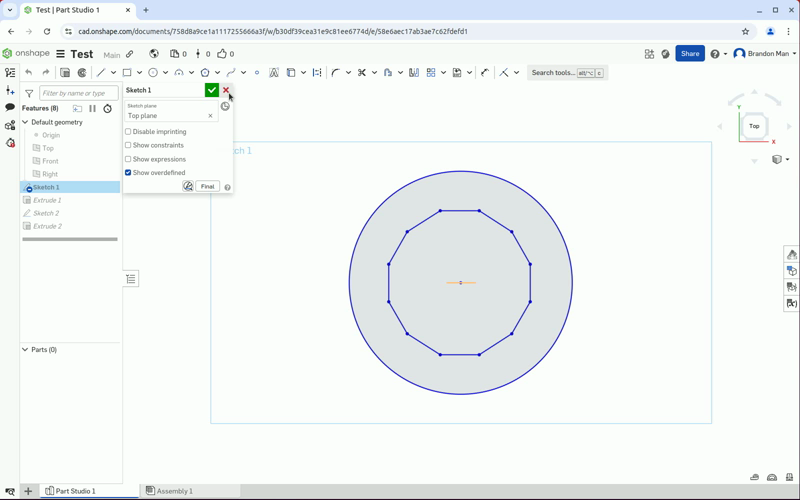
click(229, 92)
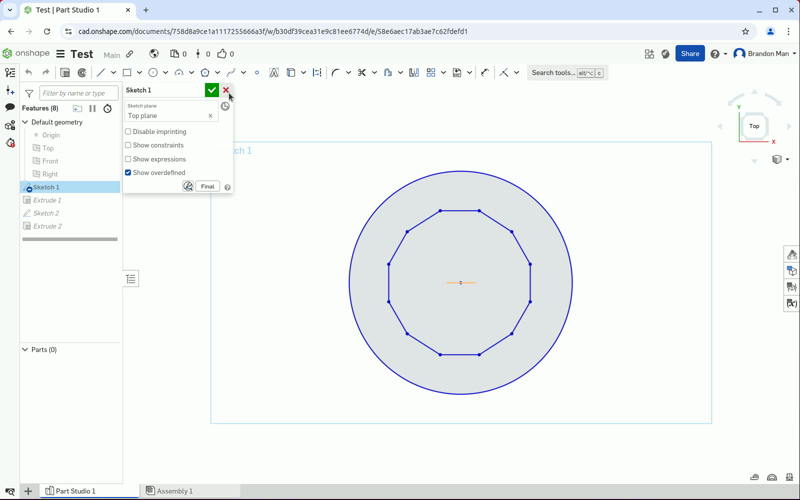
key(shift+s)
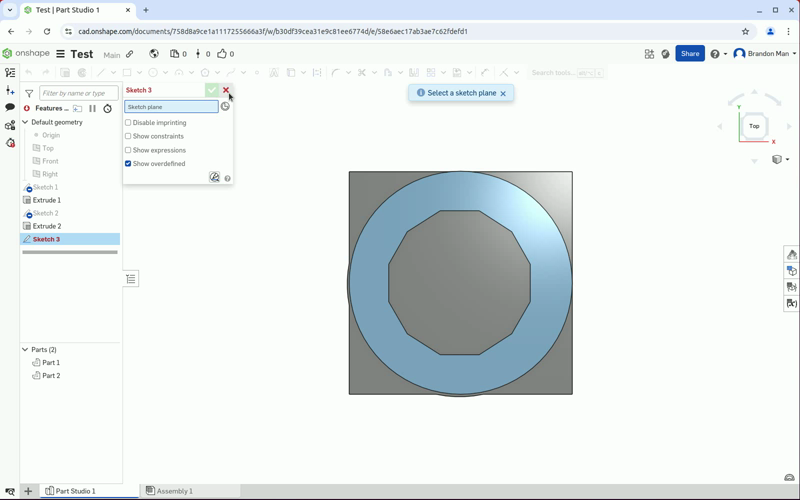
mouse_move(73, 150)
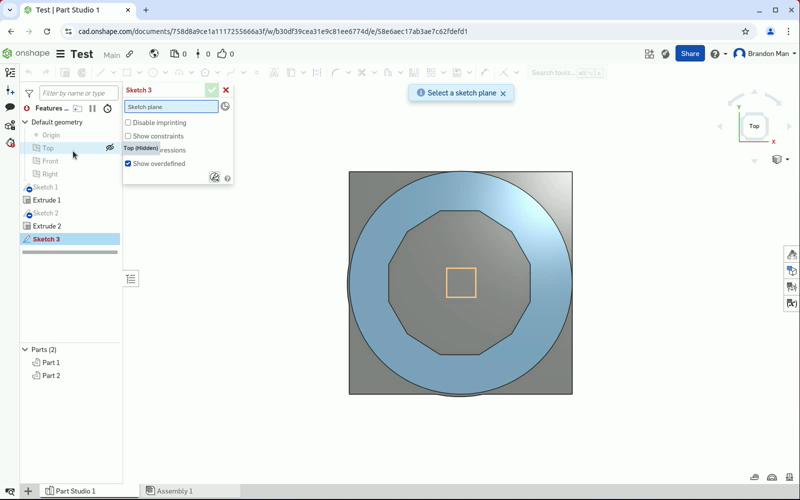
click(73, 150)
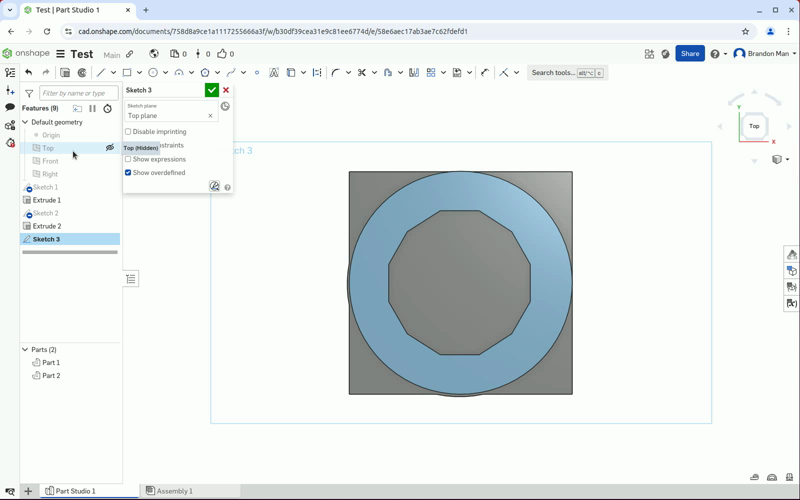
mouse_move(73, 352)
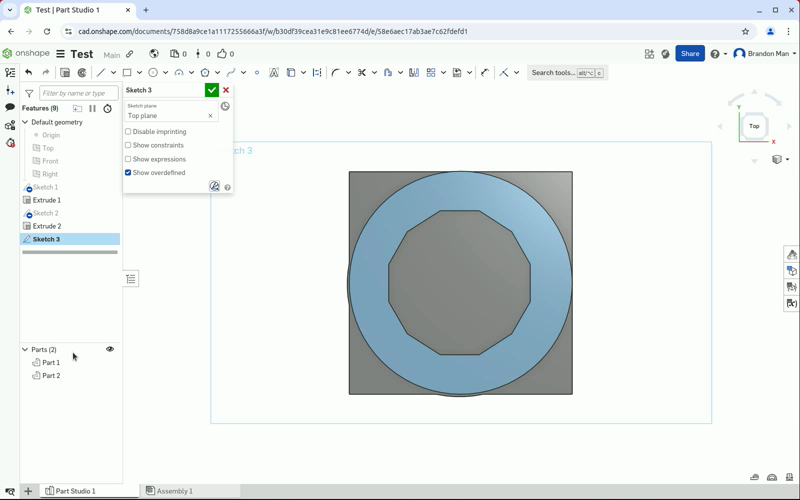
key(y)
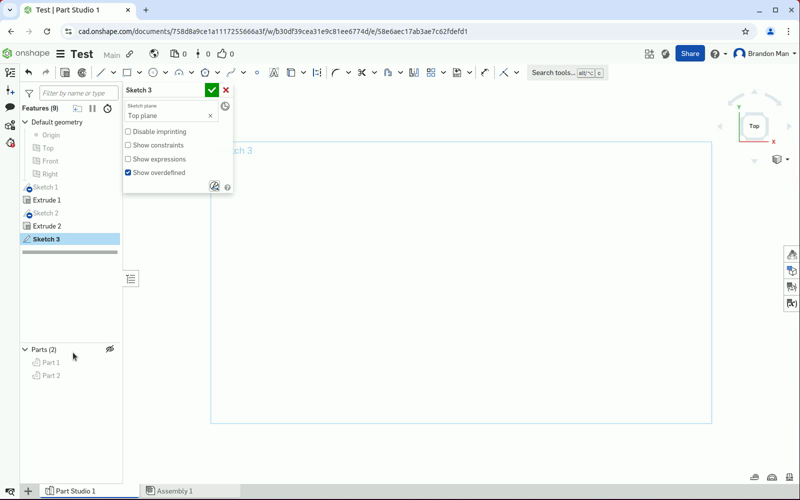
key(c)
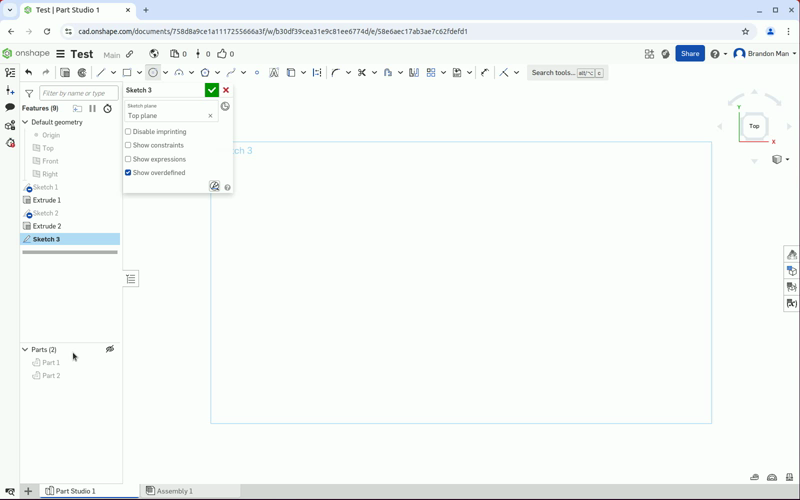
key_down(shift)
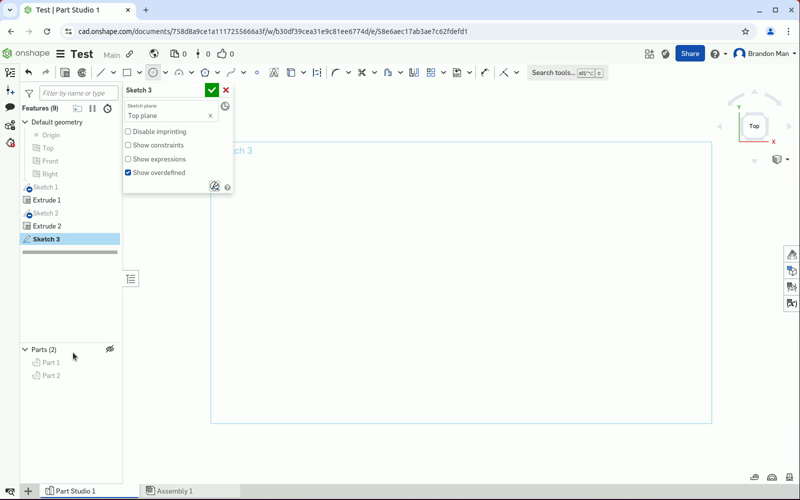
mouse_move(460, 282)
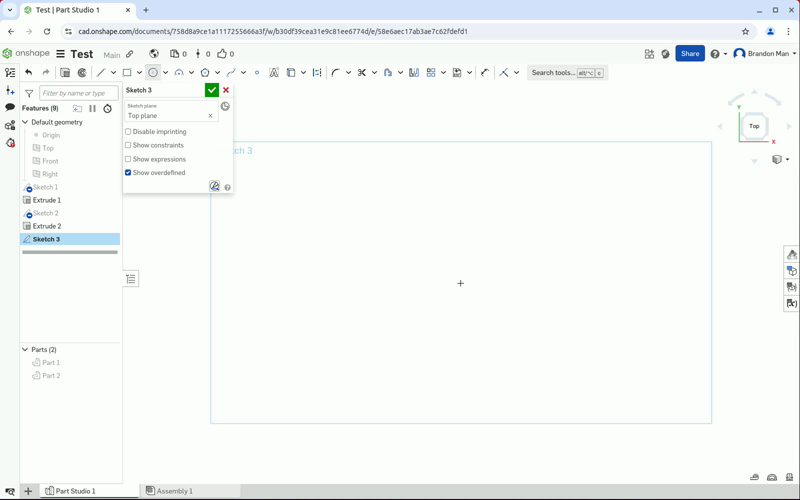
click(460, 282)
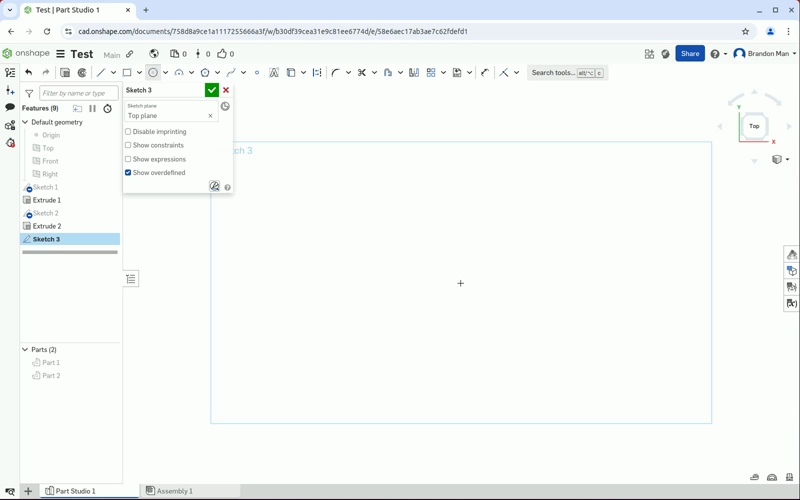
key_up(shift)
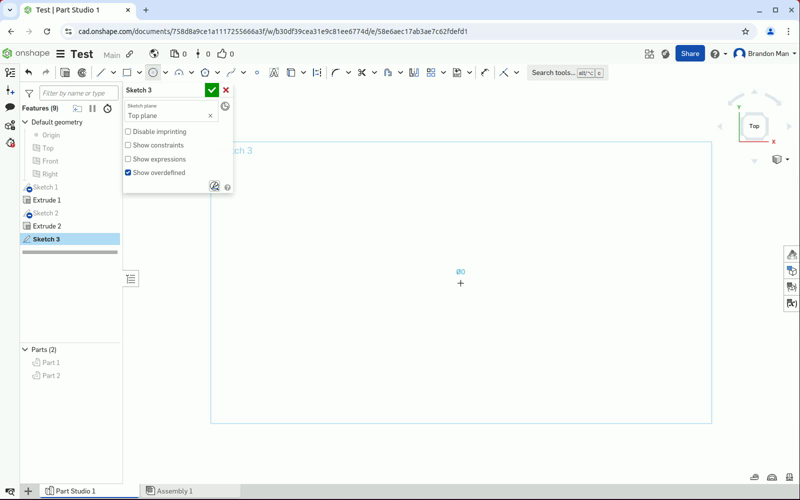
mouse_move(572, 282)
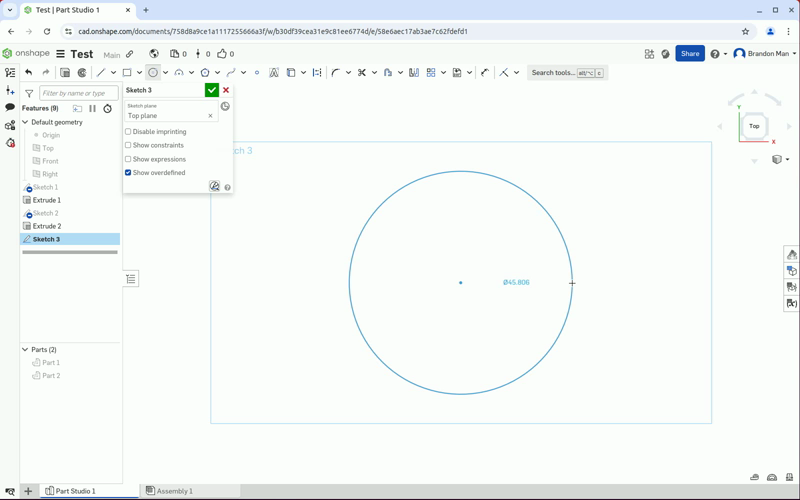
click(572, 282)
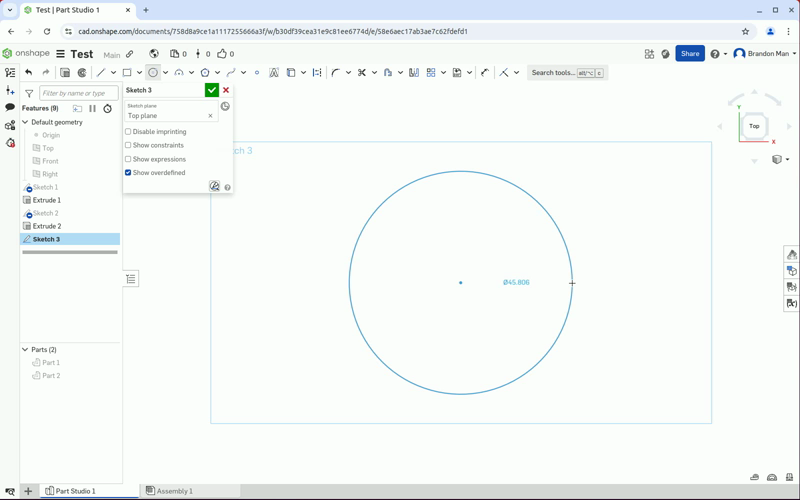
key(esc)
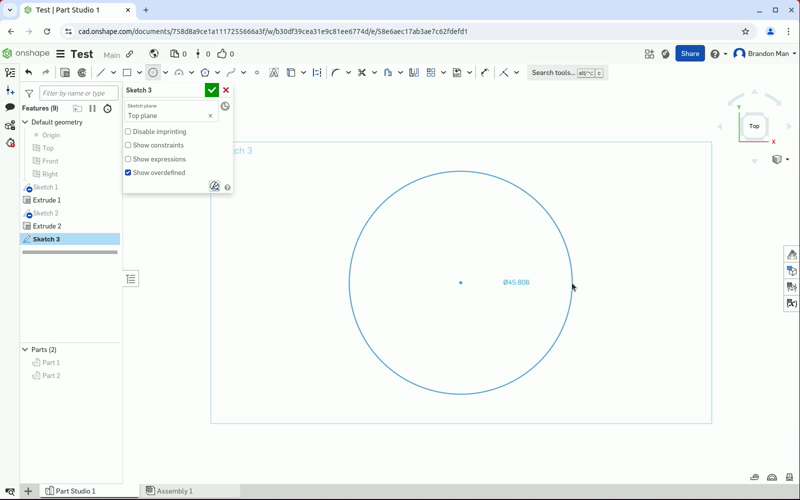
key(l)
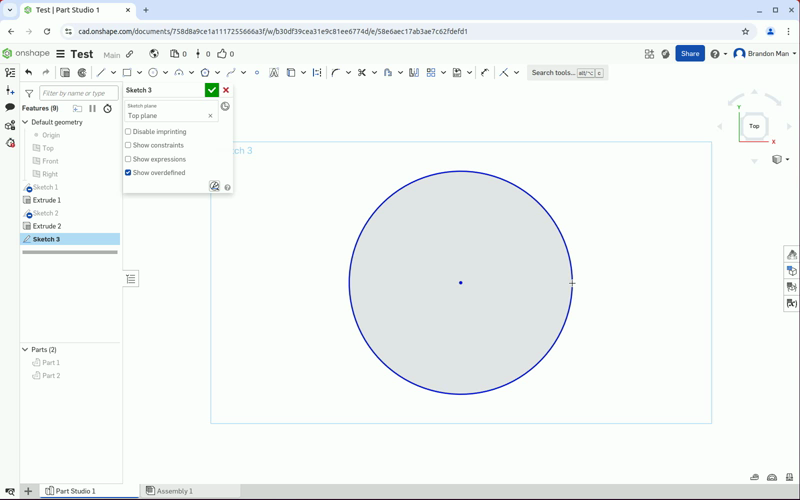
key_down(shift)
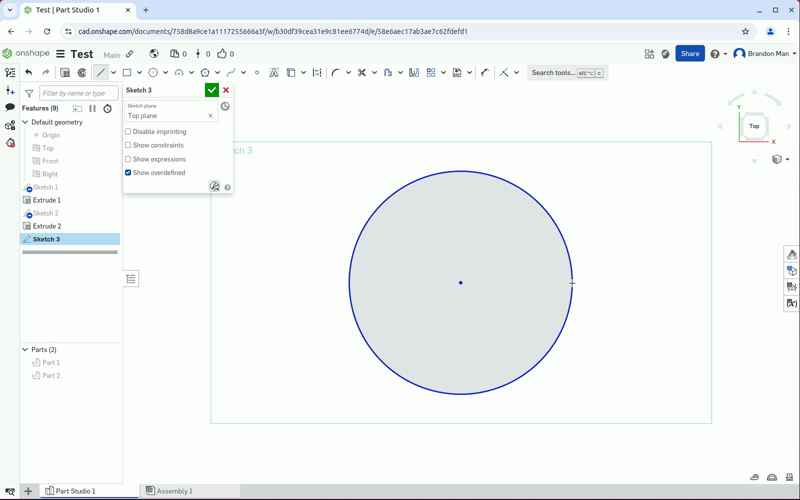
mouse_move(388, 301)
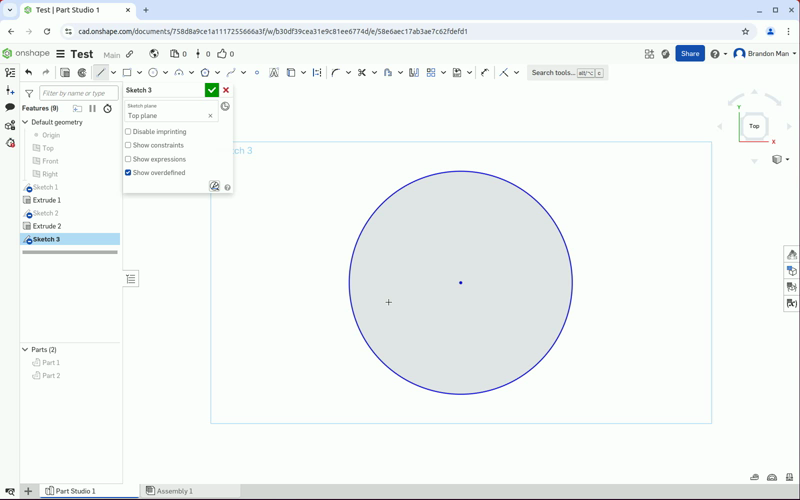
click(388, 301)
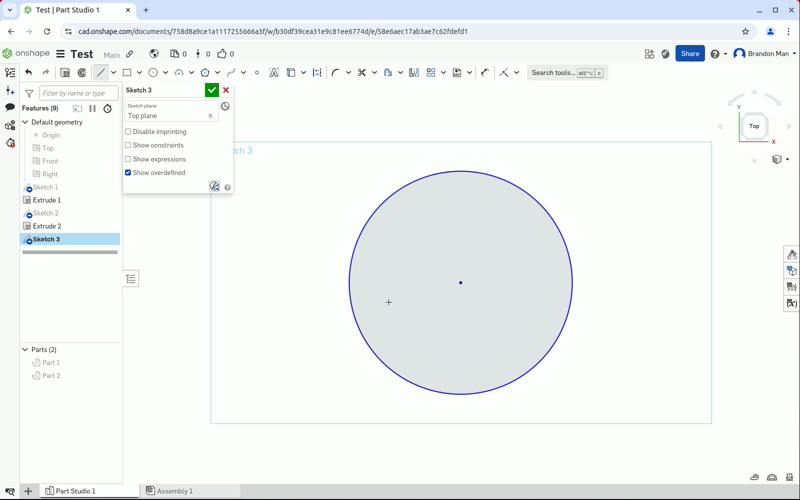
key_up(shift)
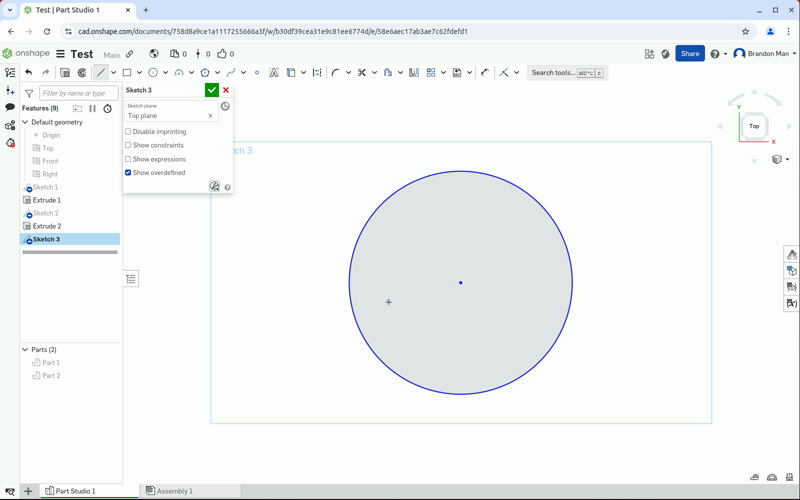
key_down(shift)
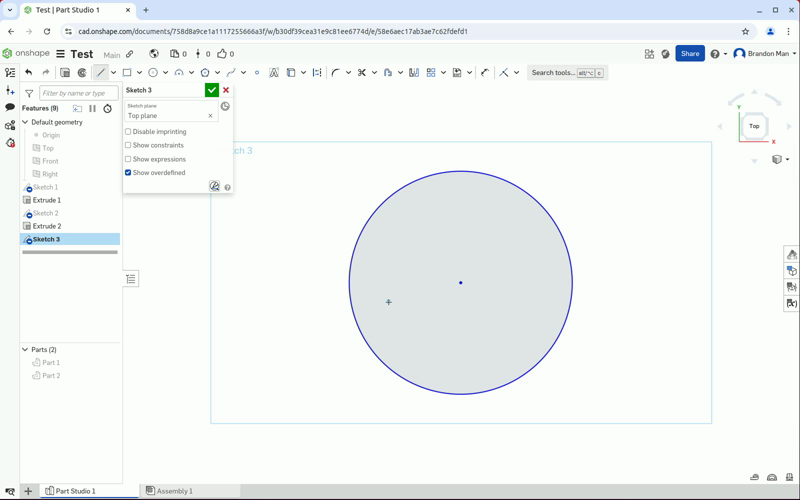
mouse_move(418, 301)
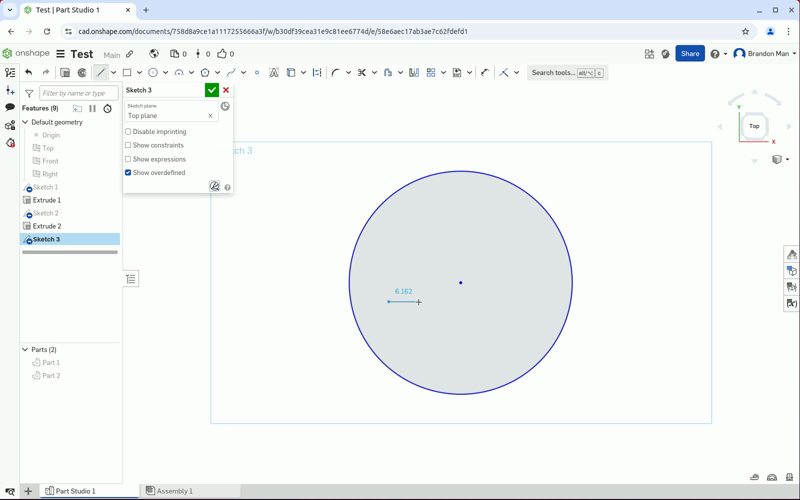
mouse_move(407, 333)
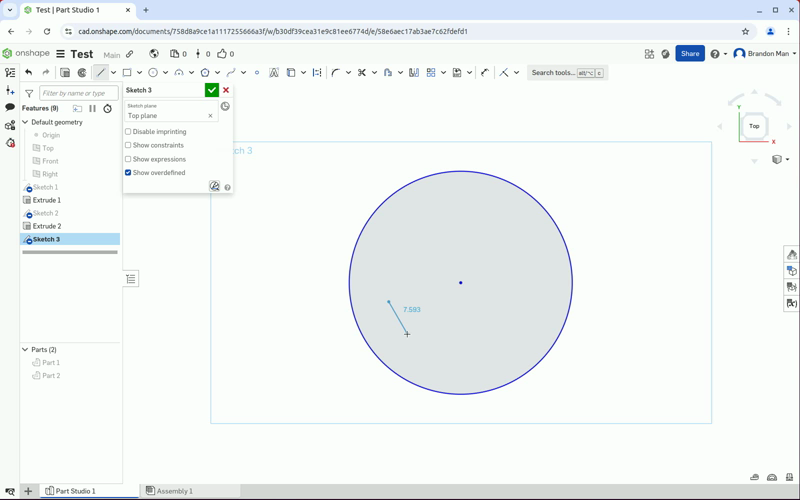
click(407, 333)
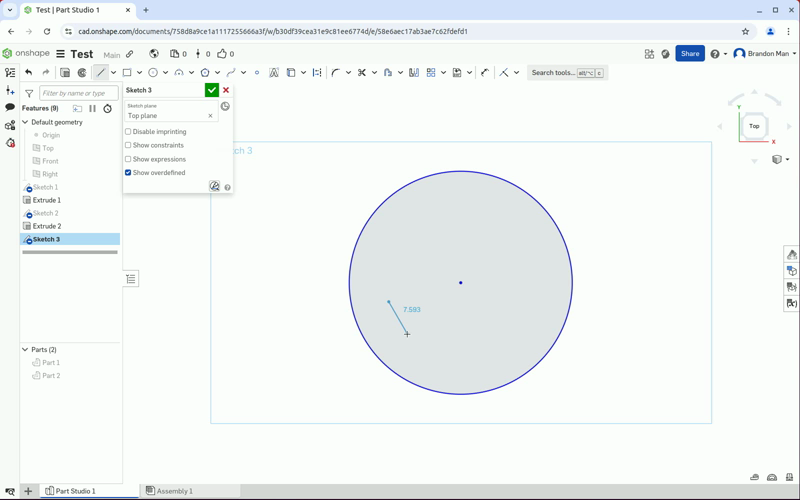
key_up(shift)
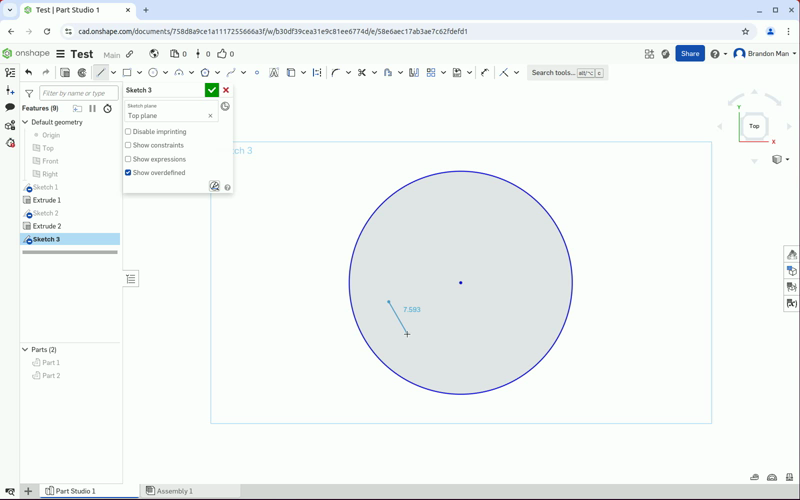
key_down(shift)
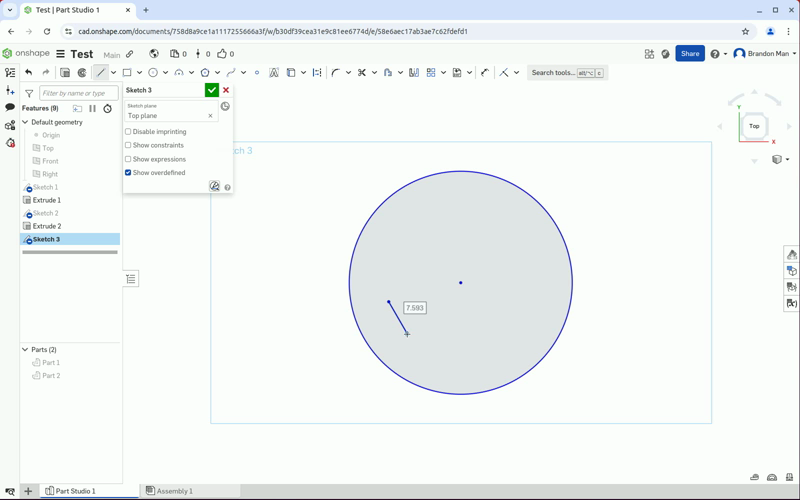
mouse_move(437, 333)
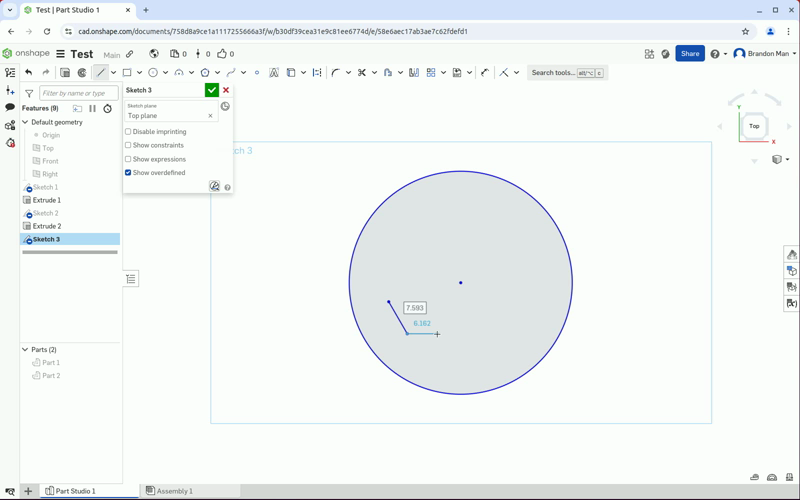
mouse_move(440, 354)
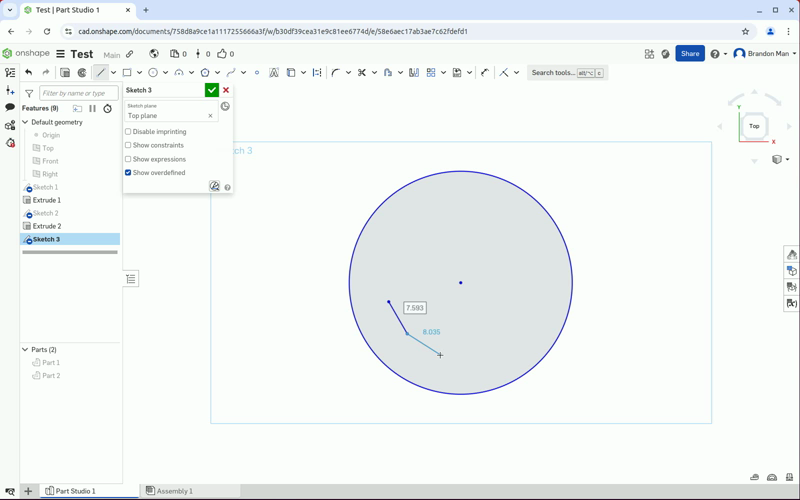
click(440, 354)
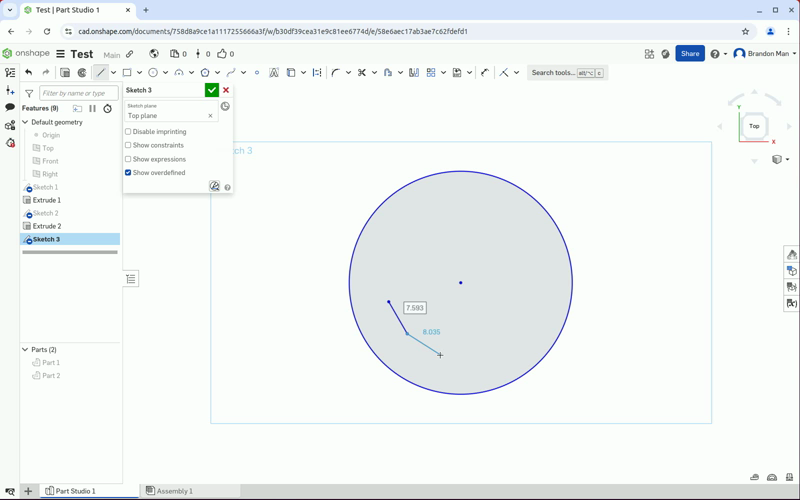
key_up(shift)
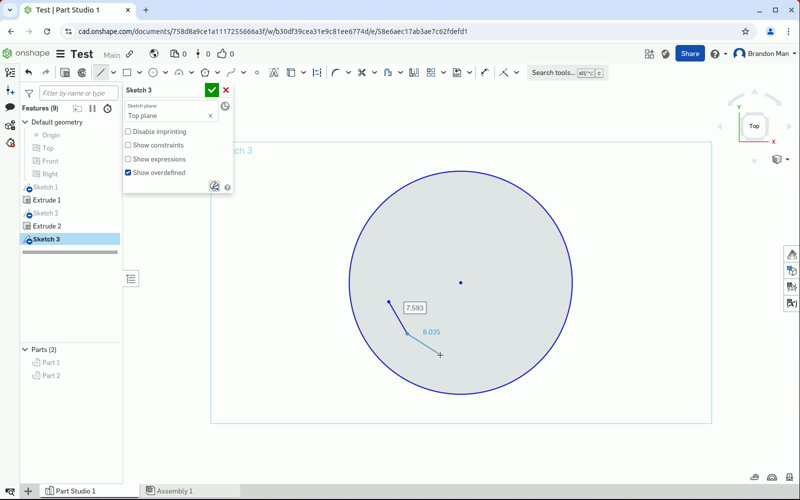
key_down(shift)
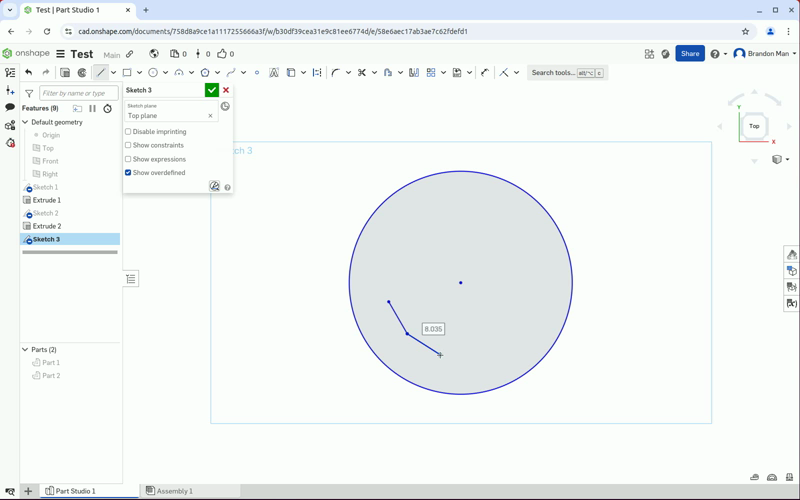
mouse_move(470, 354)
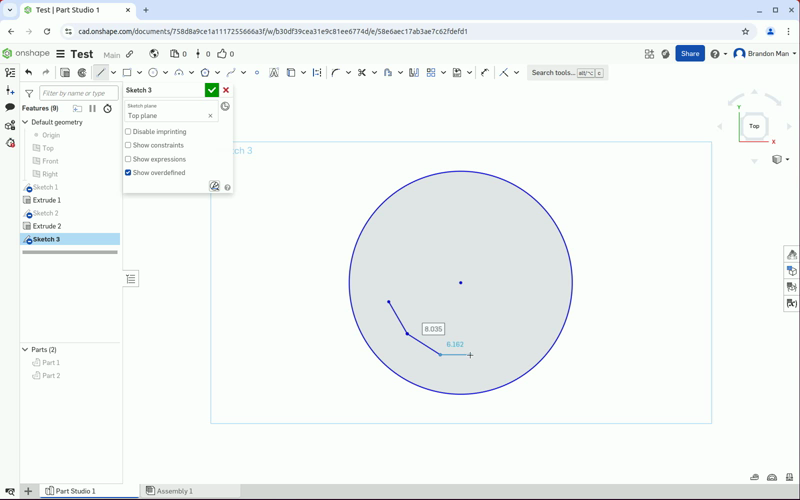
mouse_move(479, 354)
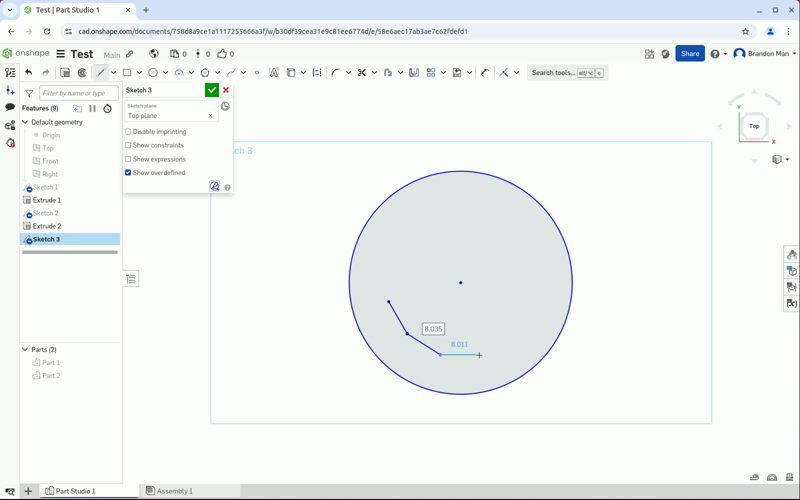
click(479, 354)
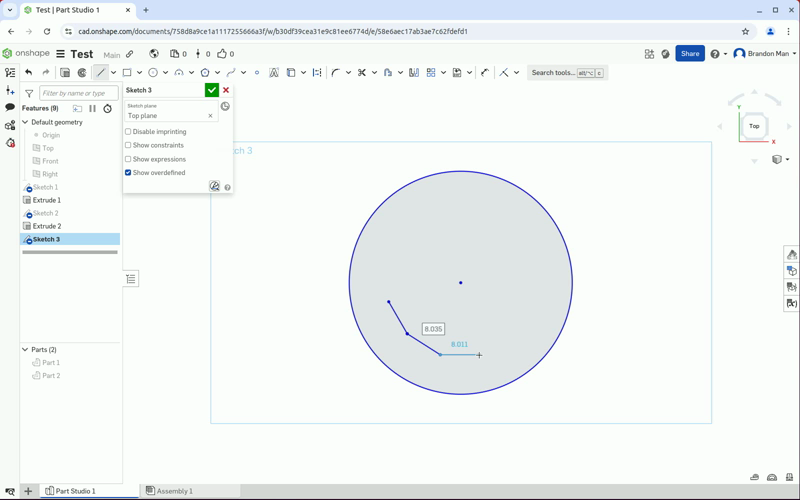
key_up(shift)
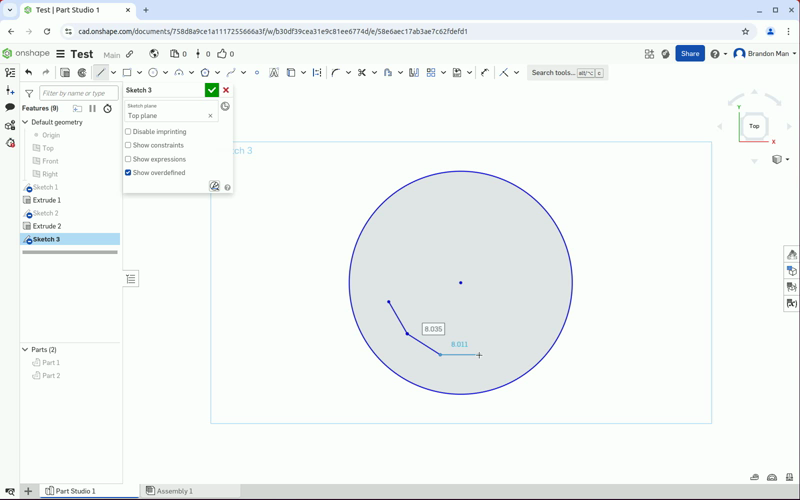
key_down(shift)
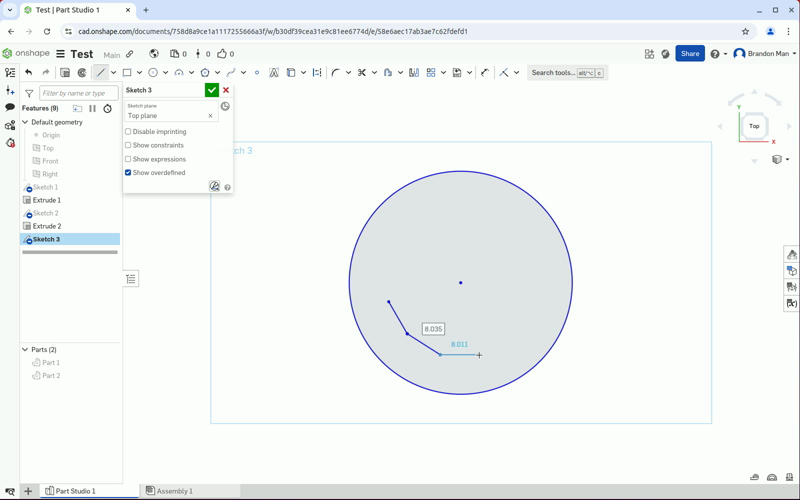
mouse_move(509, 354)
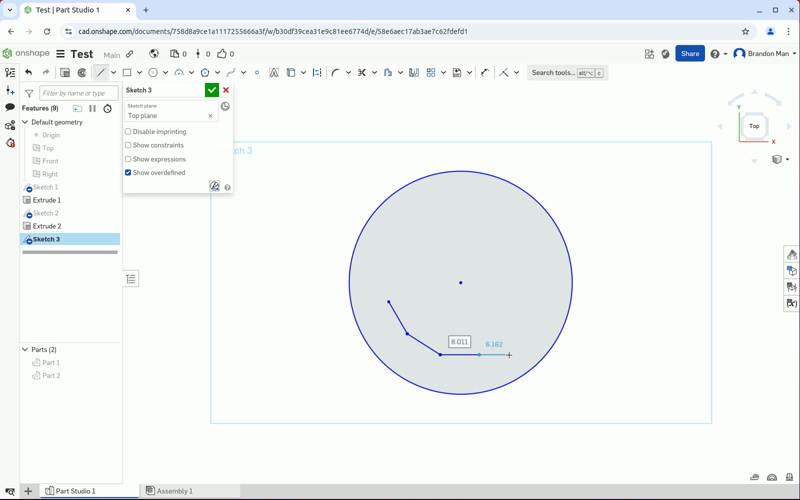
mouse_move(511, 333)
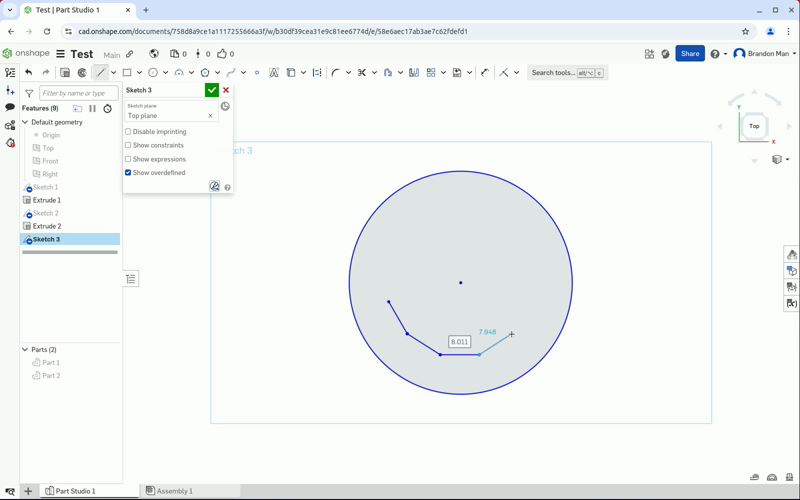
click(511, 333)
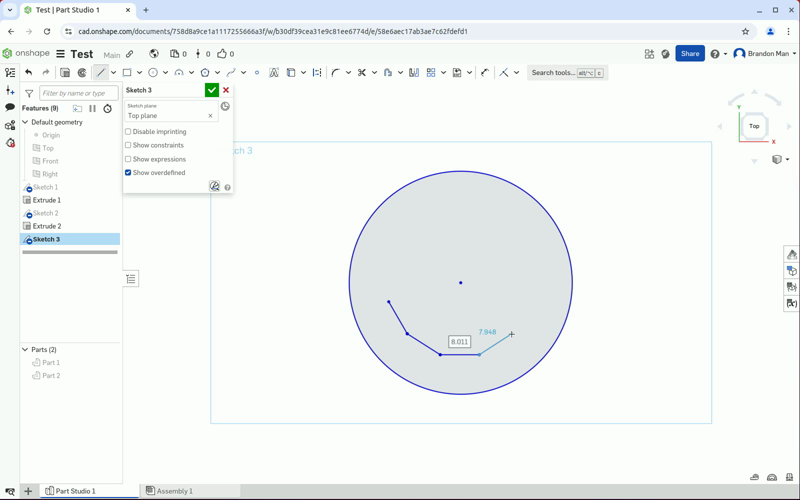
key_up(shift)
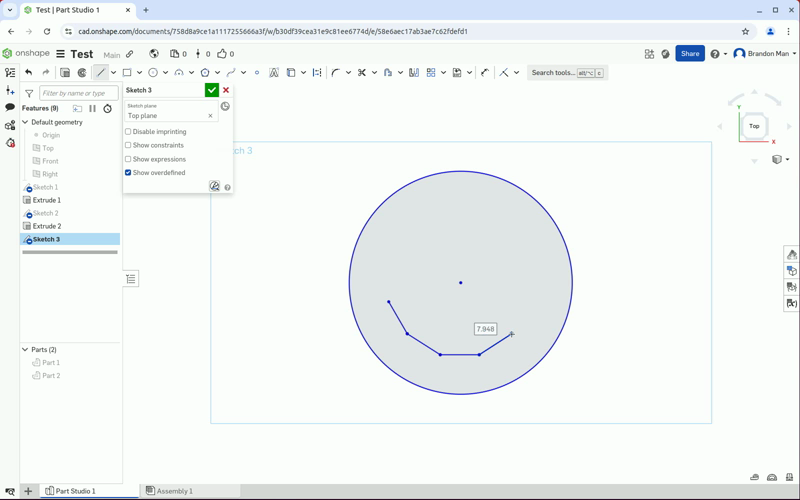
key_down(shift)
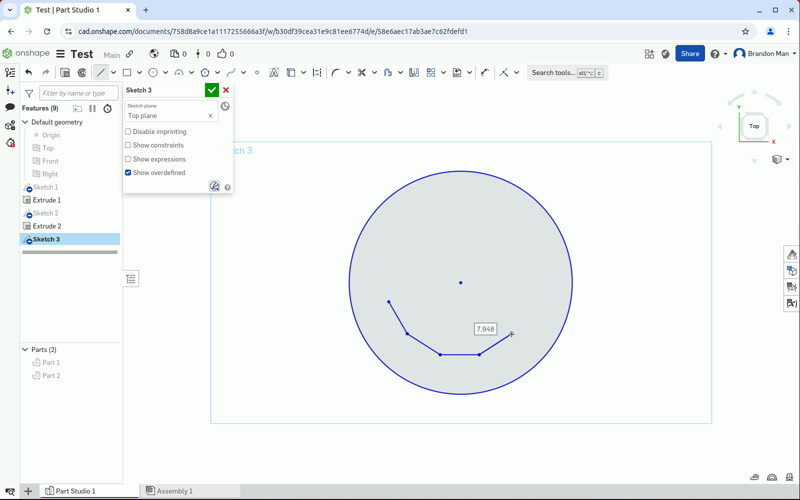
mouse_move(541, 333)
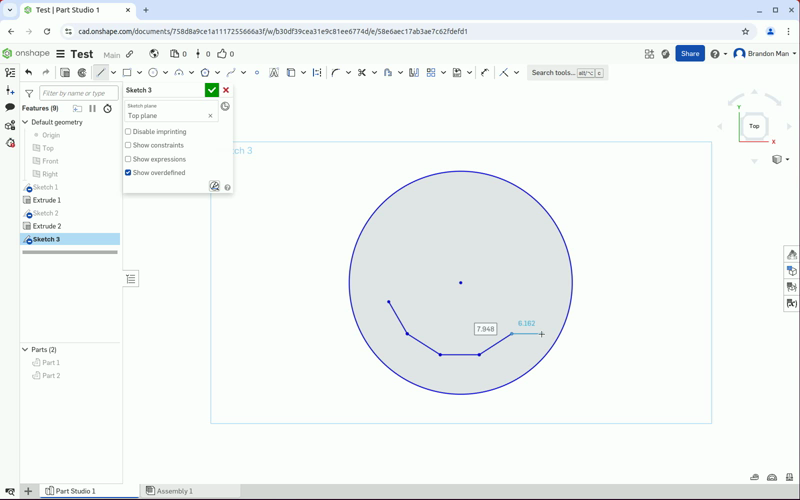
mouse_move(530, 301)
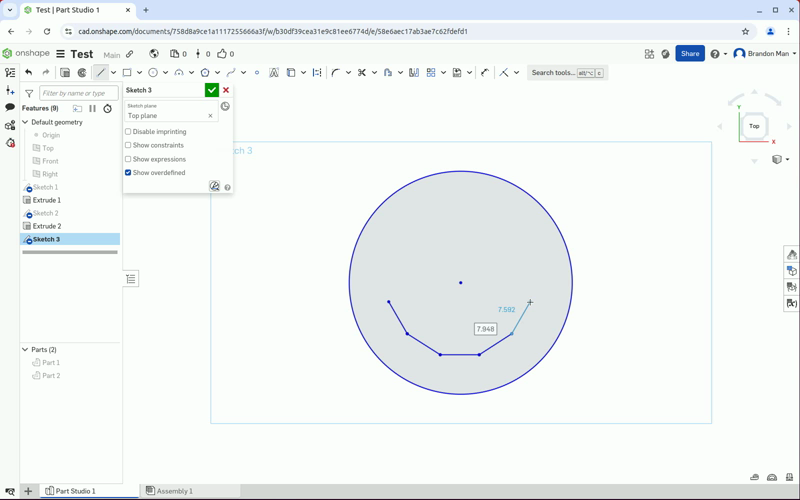
click(530, 301)
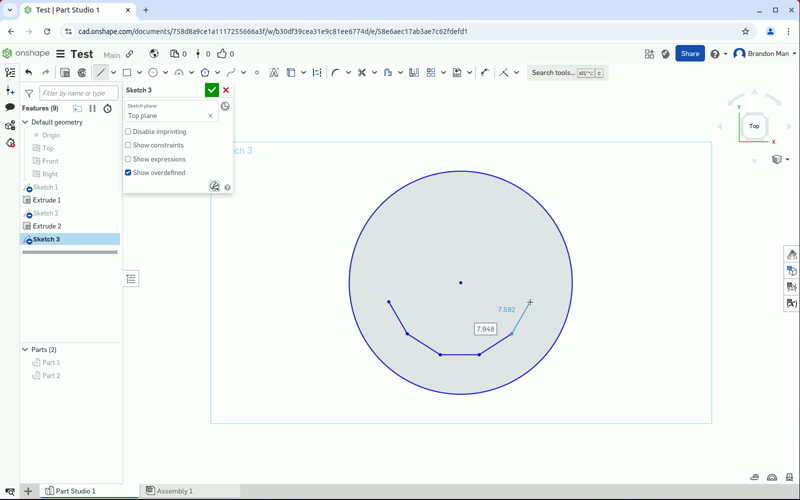
key_up(shift)
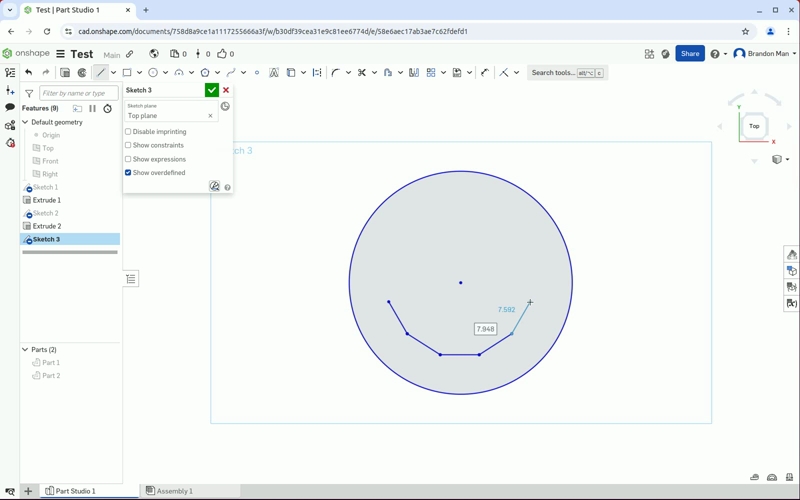
key_down(shift)
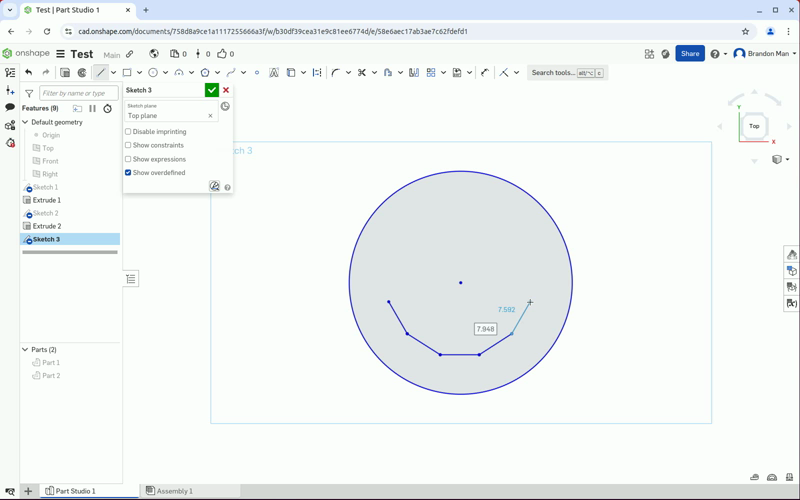
mouse_move(560, 301)
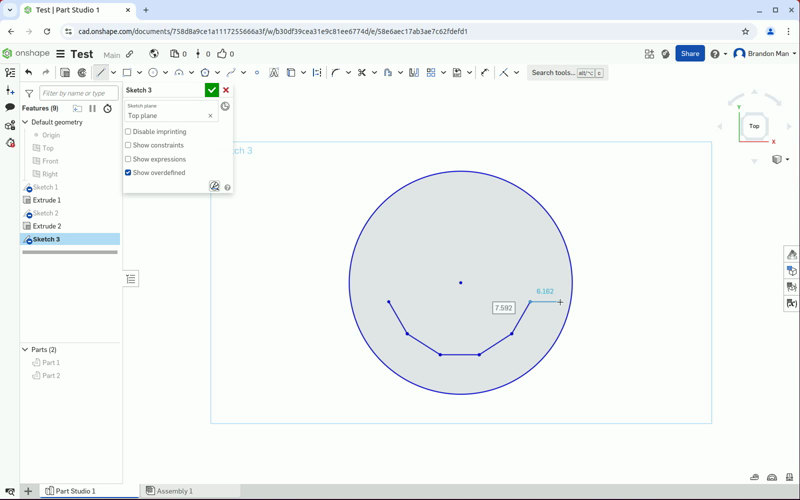
mouse_move(530, 264)
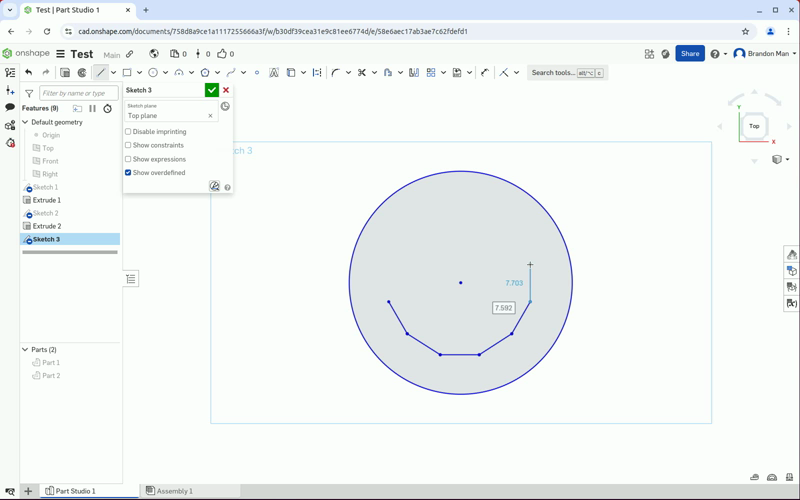
click(530, 264)
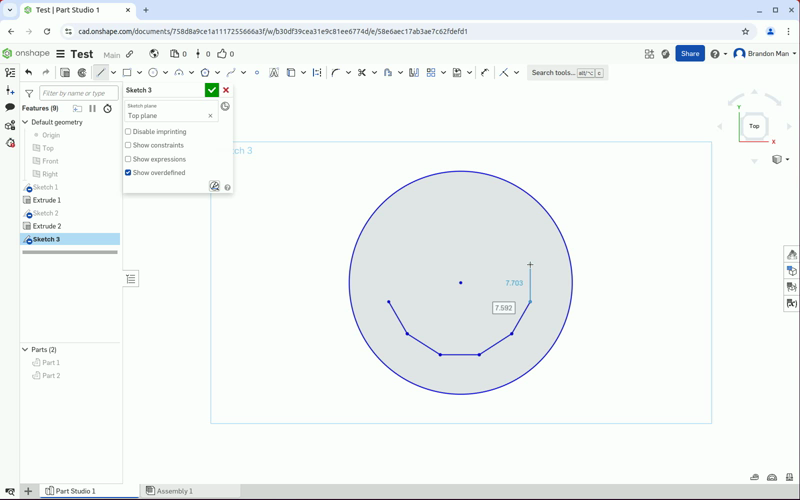
key_up(shift)
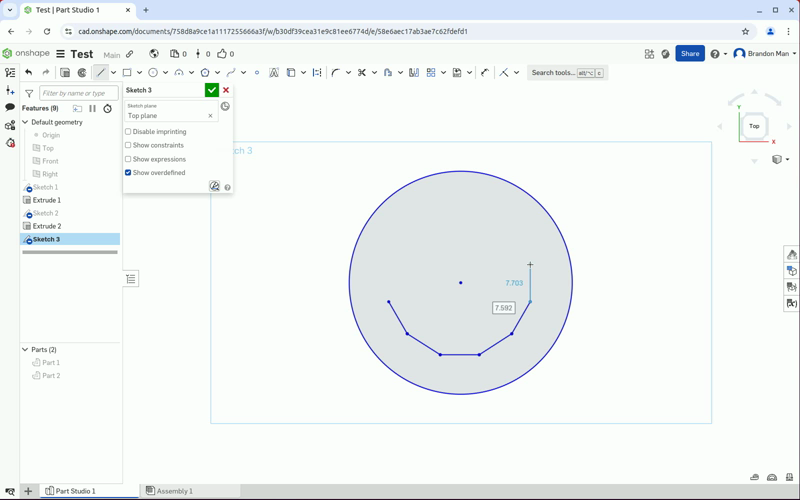
key_down(shift)
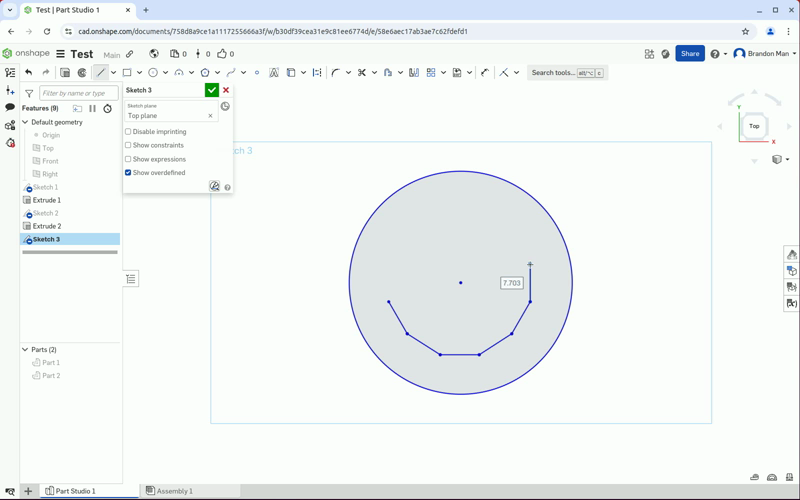
mouse_move(560, 264)
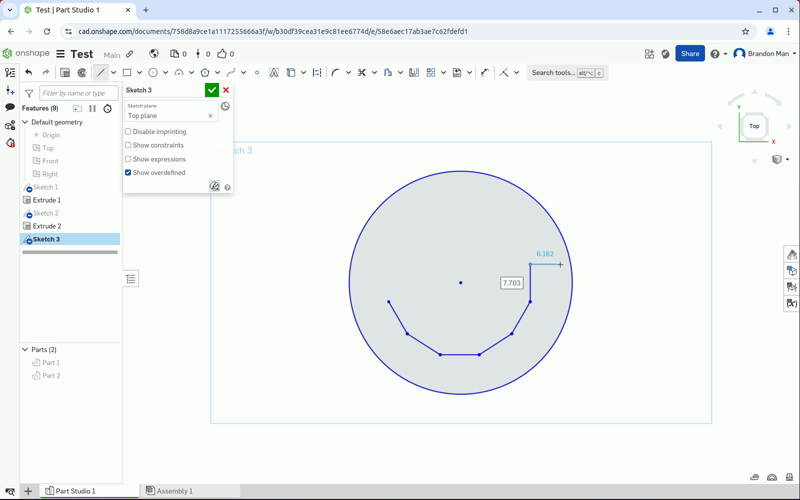
mouse_move(511, 231)
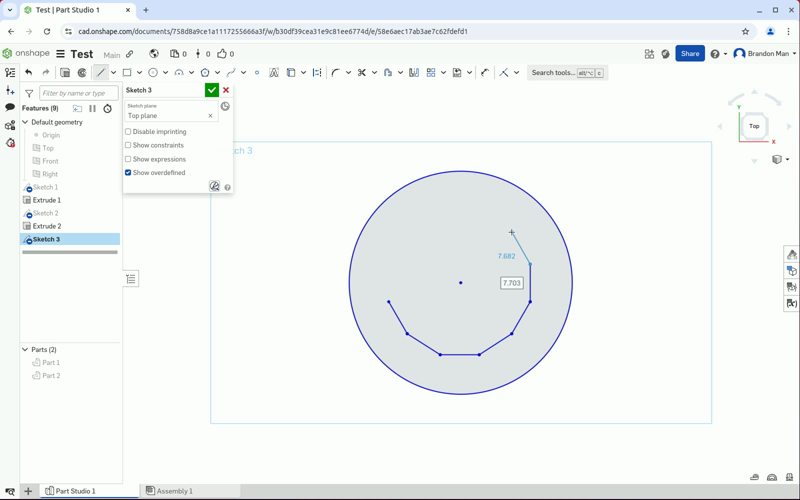
click(511, 231)
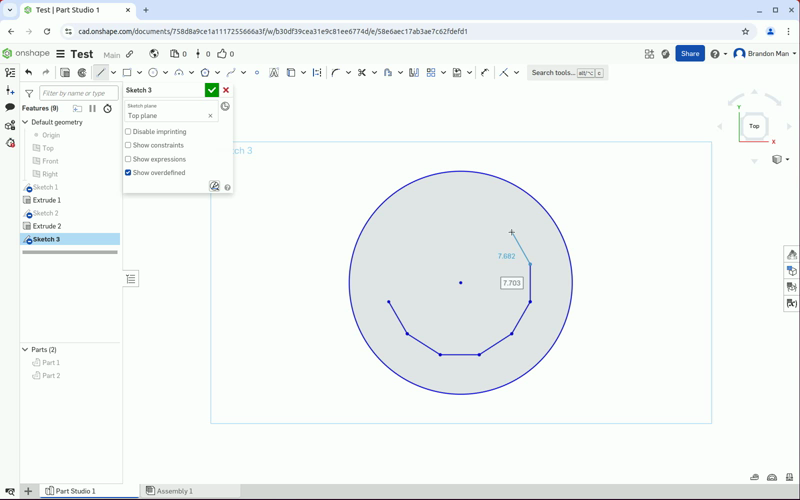
key_up(shift)
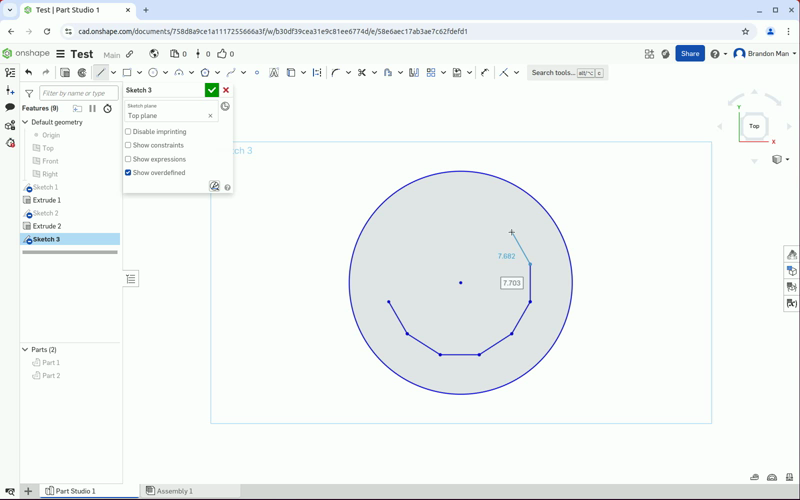
key_down(shift)
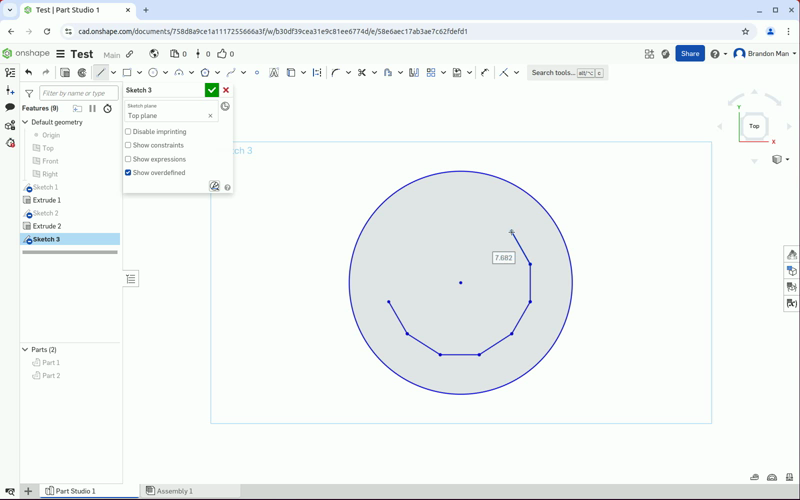
mouse_move(541, 231)
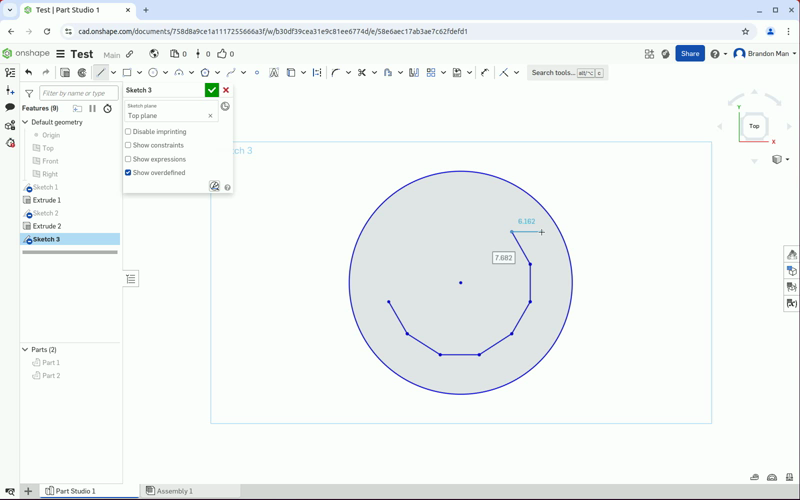
mouse_move(479, 210)
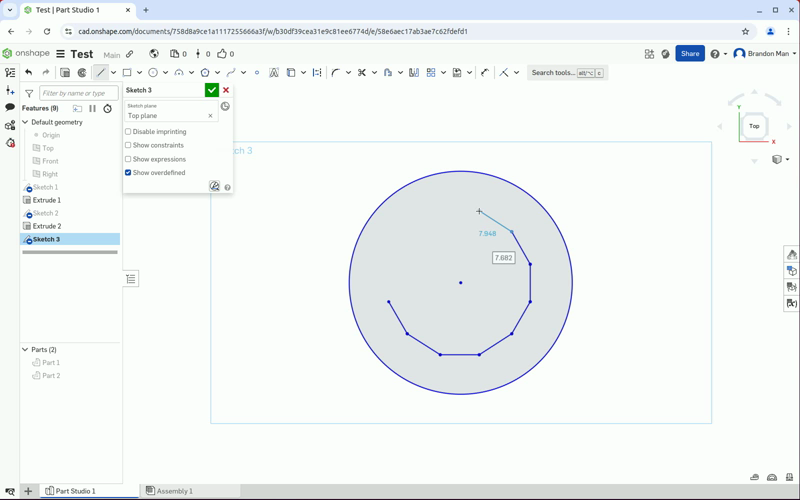
click(479, 210)
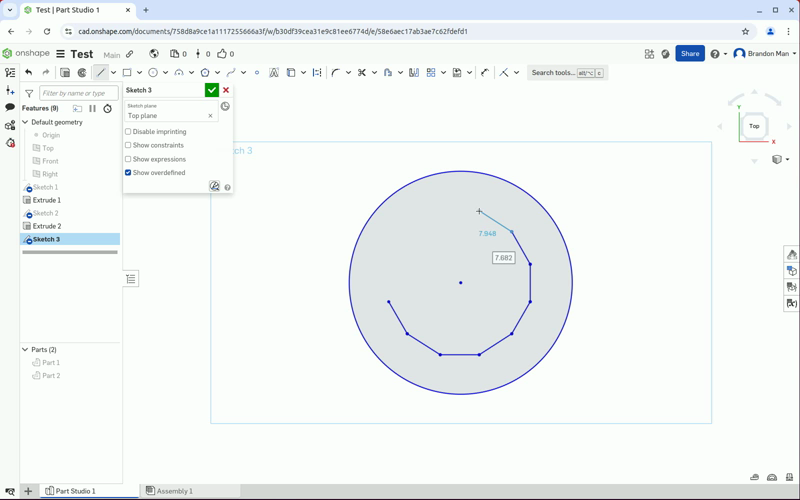
key_up(shift)
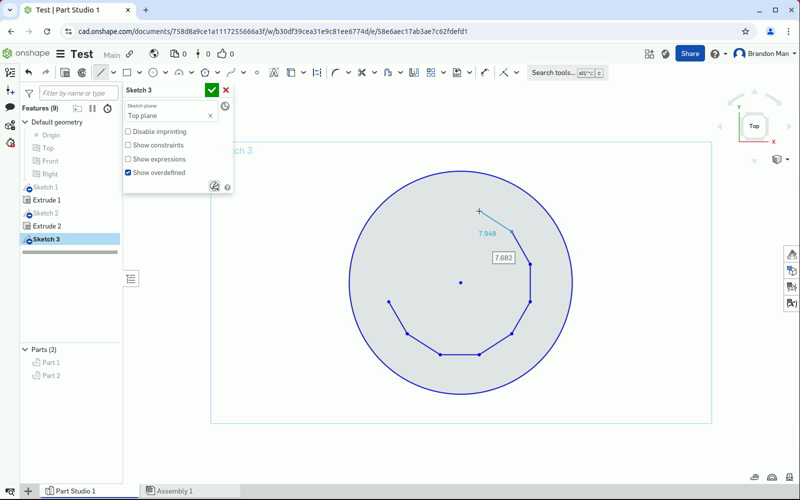
key_down(shift)
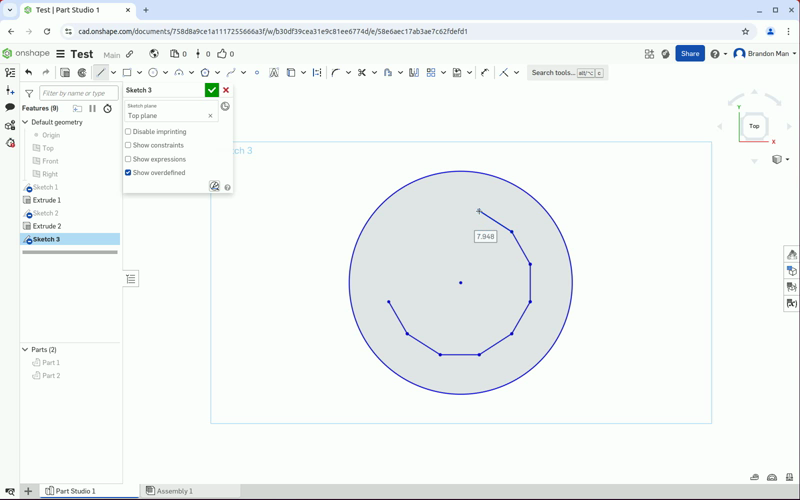
mouse_move(509, 210)
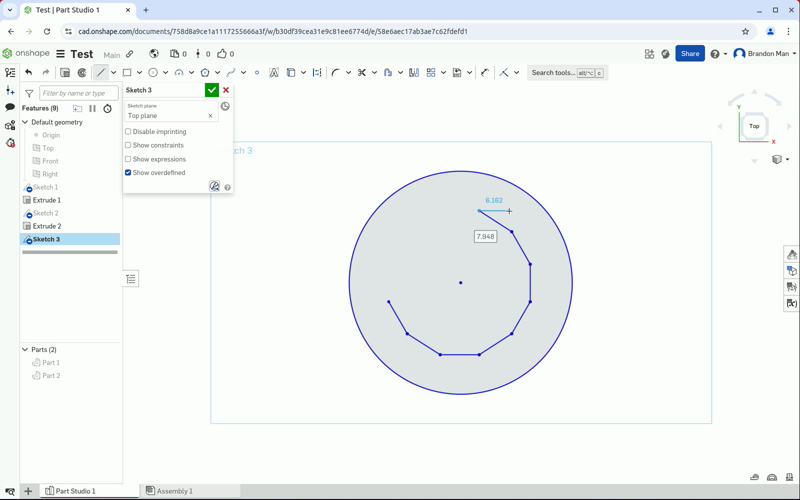
mouse_move(440, 210)
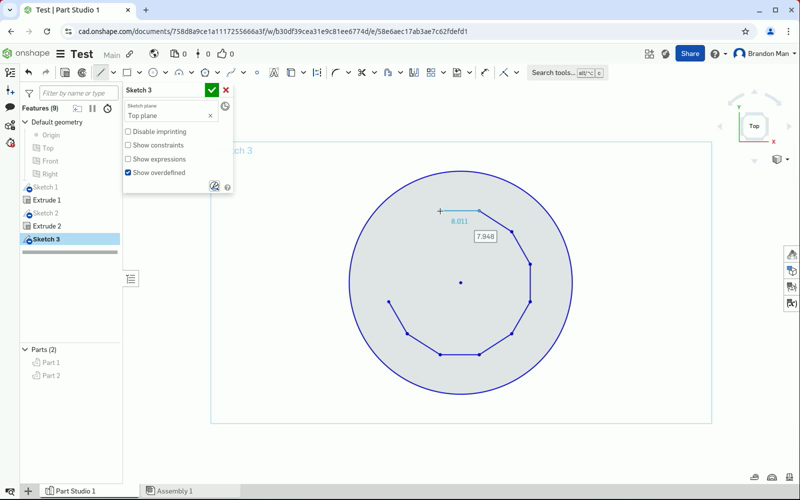
click(440, 210)
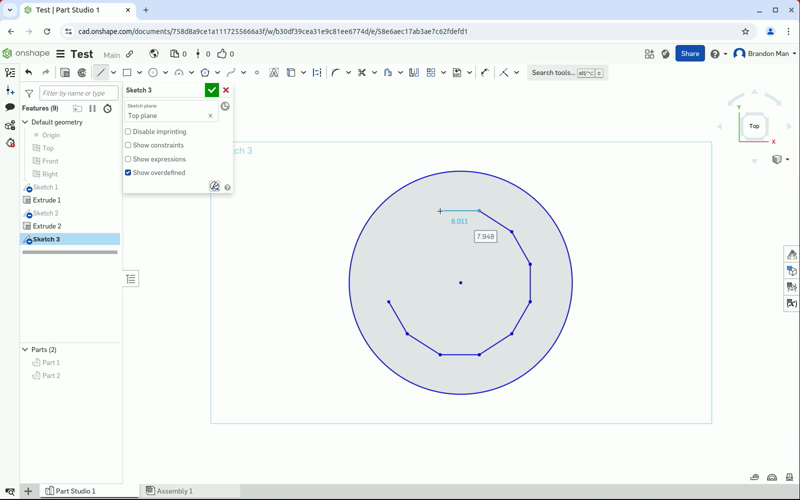
key_up(shift)
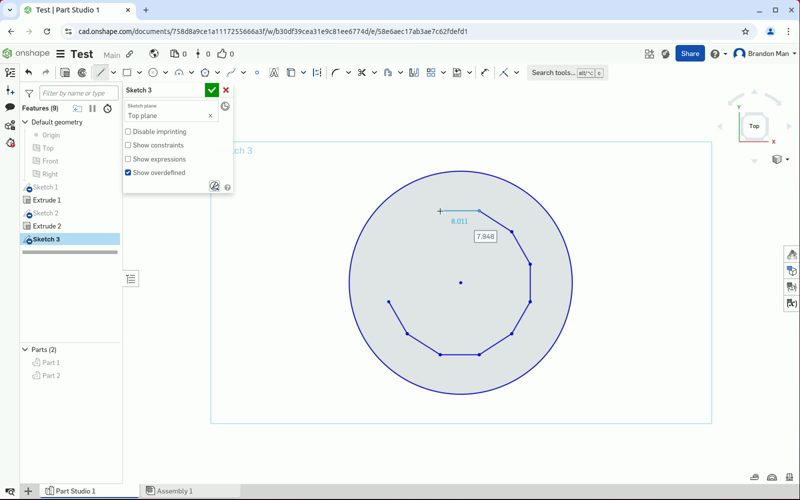
key_down(shift)
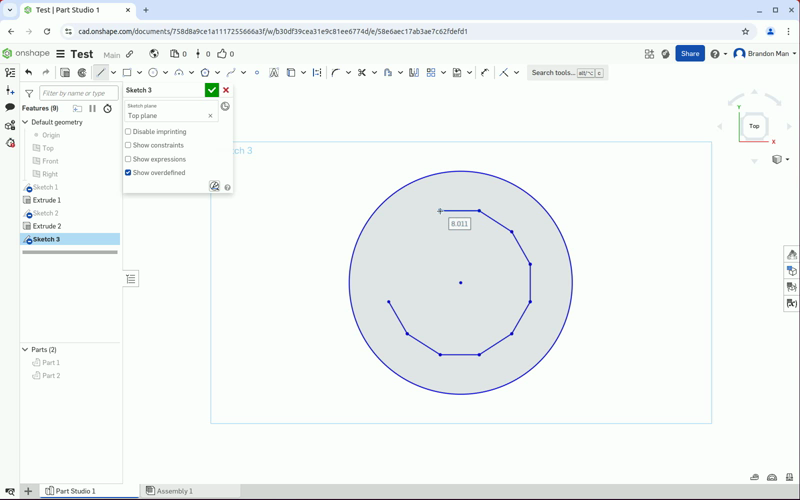
mouse_move(470, 210)
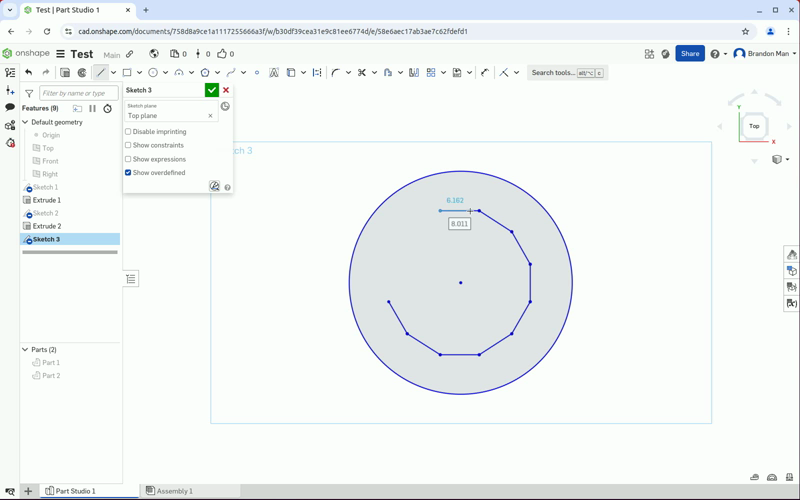
mouse_move(407, 231)
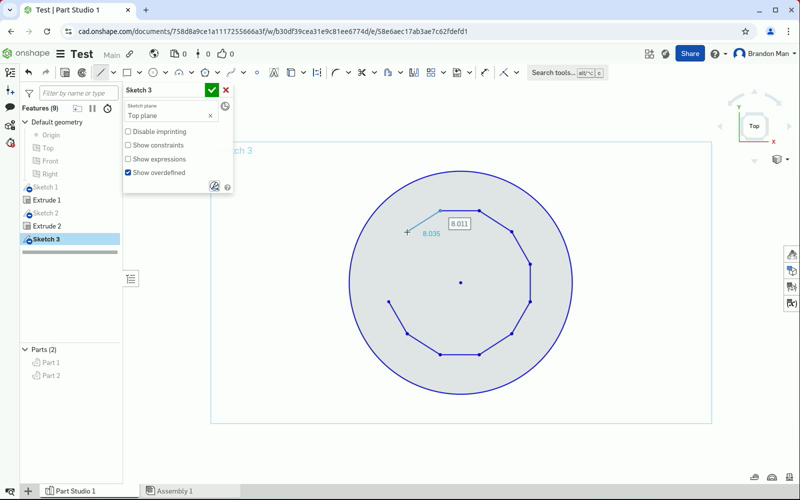
click(407, 231)
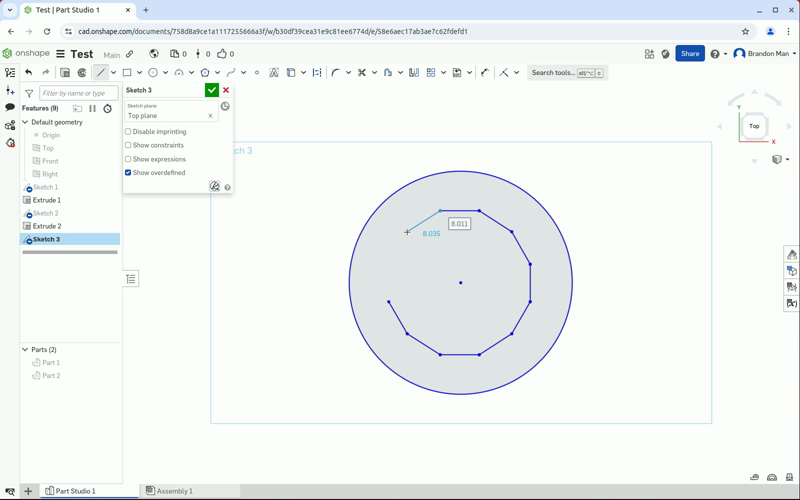
key_up(shift)
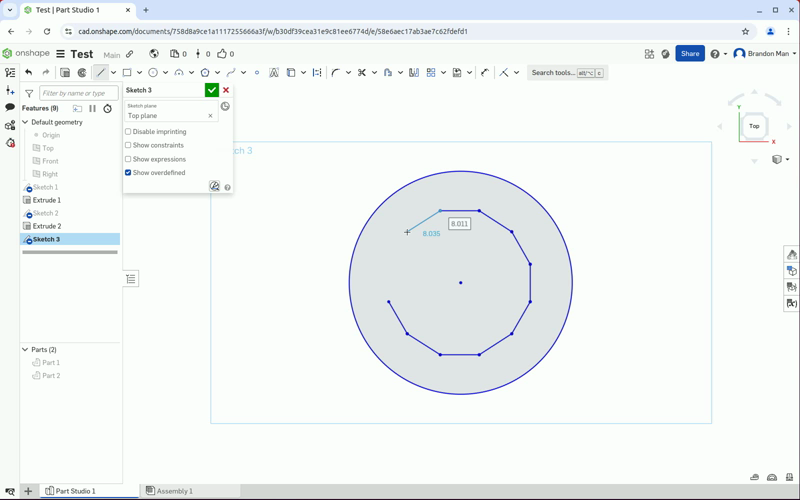
key_down(shift)
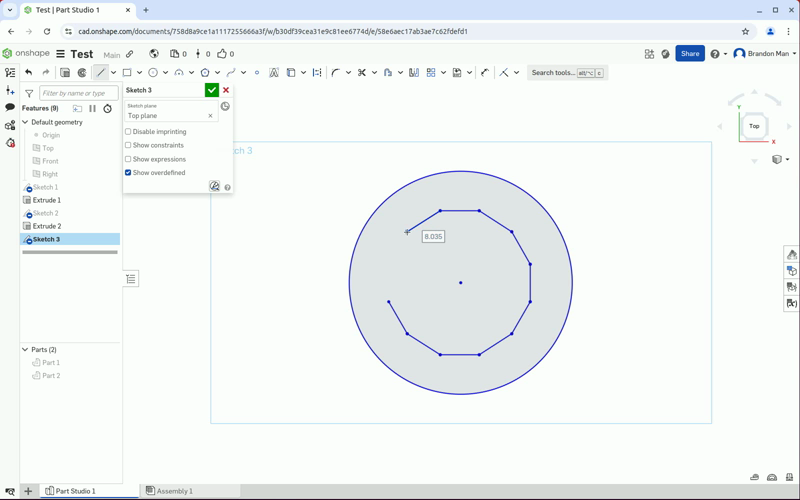
mouse_move(437, 231)
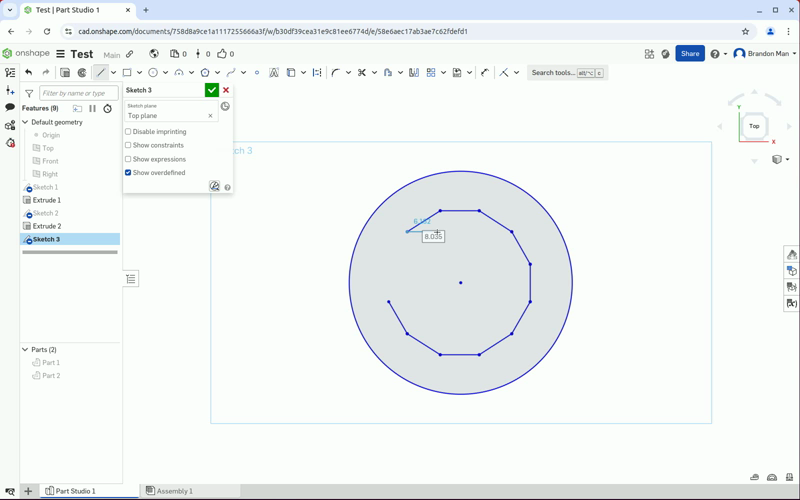
mouse_move(388, 264)
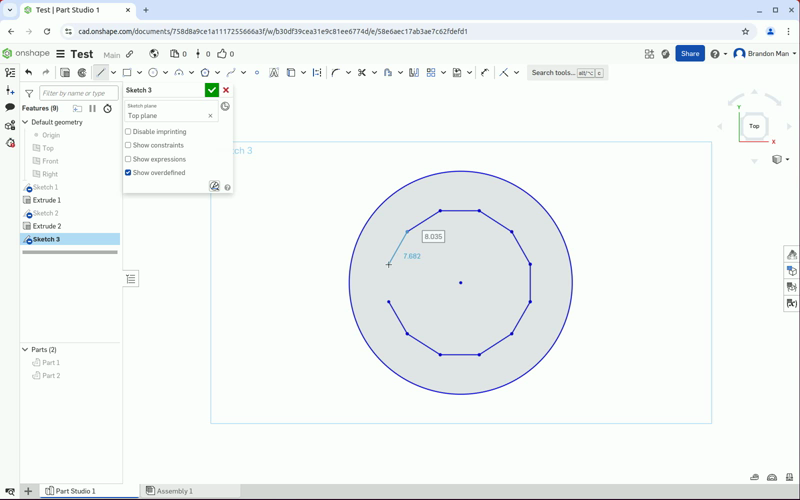
click(388, 264)
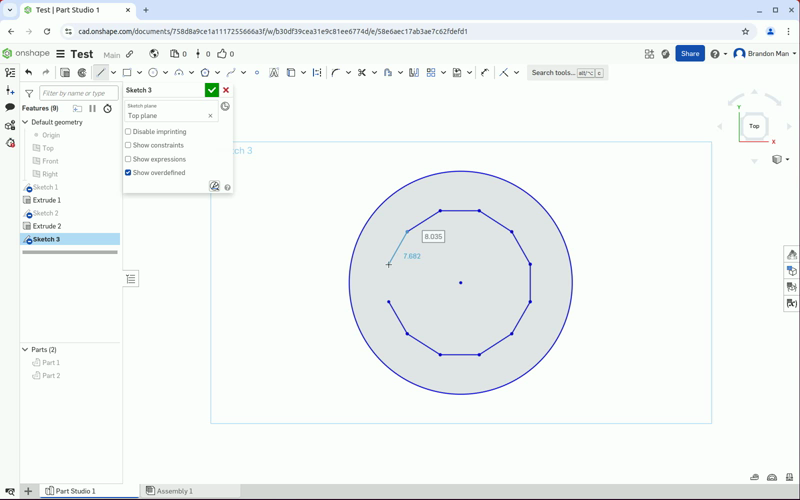
key_up(shift)
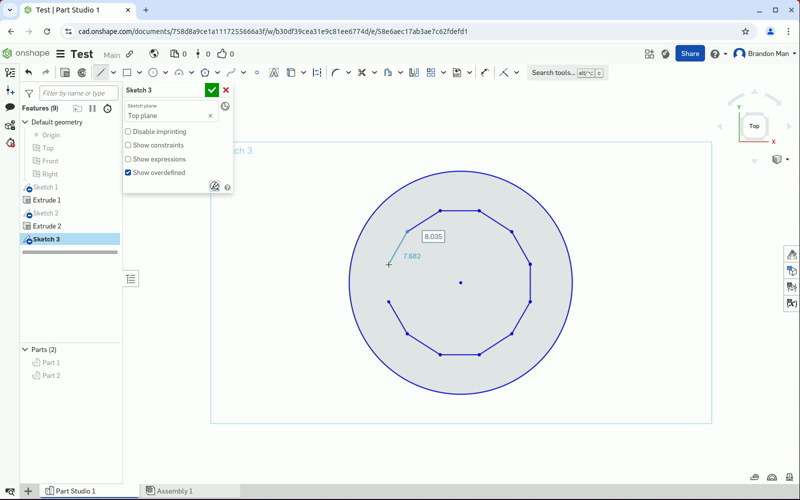
mouse_move(418, 264)
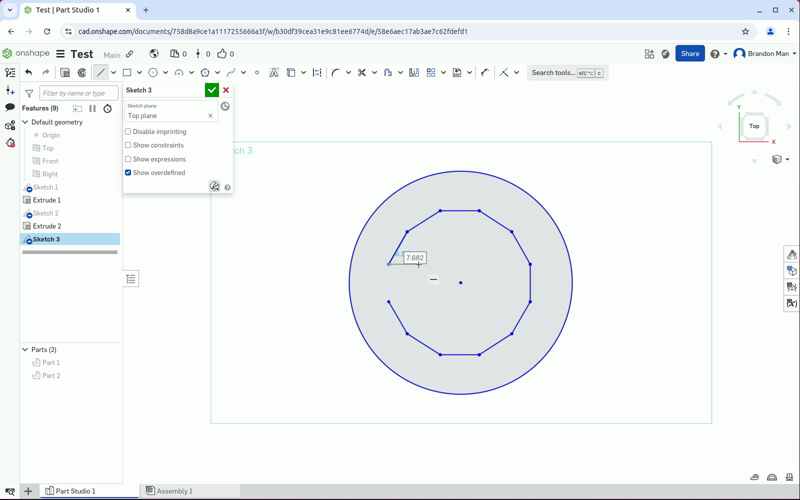
key_down(shift)
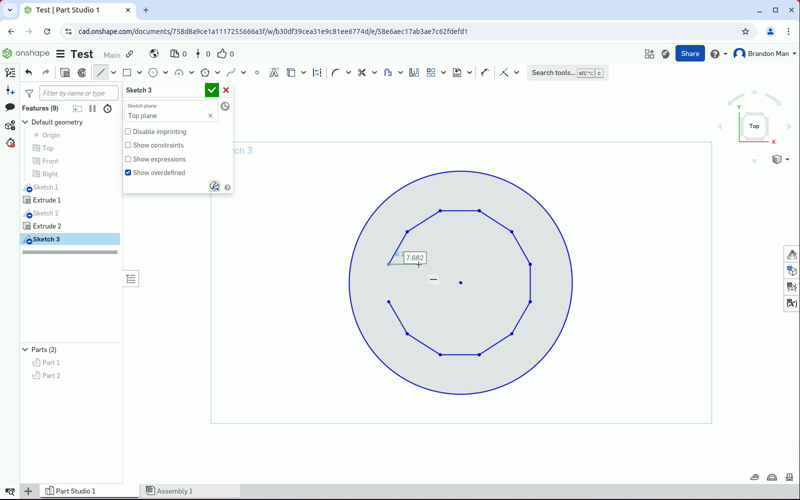
mouse_move(388, 301)
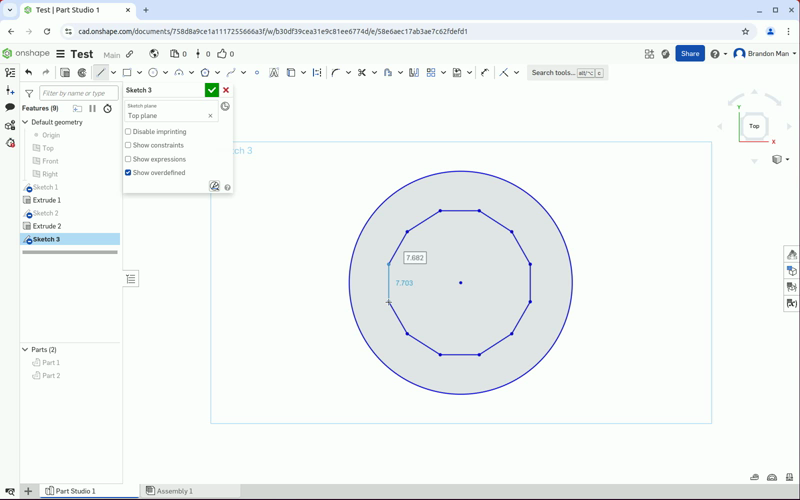
key_up(shift)
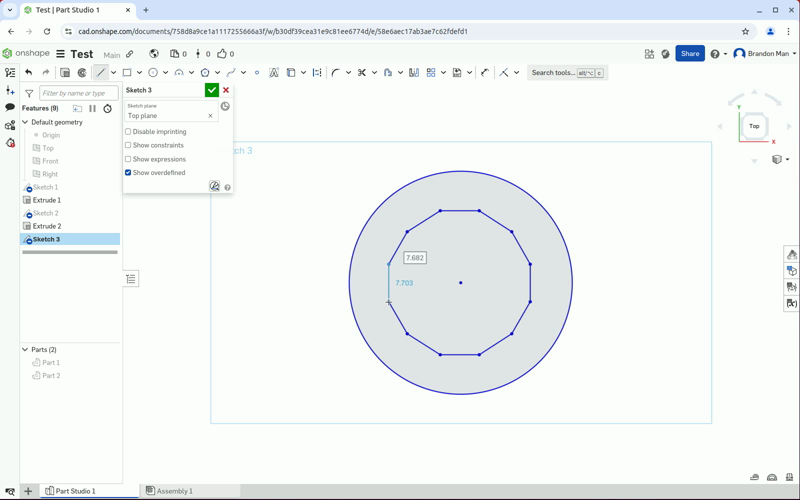
click(388, 301)
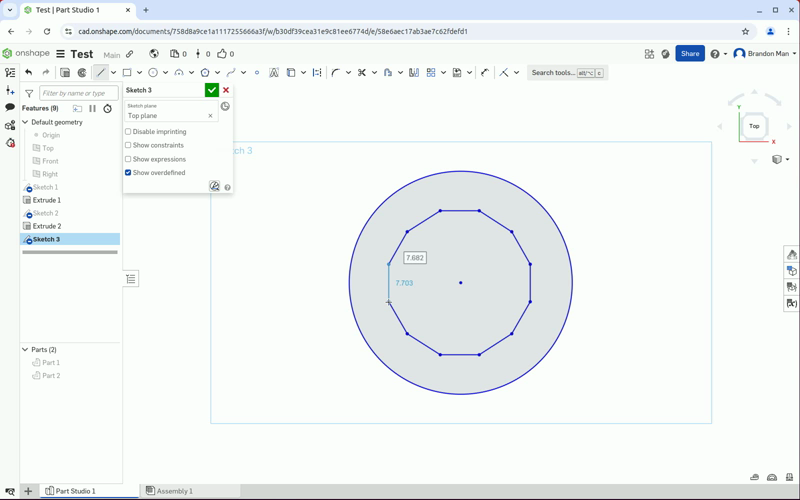
key(esc)
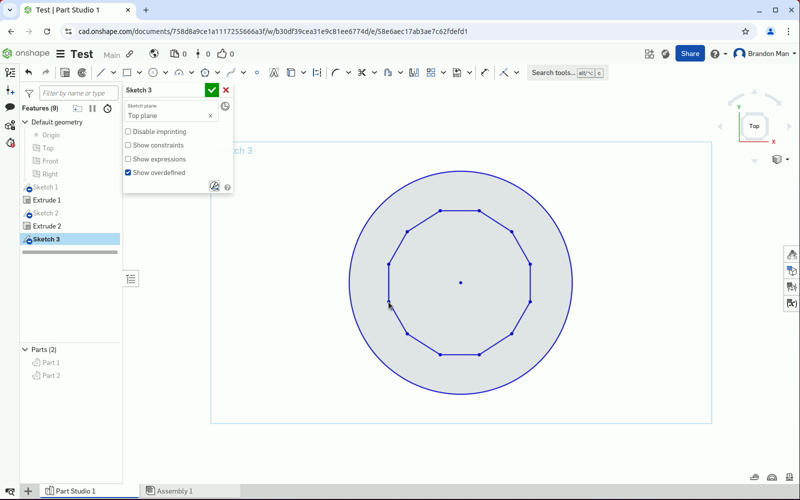
mouse_move(392, 219)
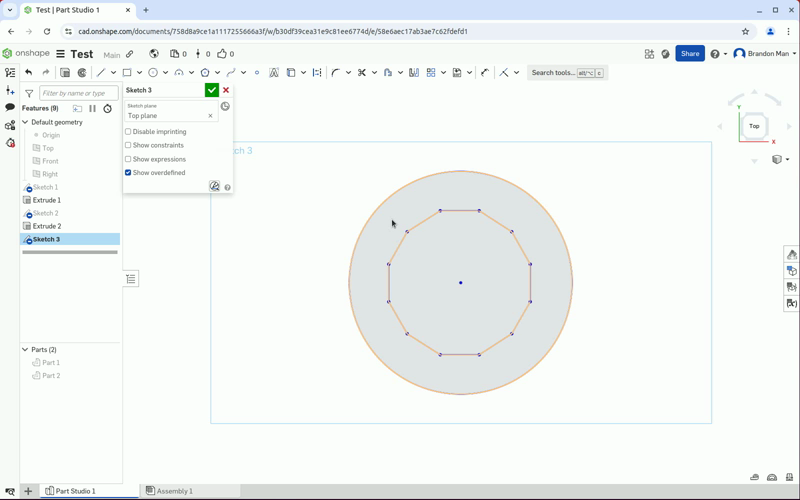
click(392, 219)
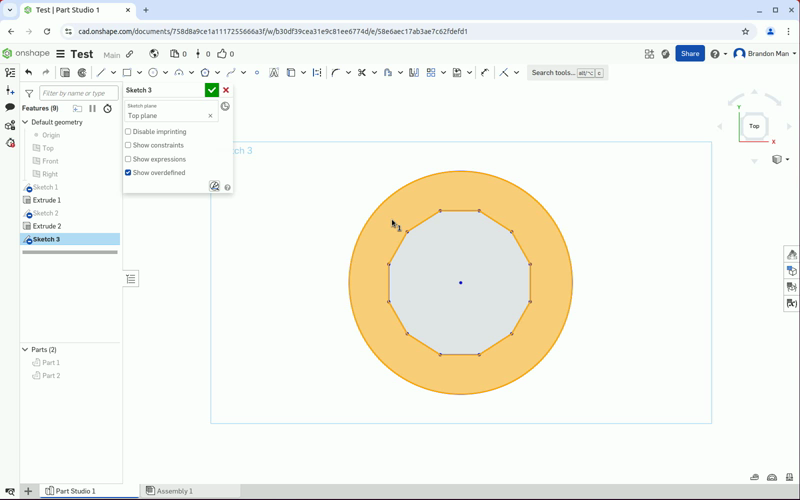
mouse_move(73, 352)
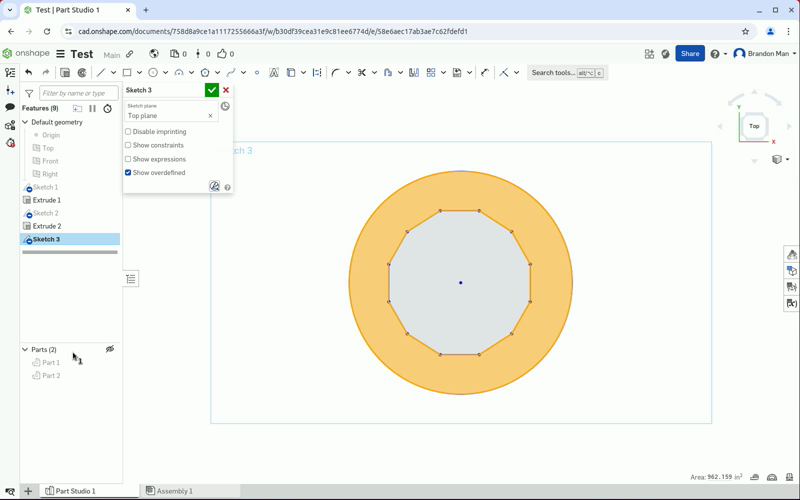
key(shift+y)
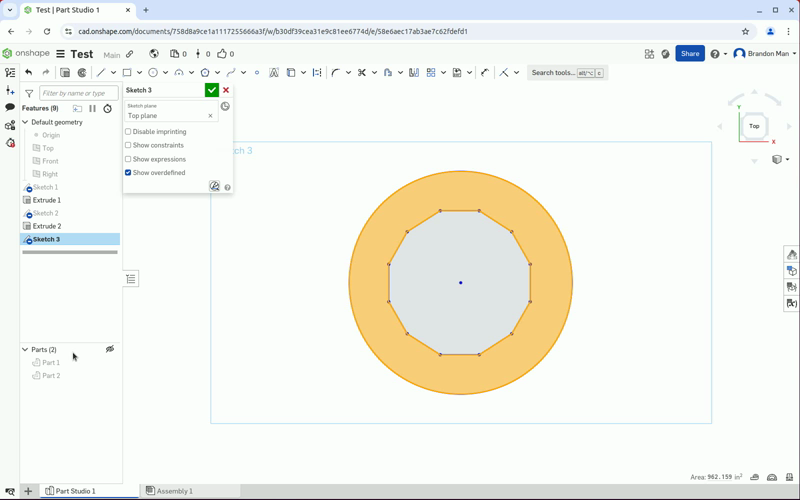
key(shift+e)
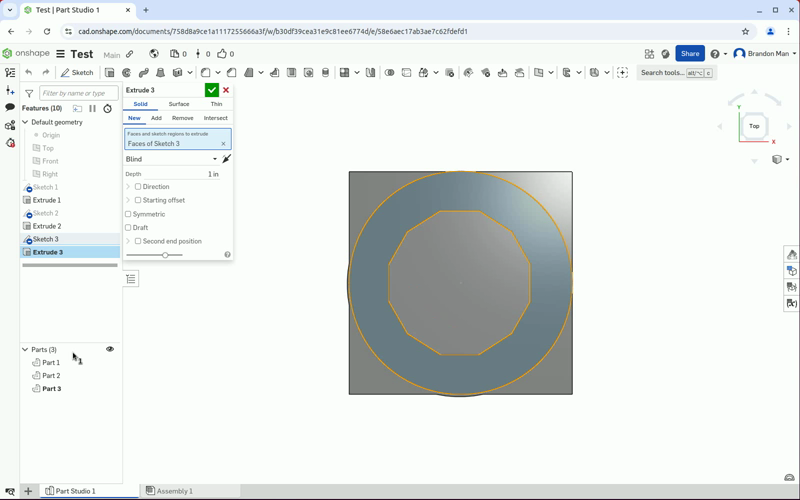
mouse_move(143, 106)
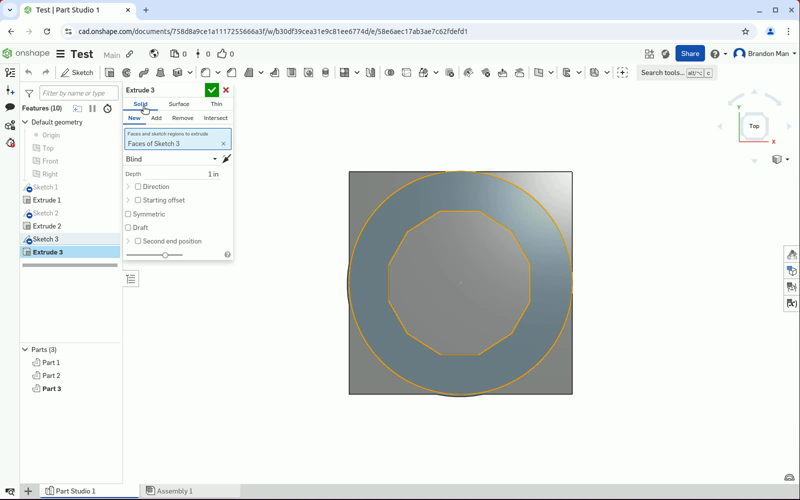
click(143, 106)
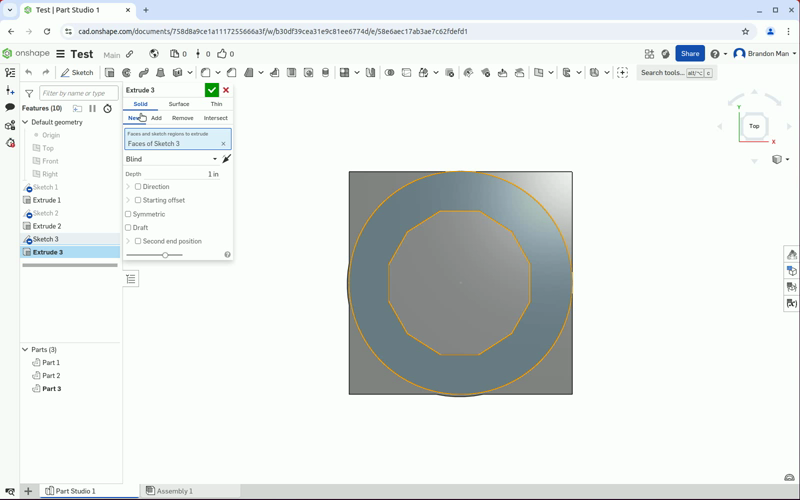
mouse_move(137, 120)
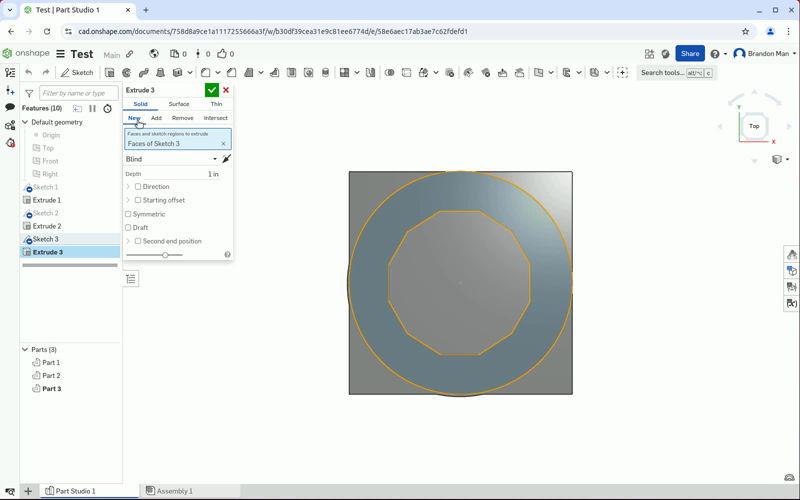
click(137, 120)
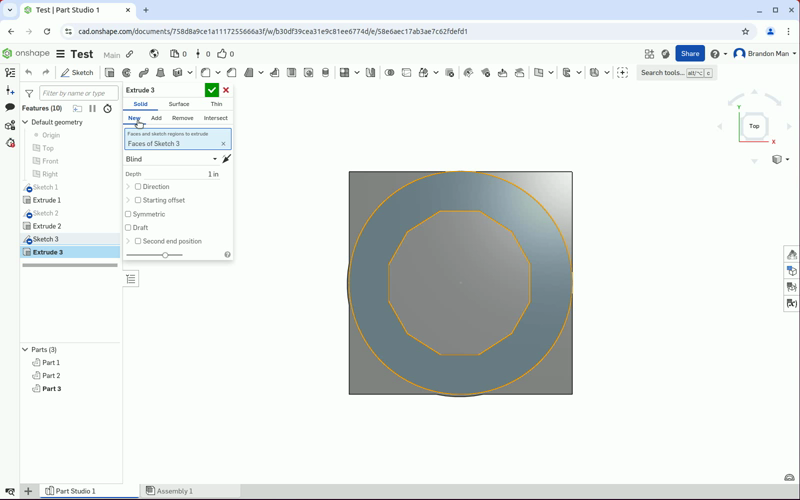
key(tab, 4)
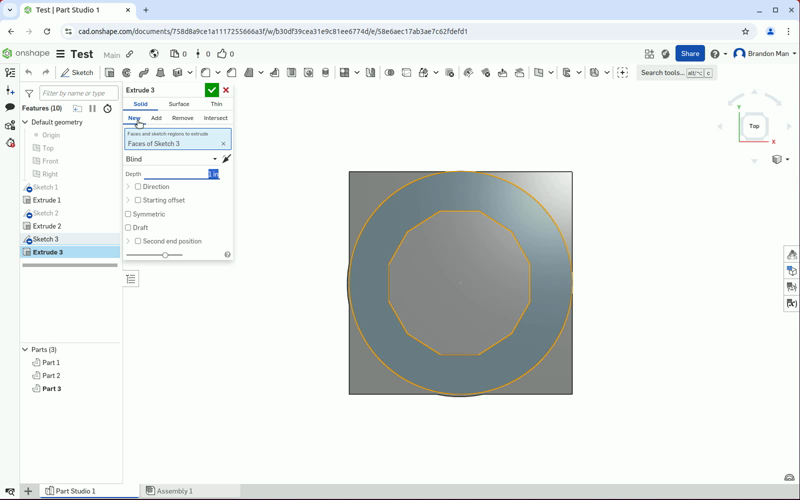
text(9.388)
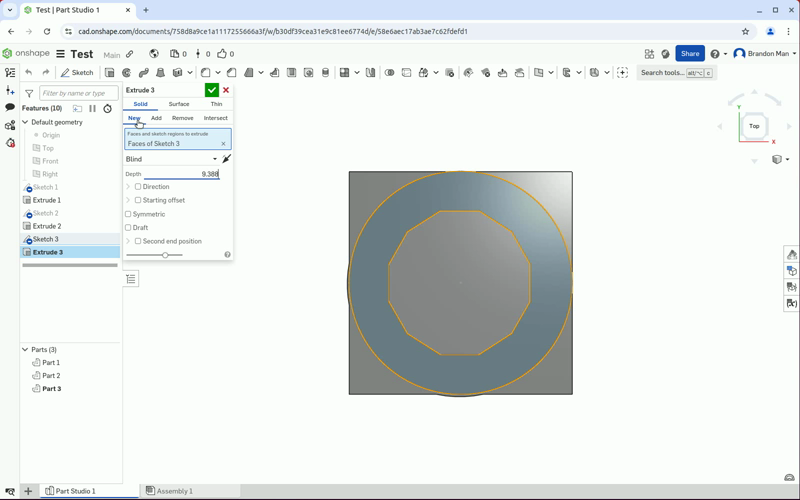
key(enter)
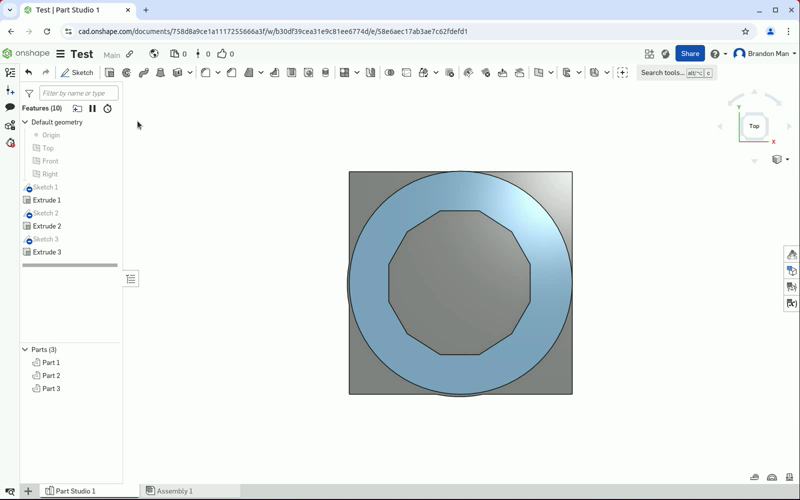
key(shift+h)
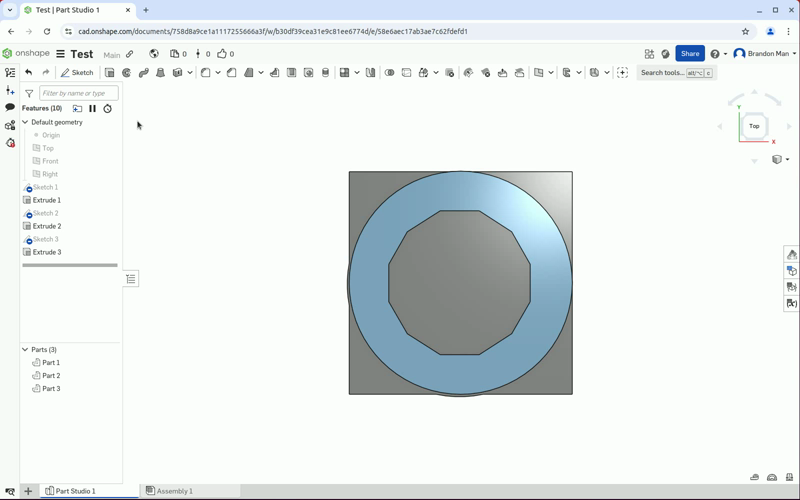
key(shift+h)
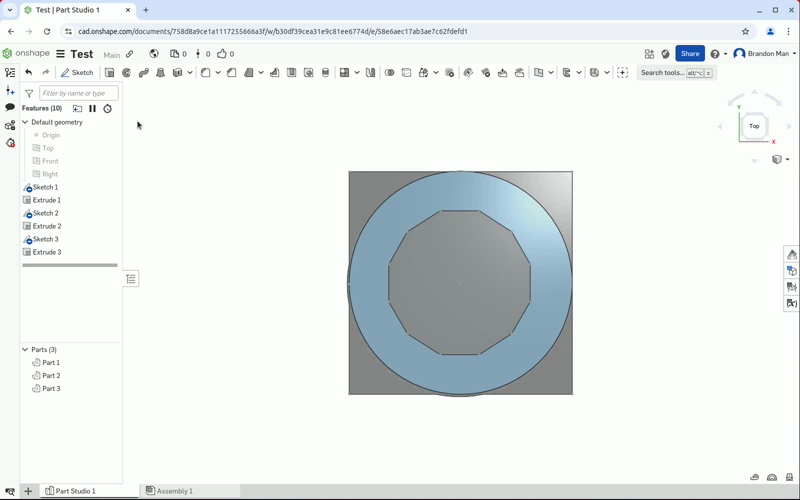
key(shift+7)
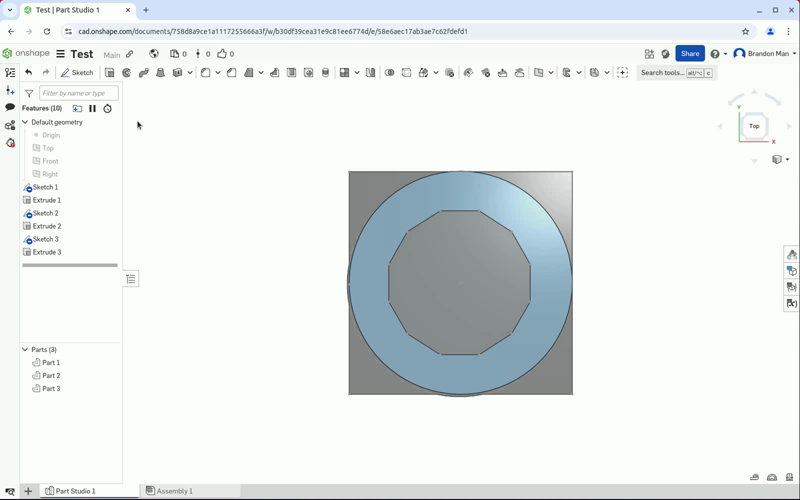
key(up, 3)
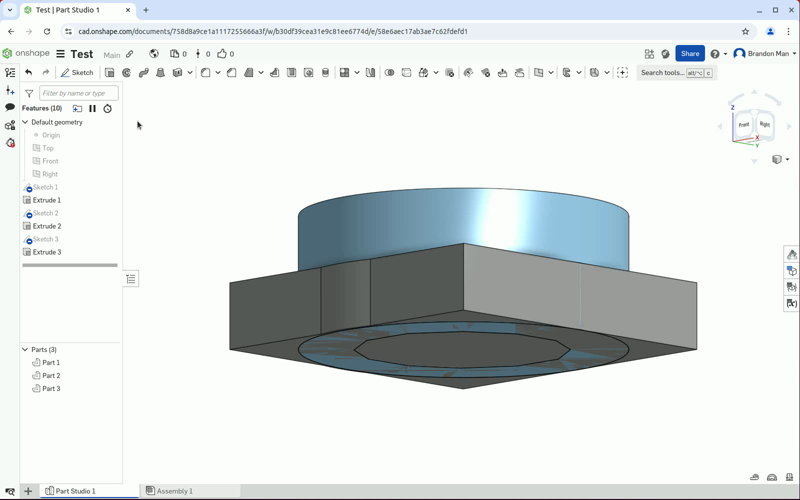
key(left, 3)
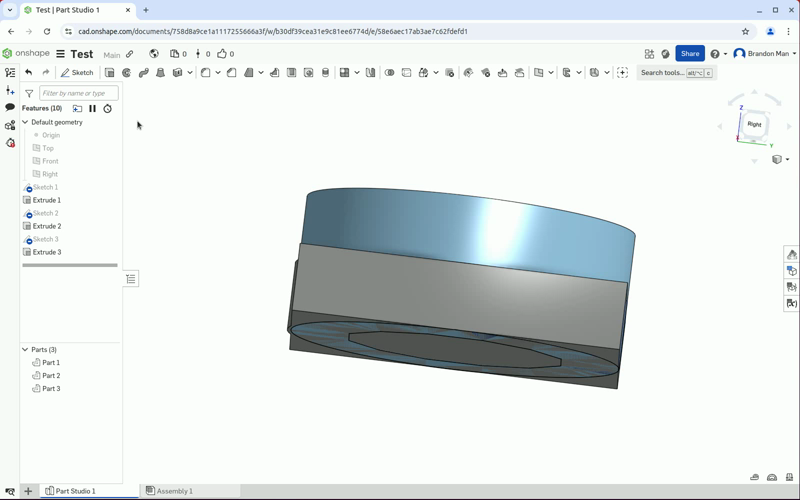
key(right, 3)
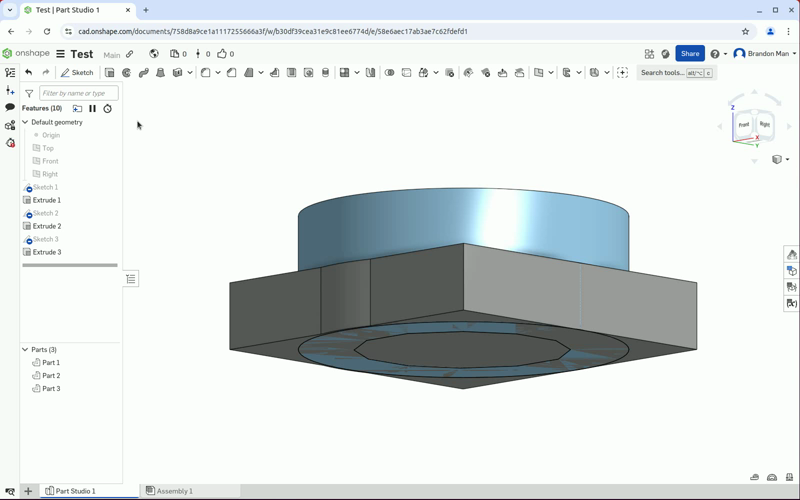
key(down, 3)
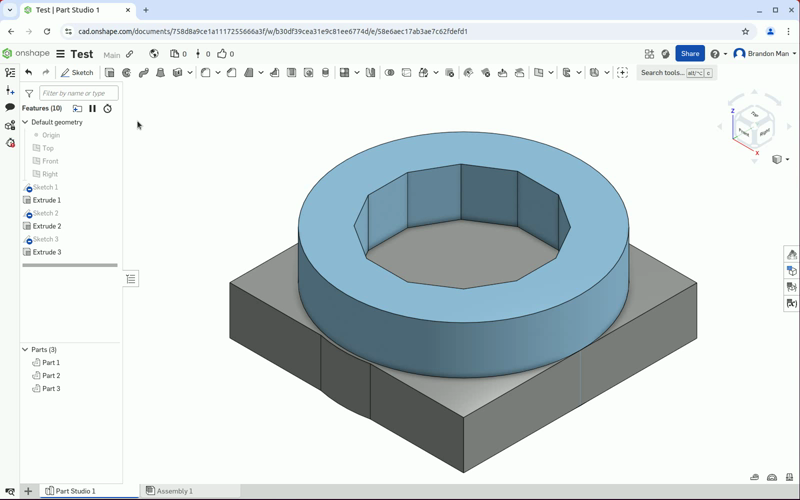
mouse_move(73, 189)
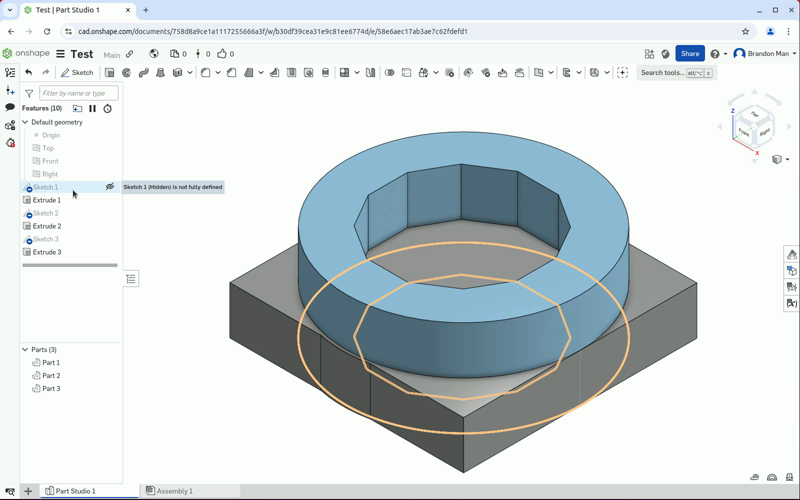
click(73, 189)